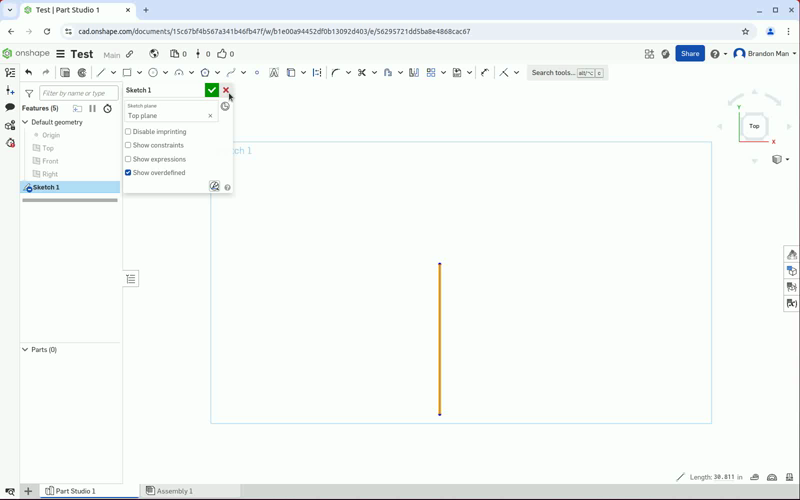
key(shift+h)
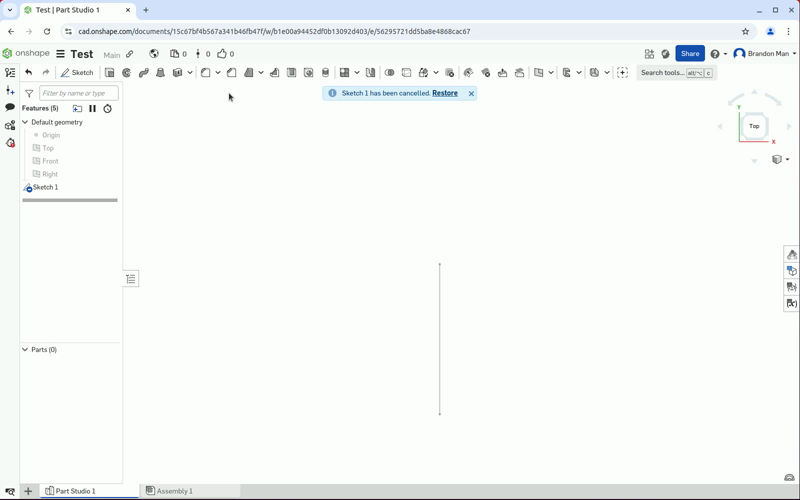
mouse_move(73, 352)
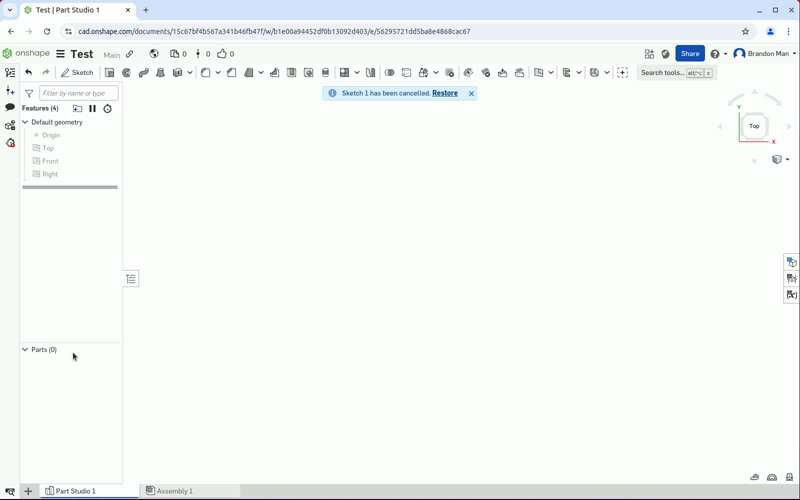
key(y)
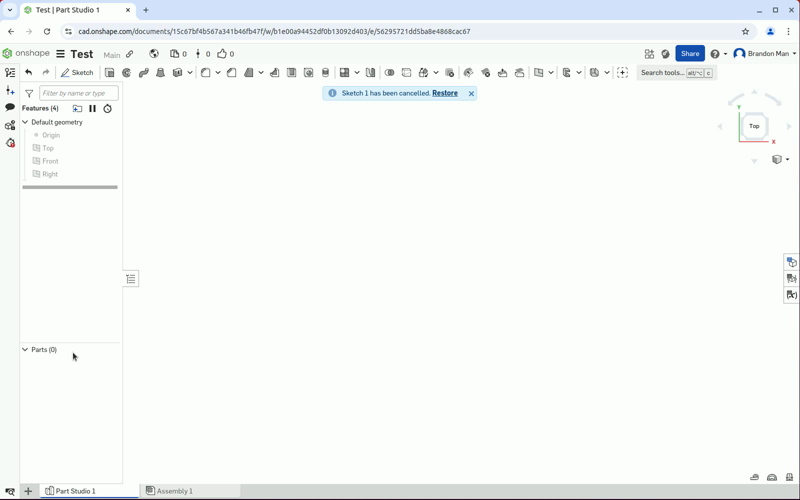
key(shift+p)
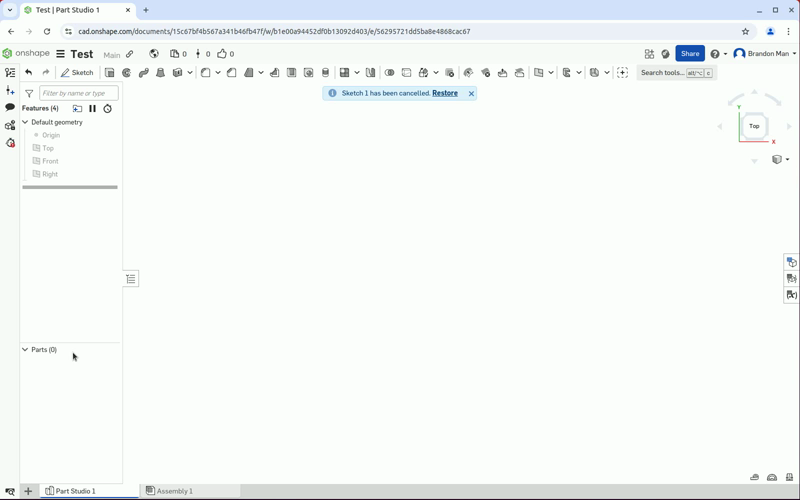
key(space)
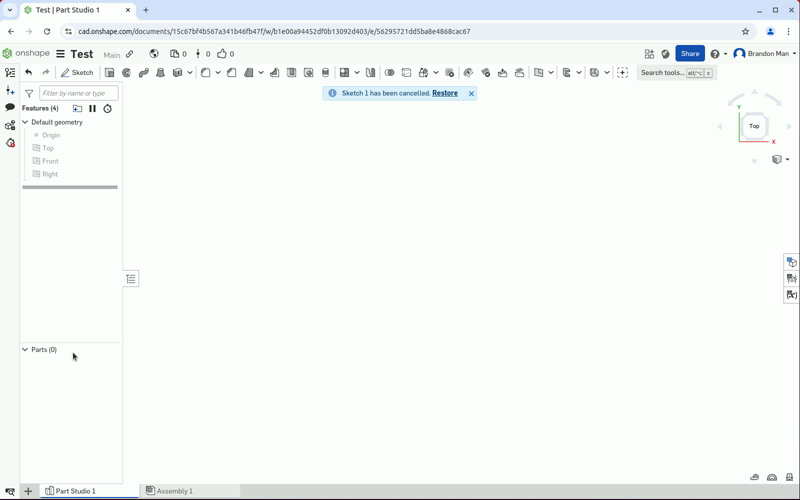
key_down(shift)
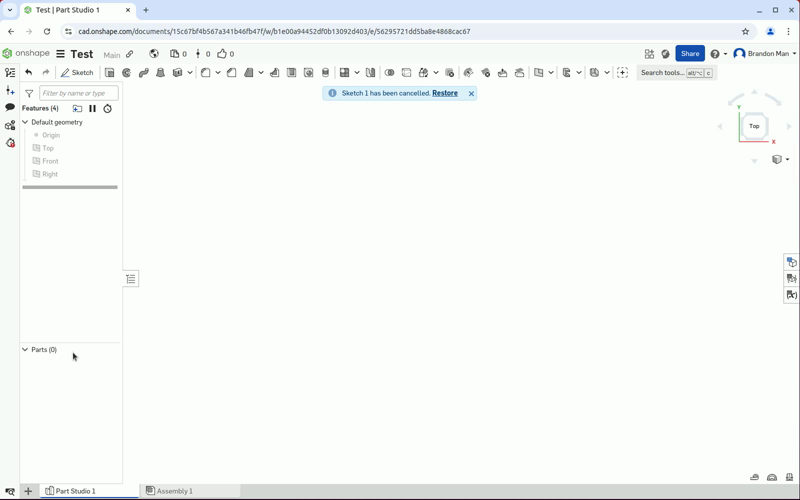
key(up)
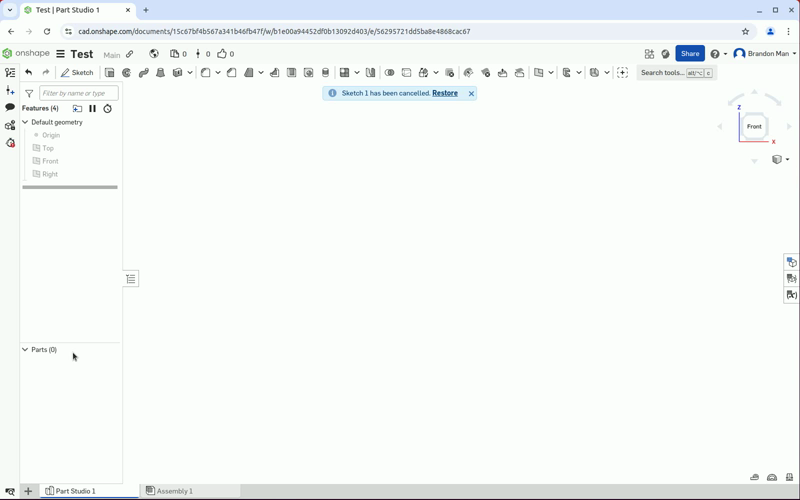
key_up(shift)
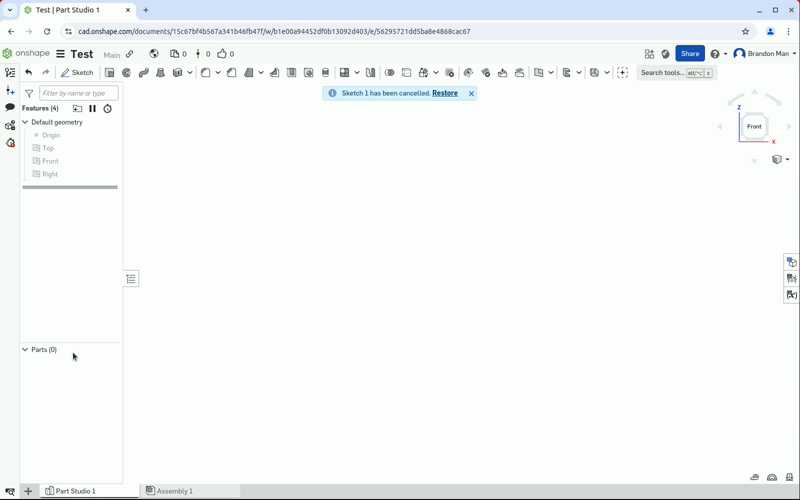
mouse_move(73, 352)
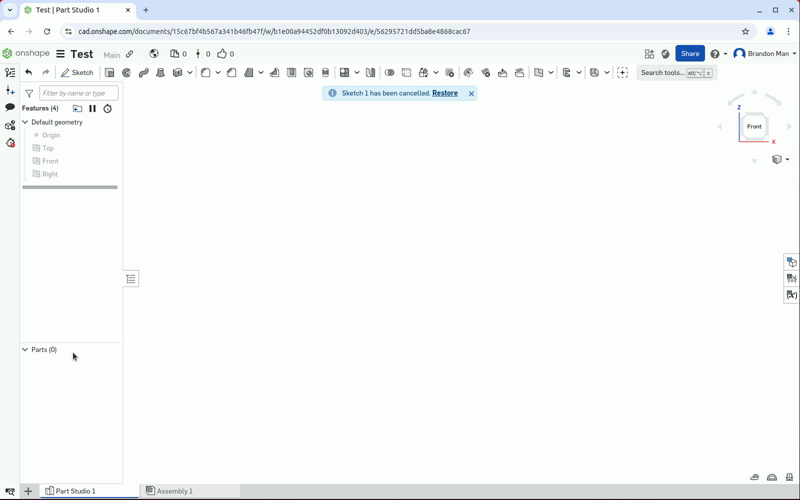
key(shift+y)
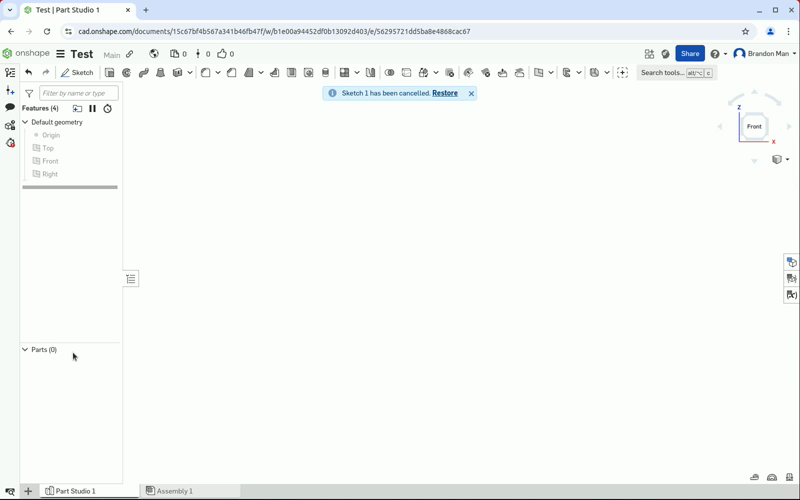
key(shift+s)
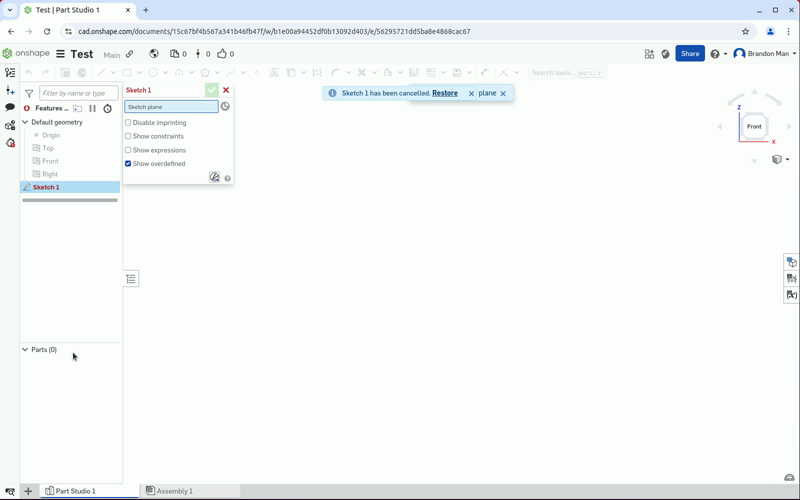
mouse_move(73, 163)
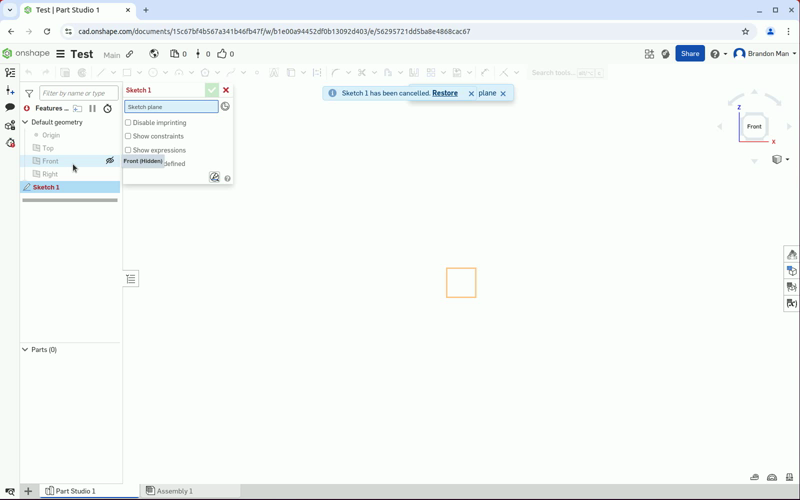
click(73, 163)
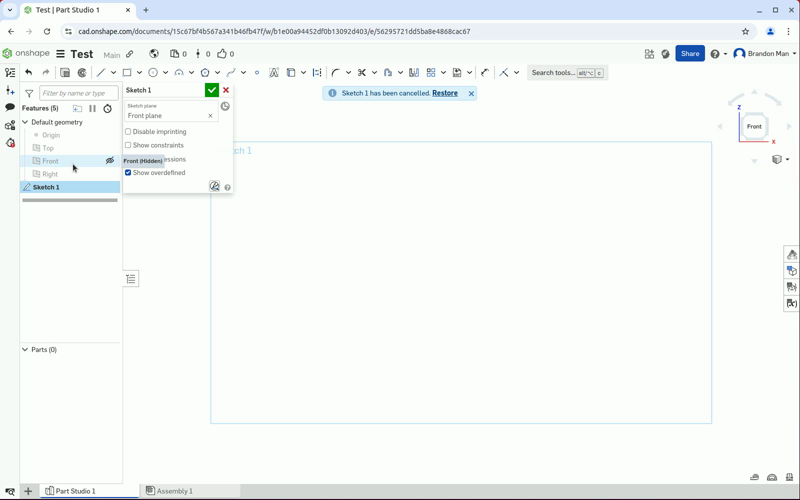
mouse_move(73, 352)
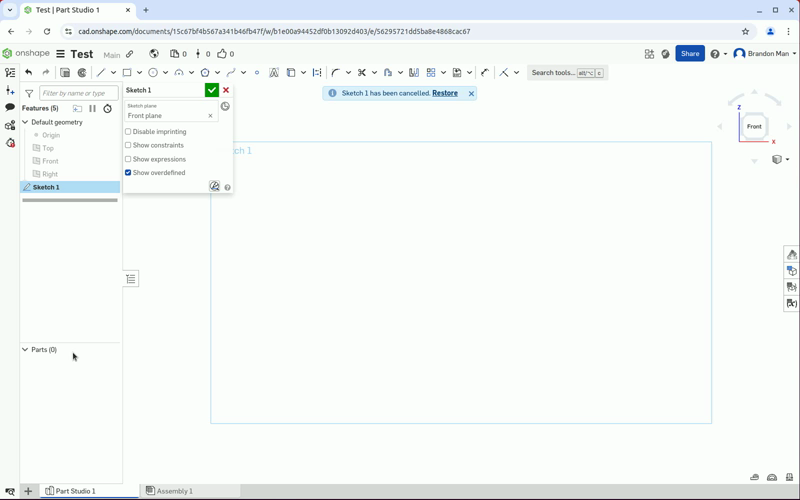
key(y)
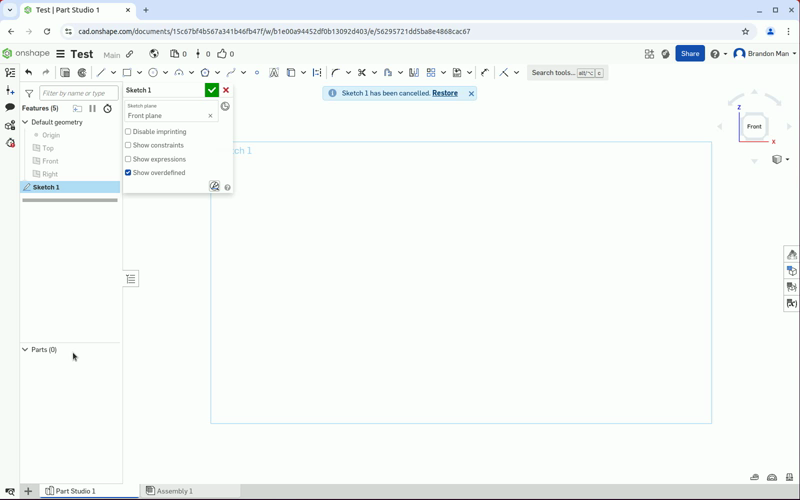
key(c)
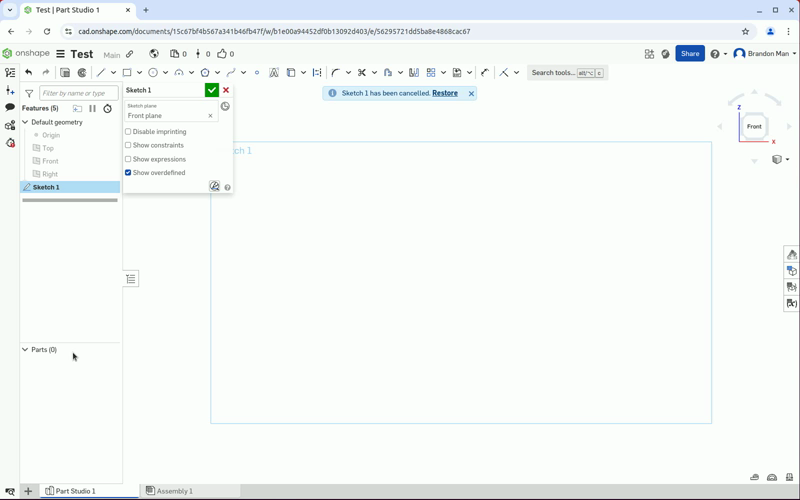
key_down(shift)
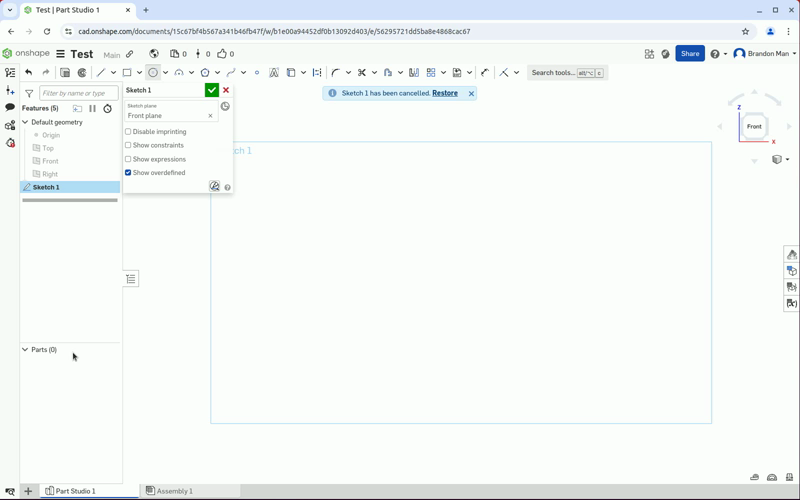
mouse_move(461, 282)
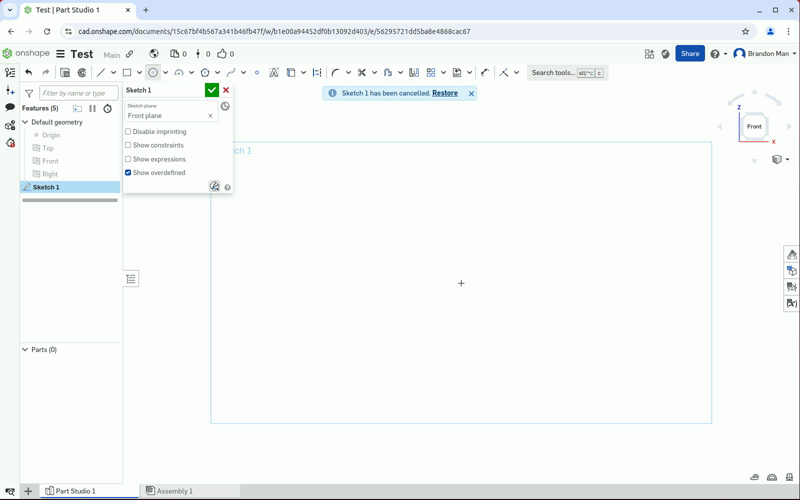
click(461, 282)
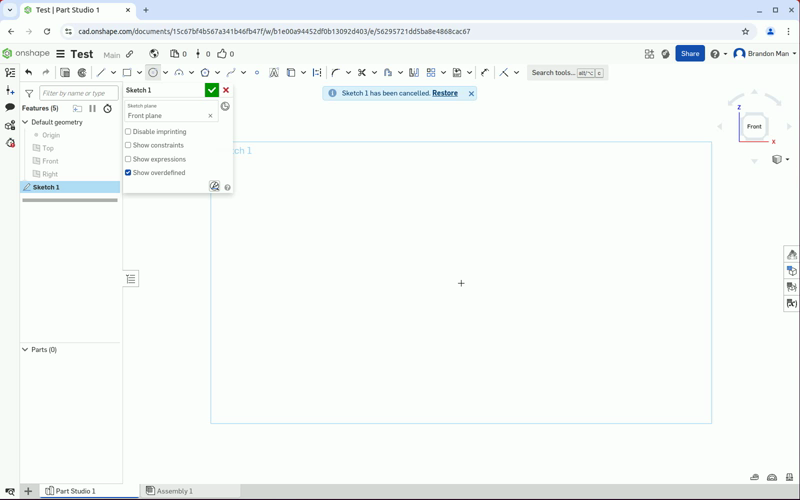
key_up(shift)
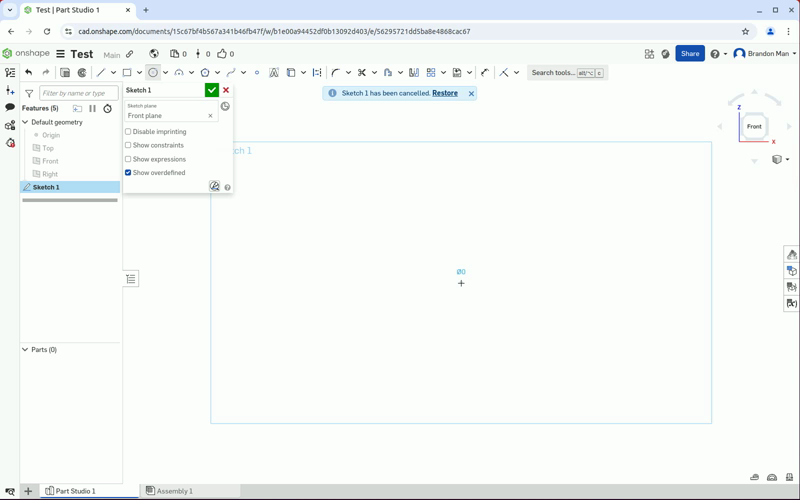
mouse_move(482, 282)
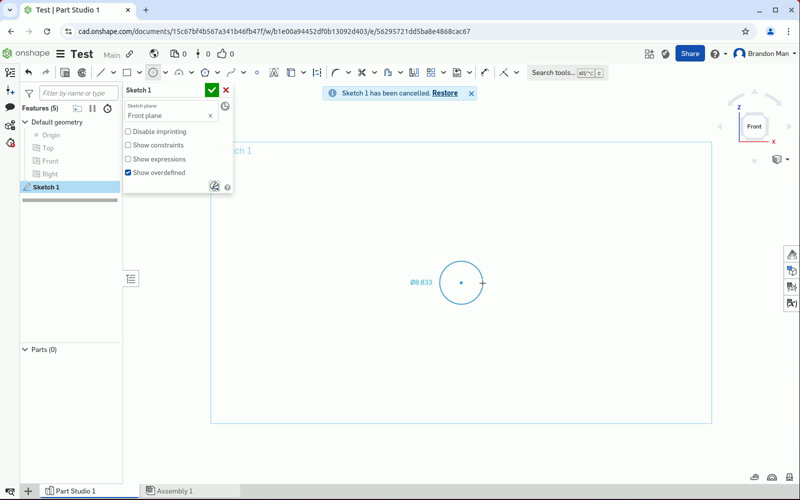
click(482, 282)
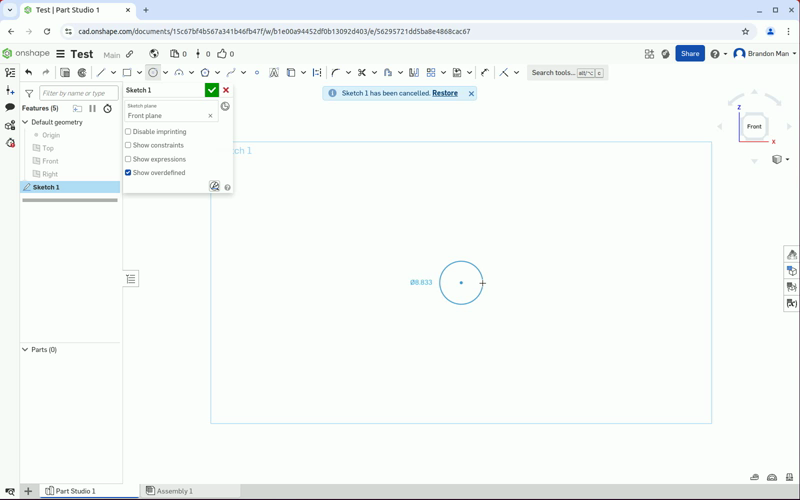
key(esc)
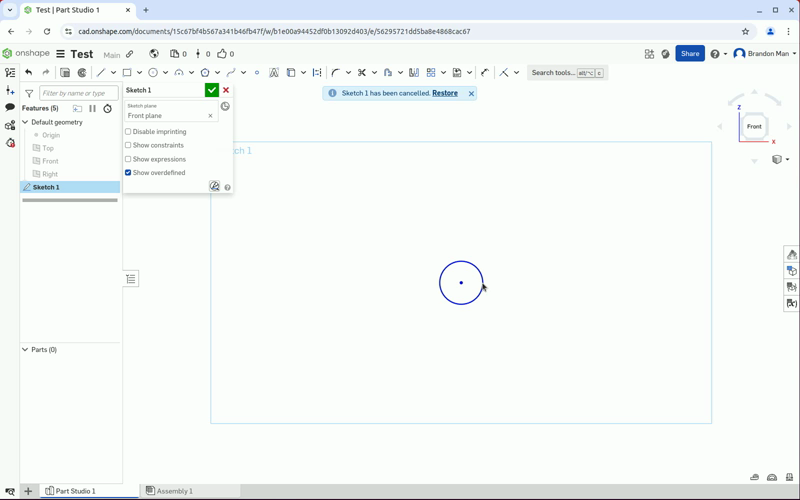
mouse_move(460, 276)
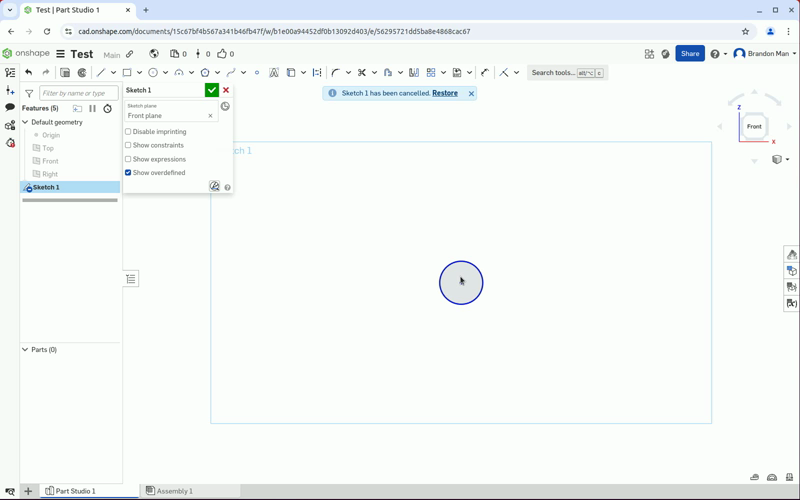
scroll(6)
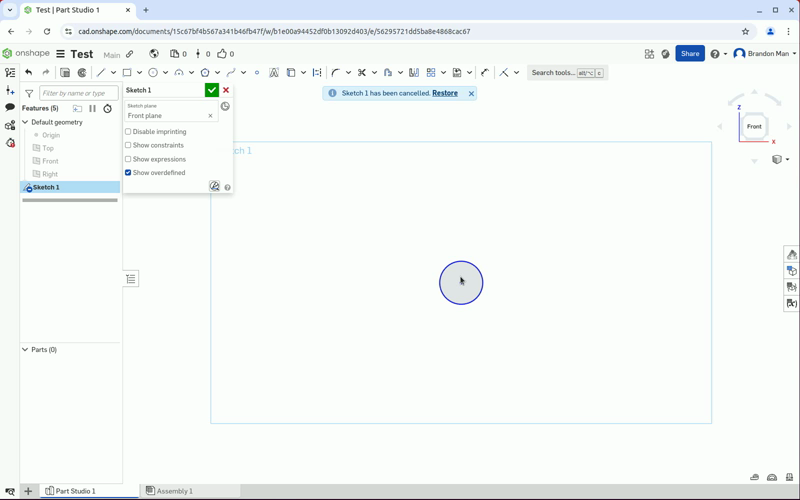
scroll(6)
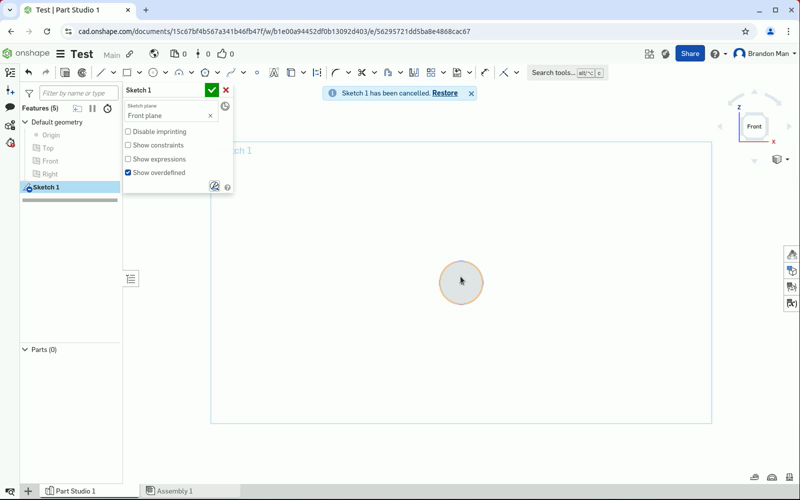
scroll(6)
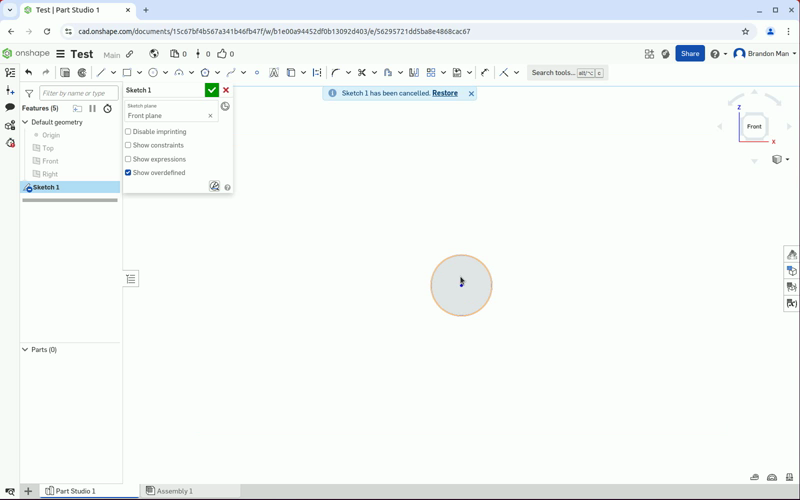
scroll(6)
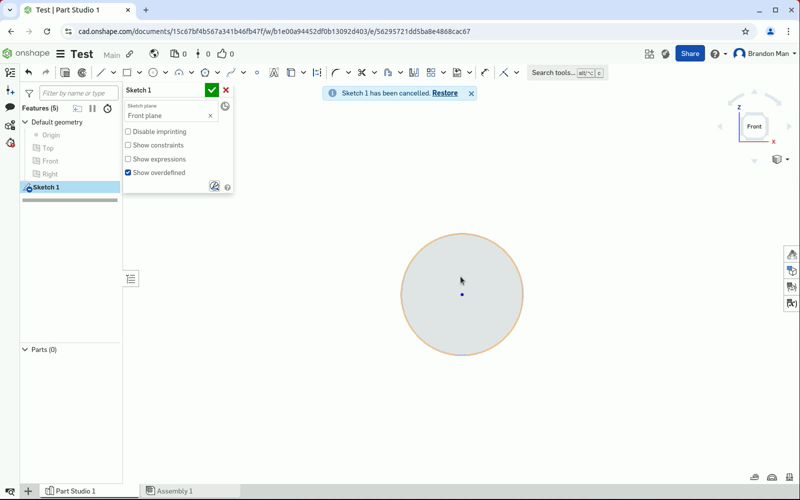
scroll(6)
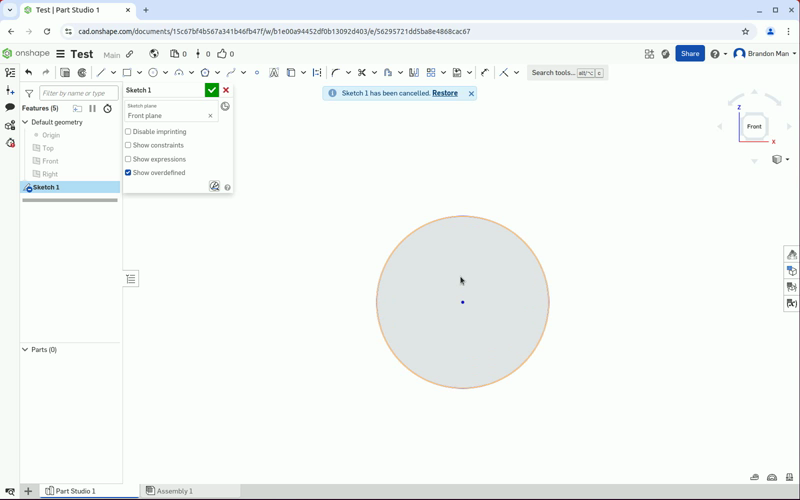
scroll(6)
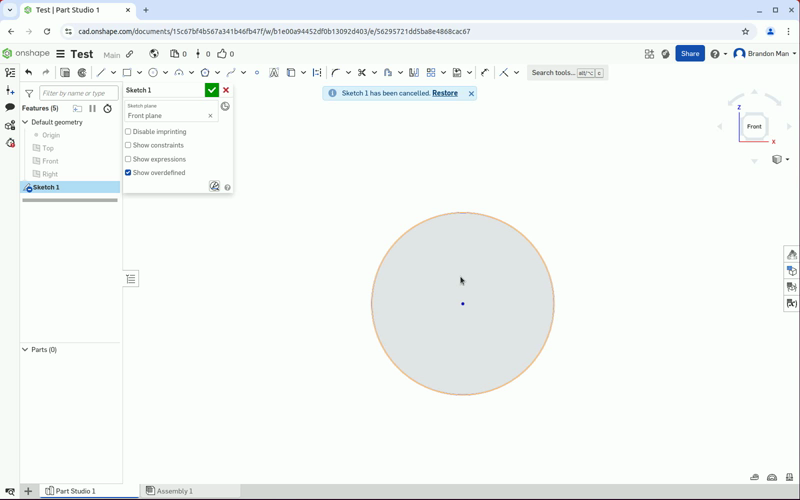
scroll(6)
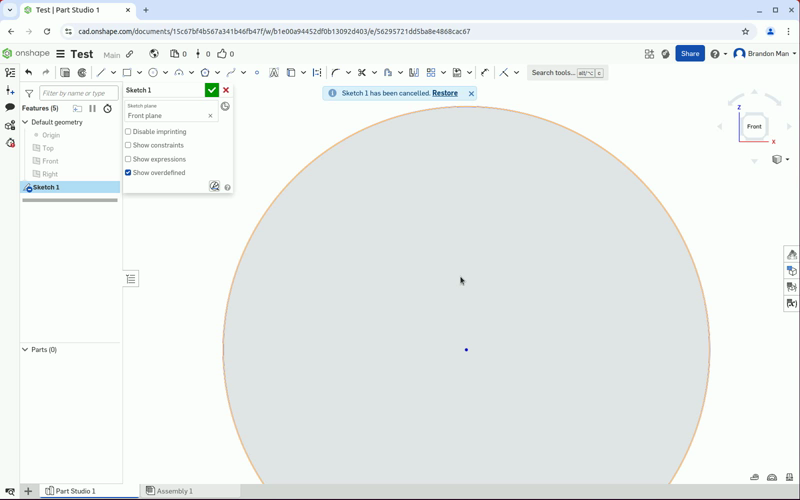
click(460, 276)
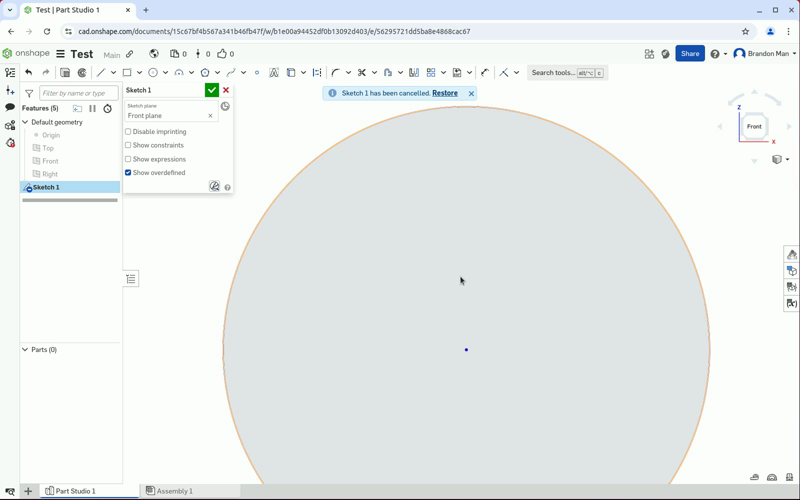
scroll(-6)
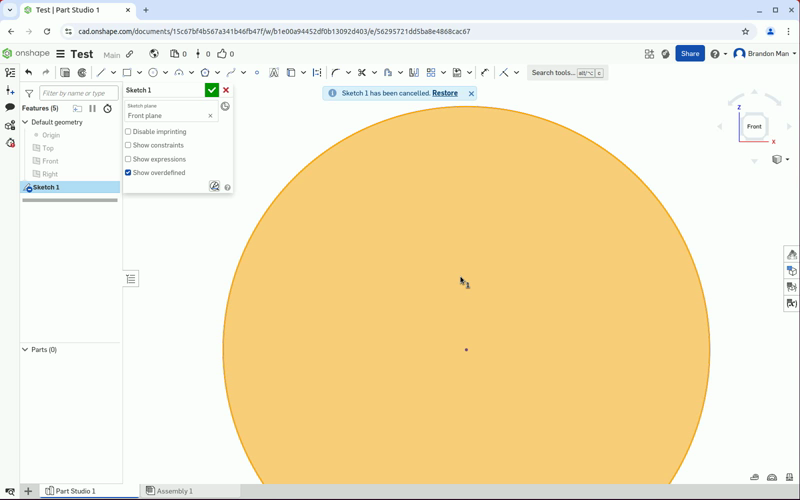
scroll(-6)
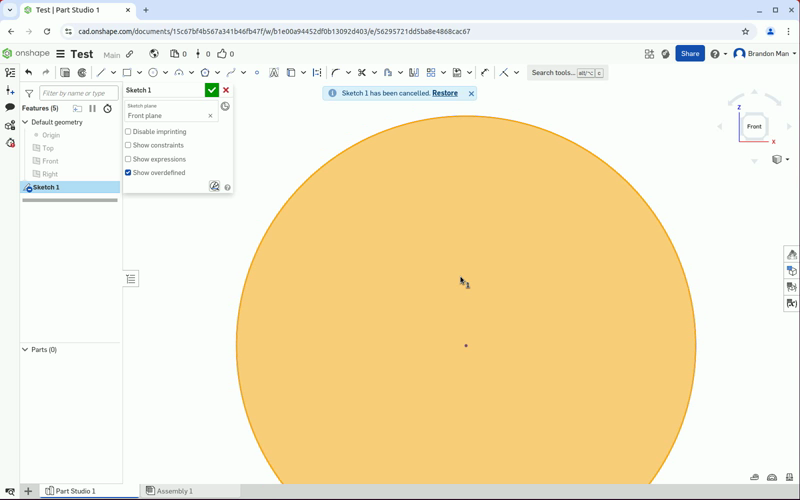
scroll(-6)
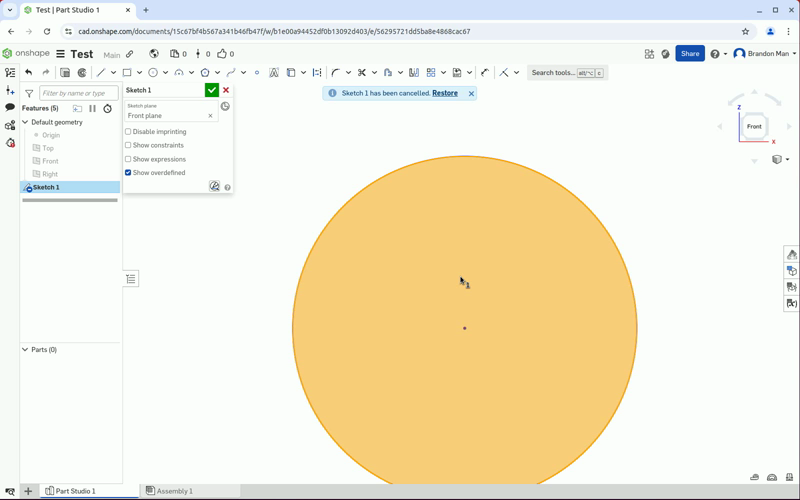
scroll(-6)
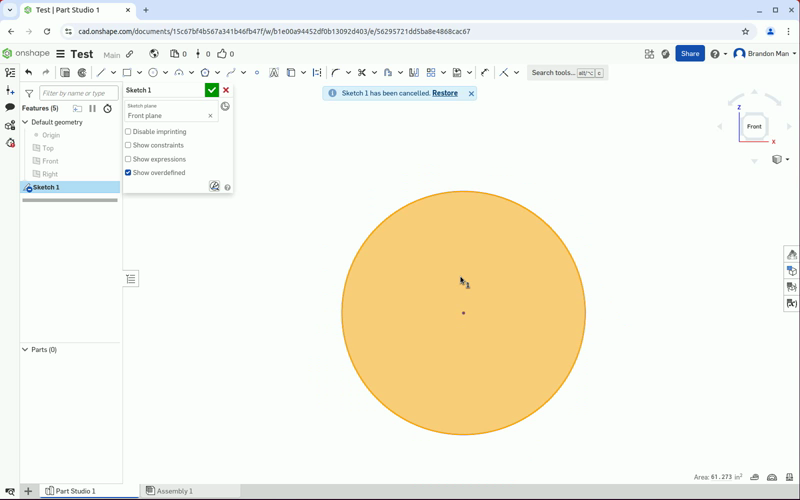
scroll(-6)
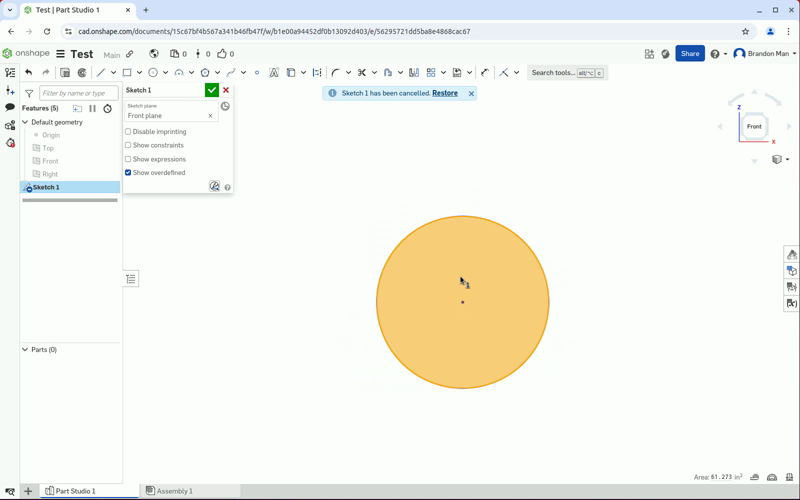
scroll(-6)
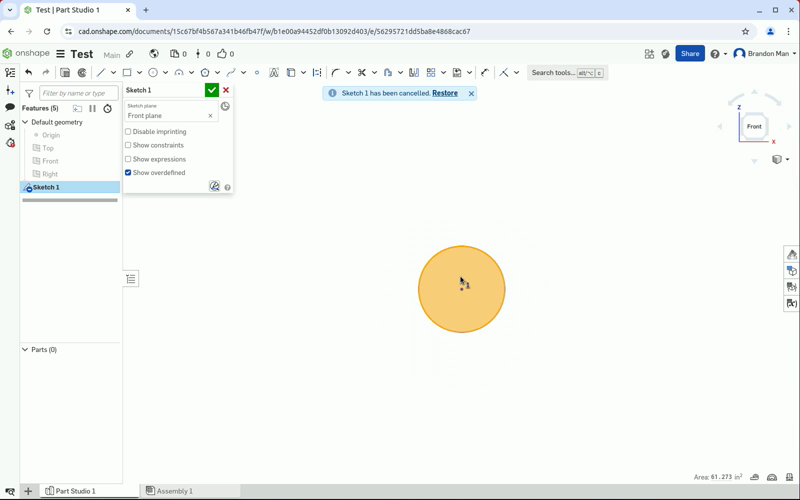
scroll(-6)
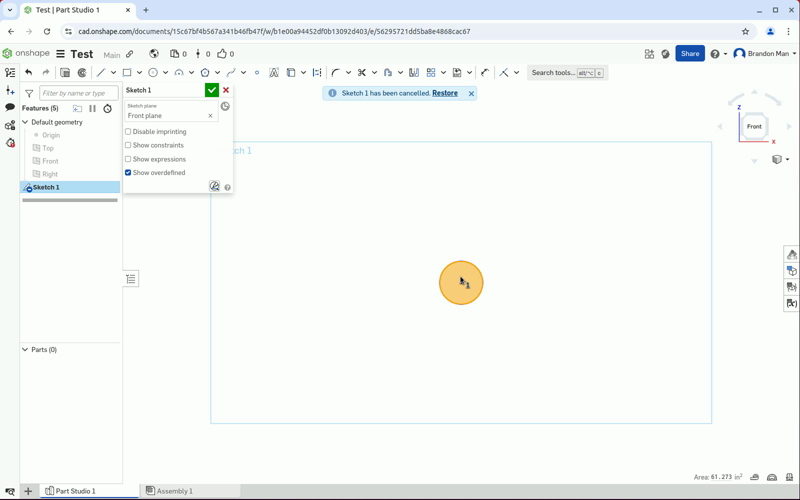
mouse_move(73, 352)
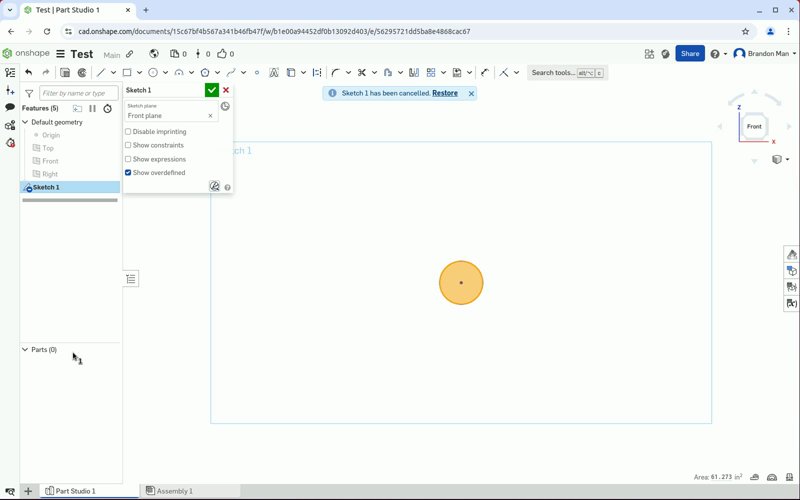
key(shift+y)
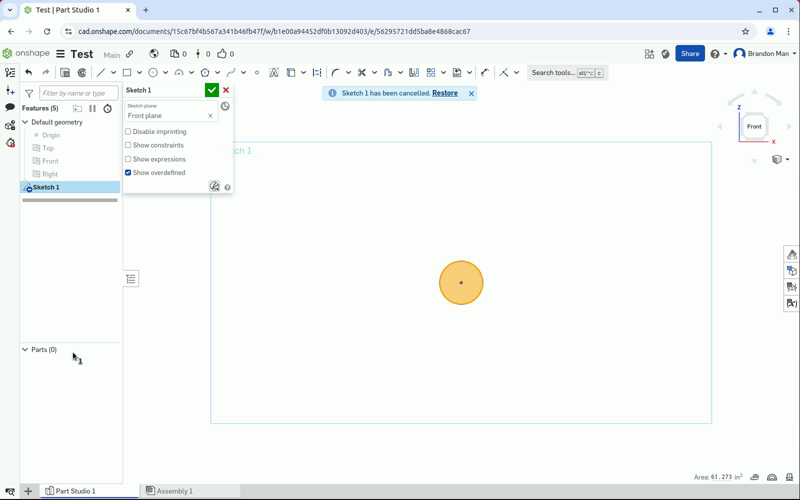
key(shift+e)
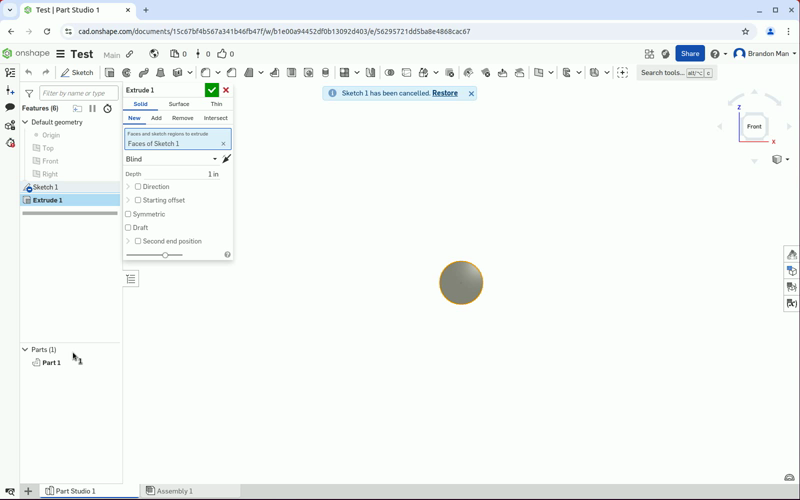
mouse_move(143, 106)
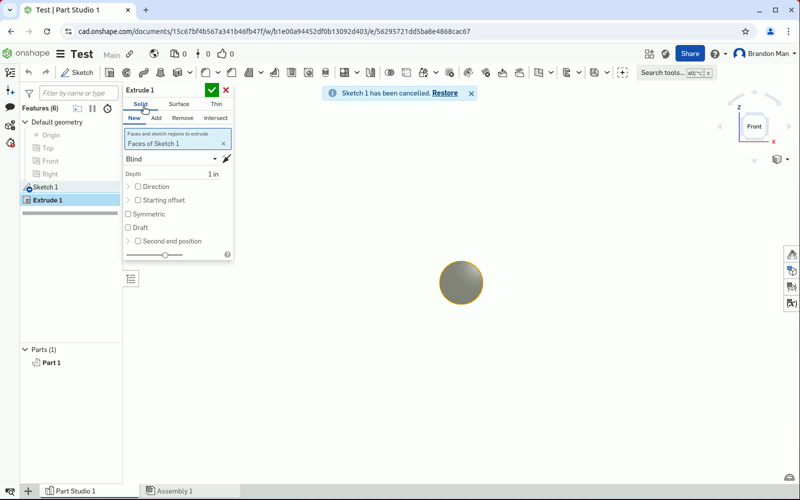
click(143, 106)
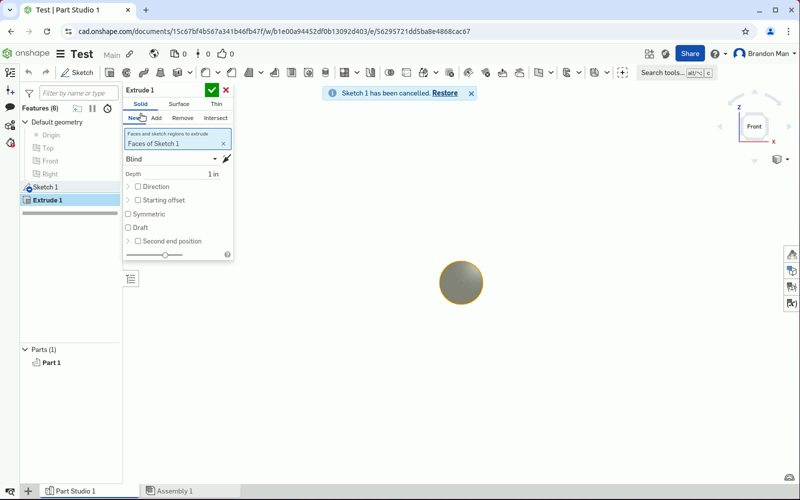
mouse_move(137, 120)
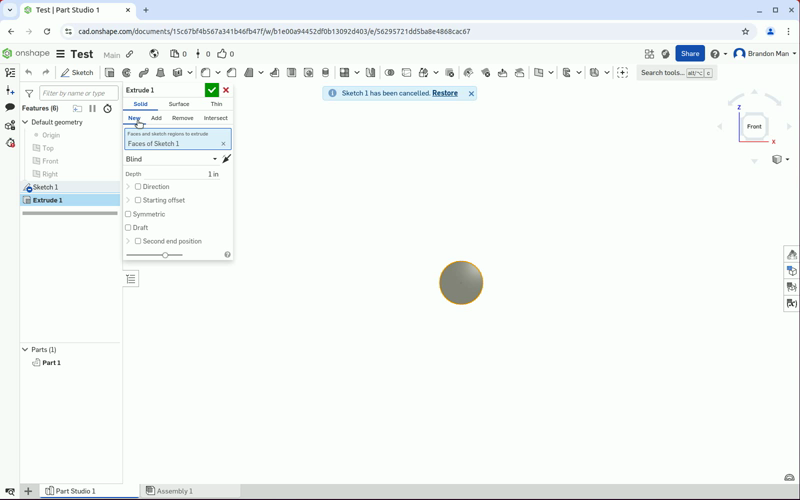
click(137, 120)
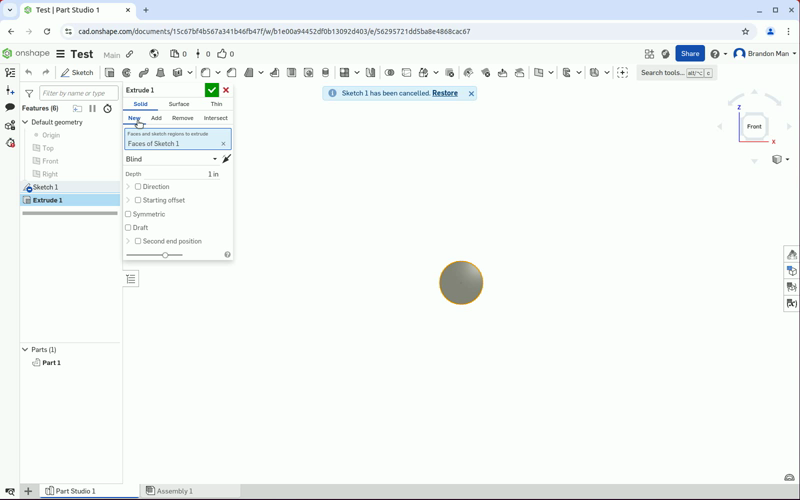
key(tab, 4)
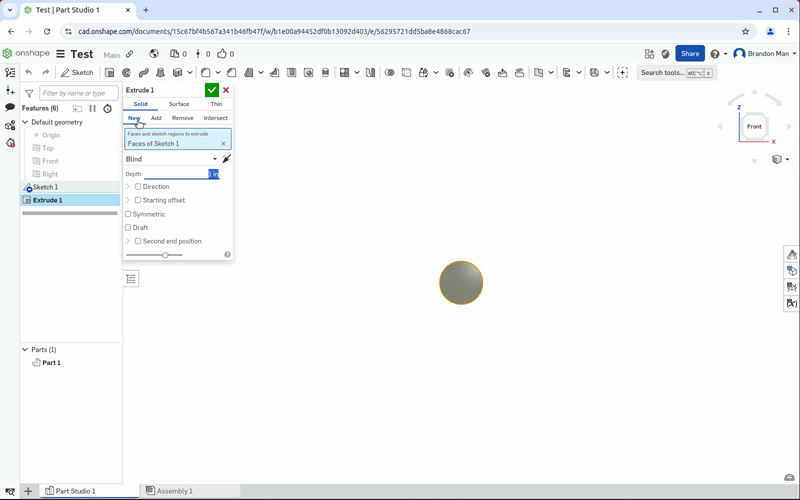
text(10.11)
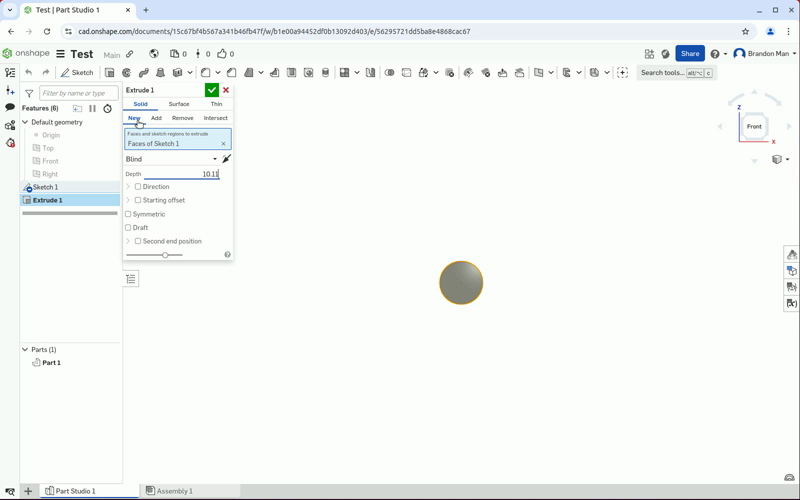
key(enter)
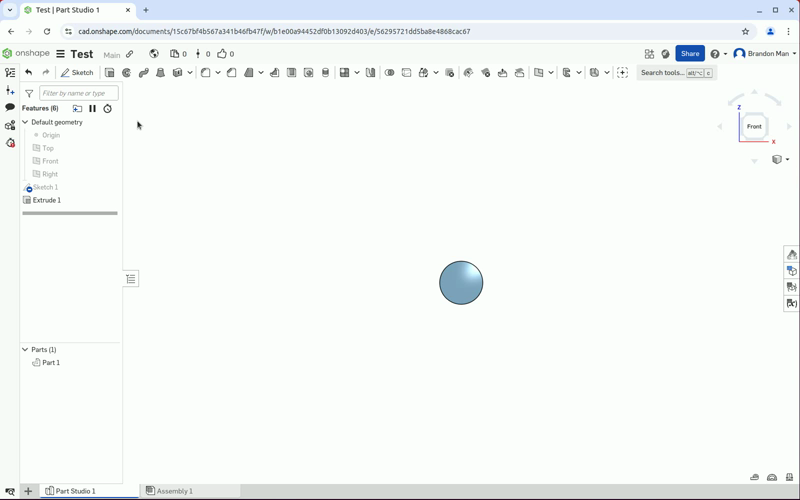
key(shift+h)
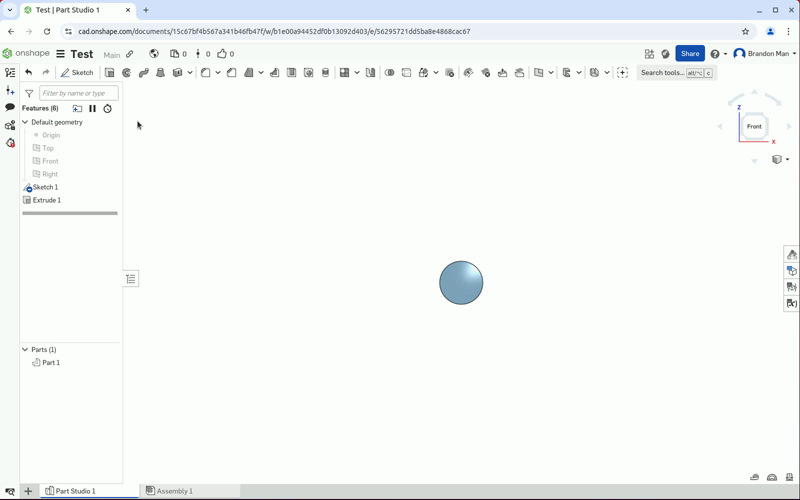
key(shift+h)
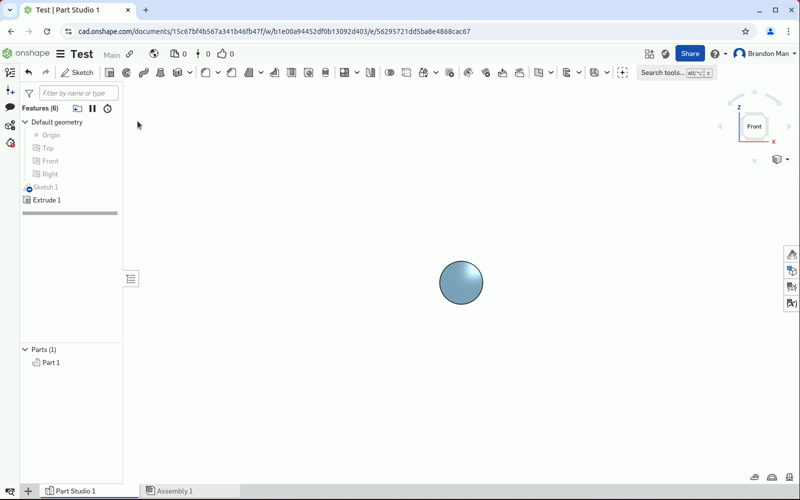
mouse_move(73, 189)
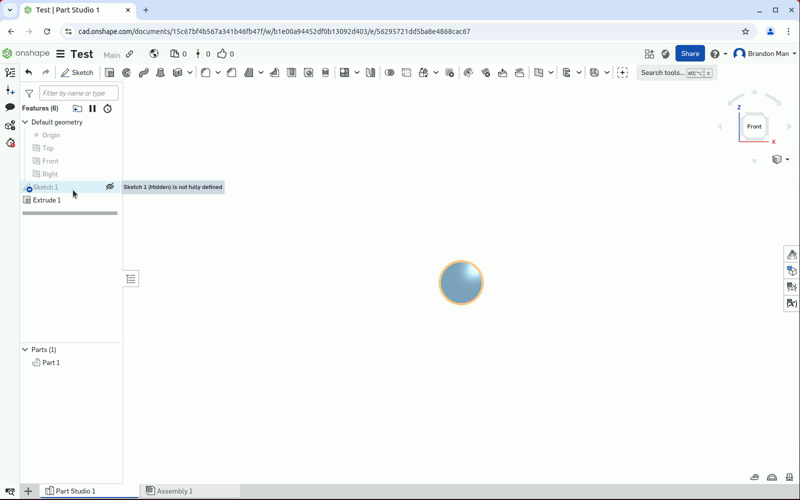
click(73, 189)
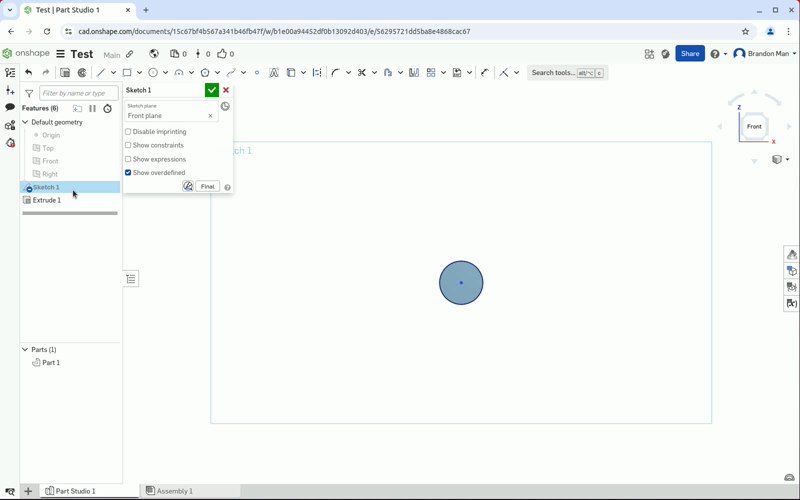
mouse_move(229, 92)
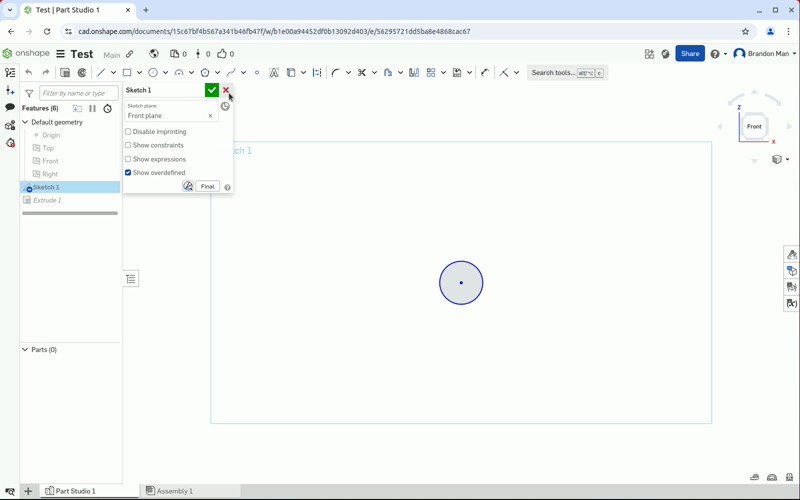
click(229, 92)
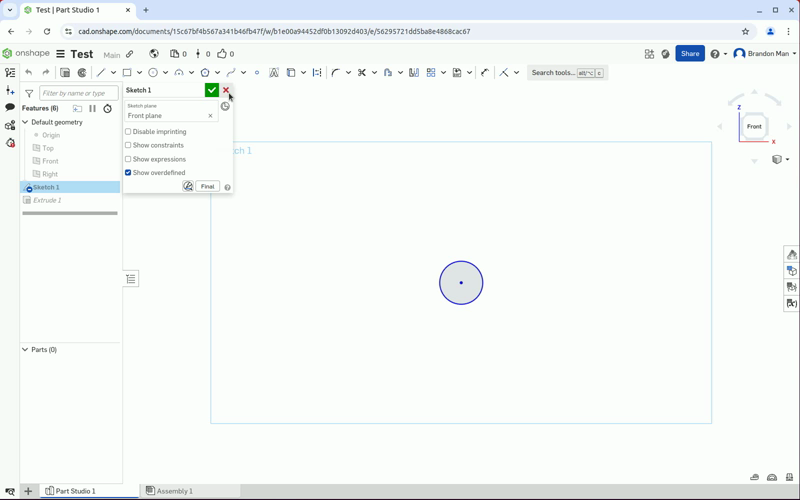
key(shift+s)
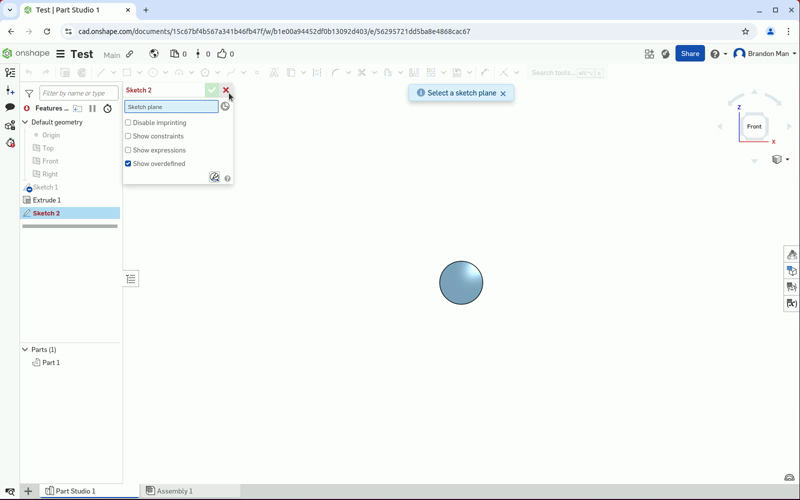
mouse_move(73, 163)
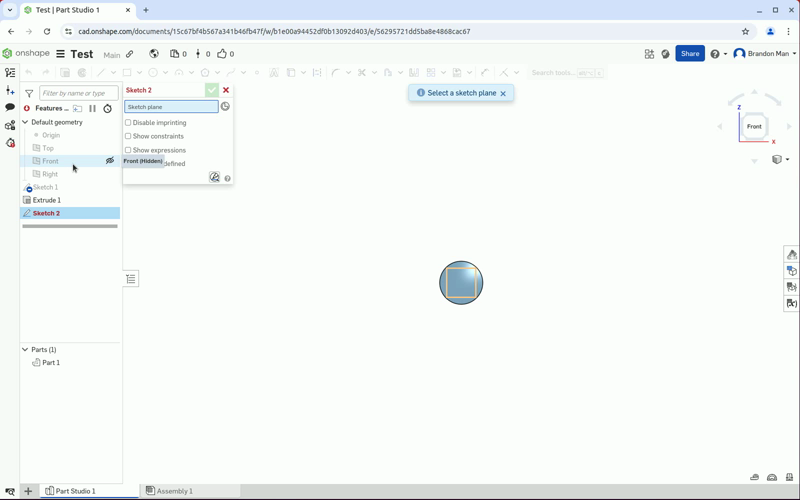
click(73, 163)
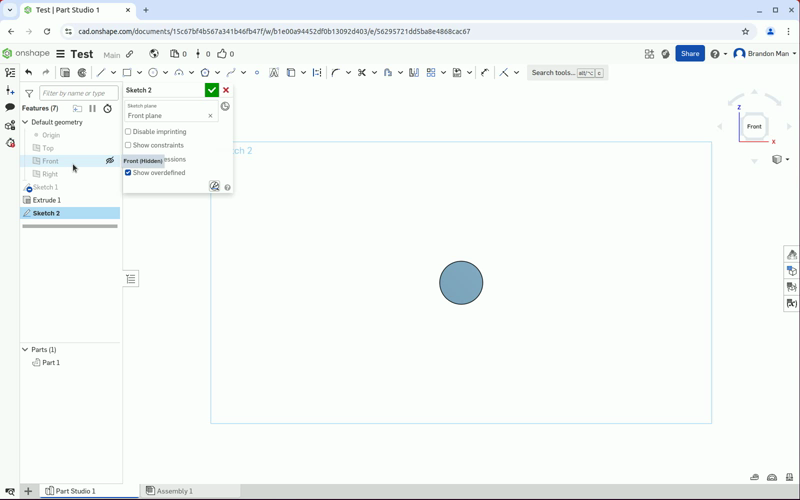
mouse_move(73, 352)
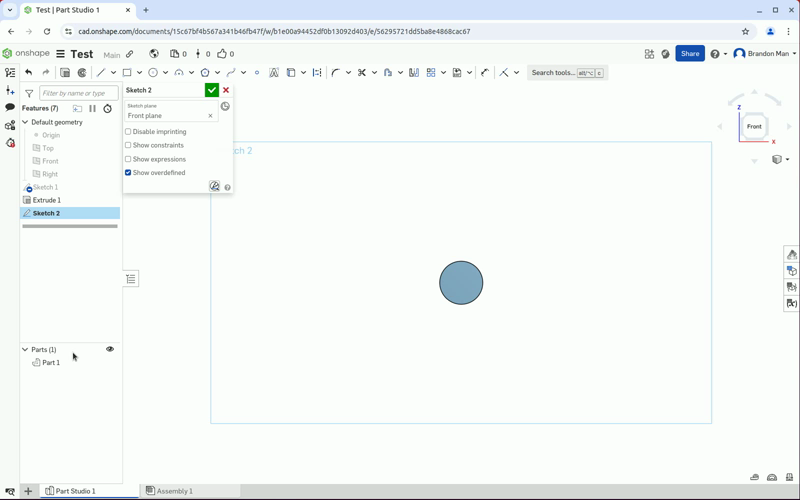
key(y)
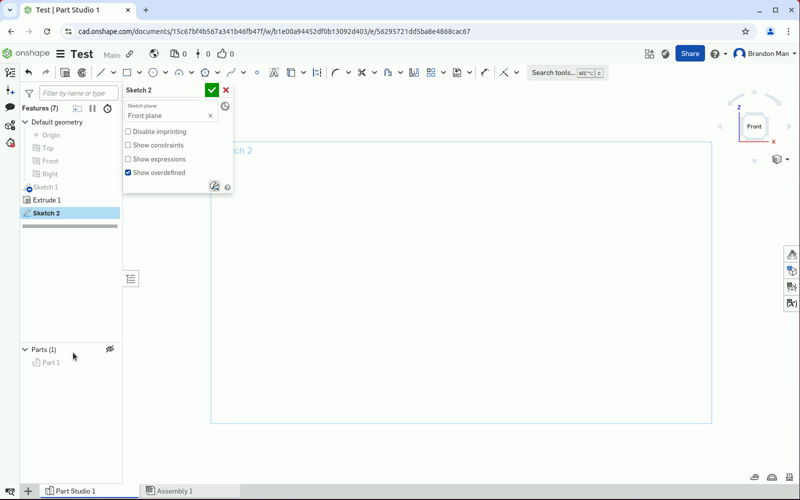
key(c)
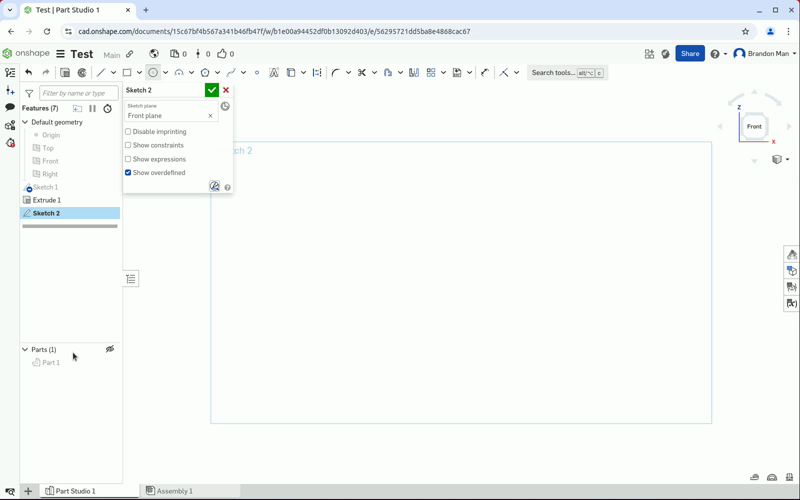
key_down(shift)
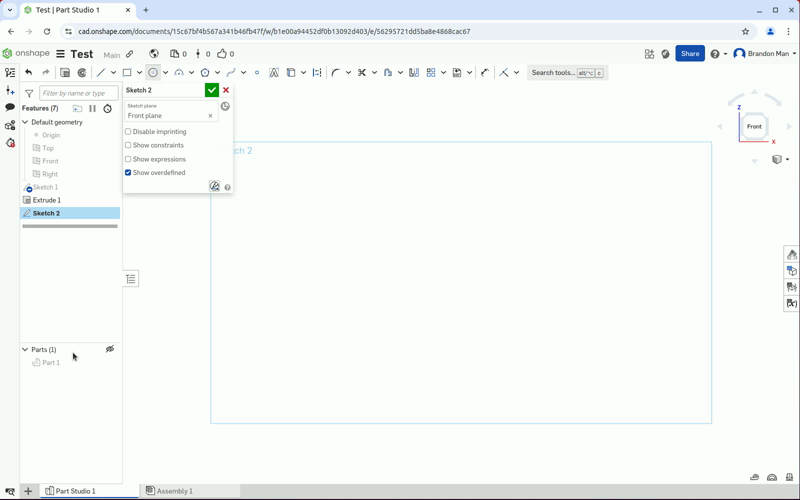
mouse_move(461, 282)
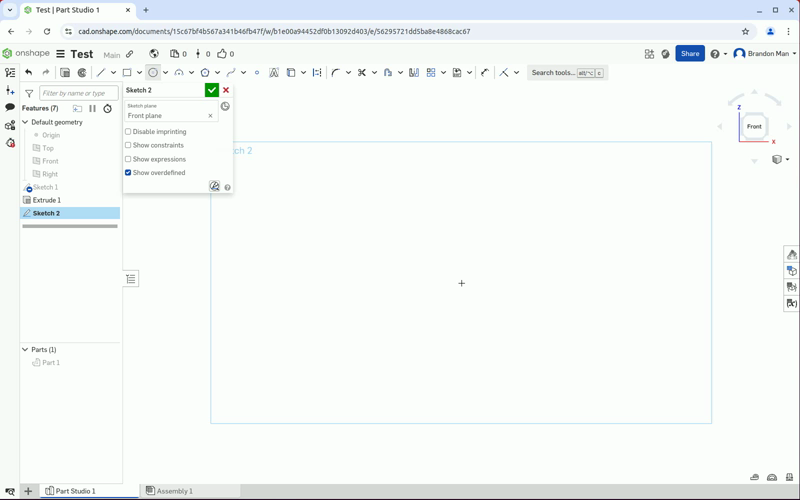
click(461, 282)
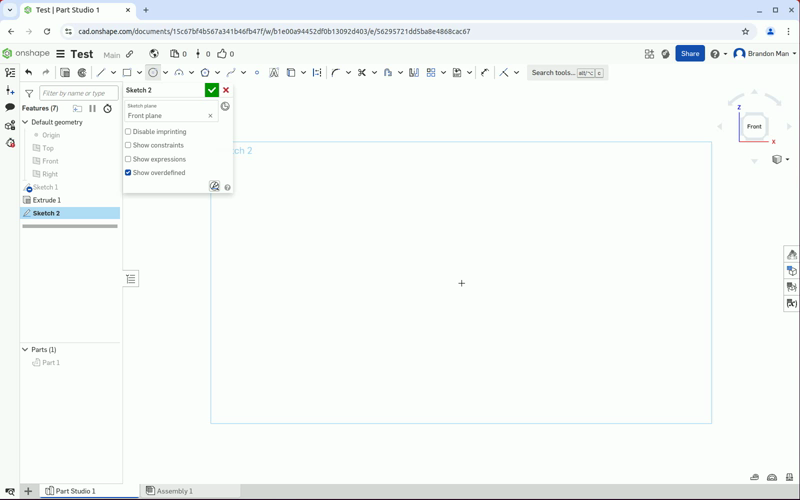
key_up(shift)
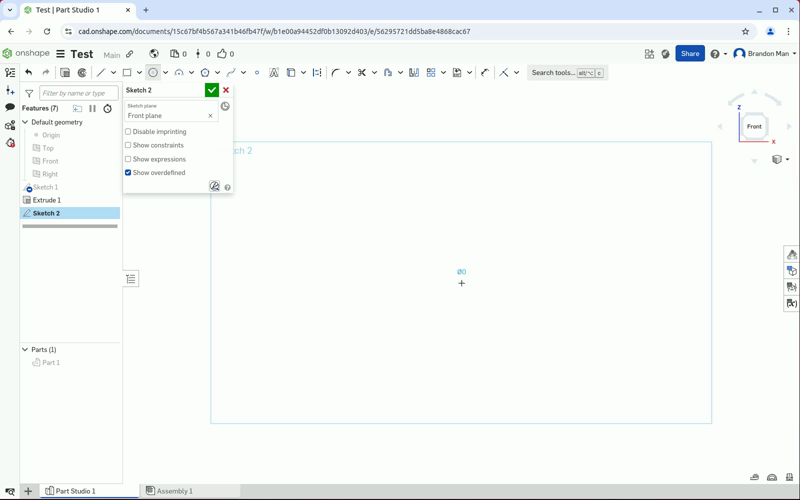
mouse_move(479, 282)
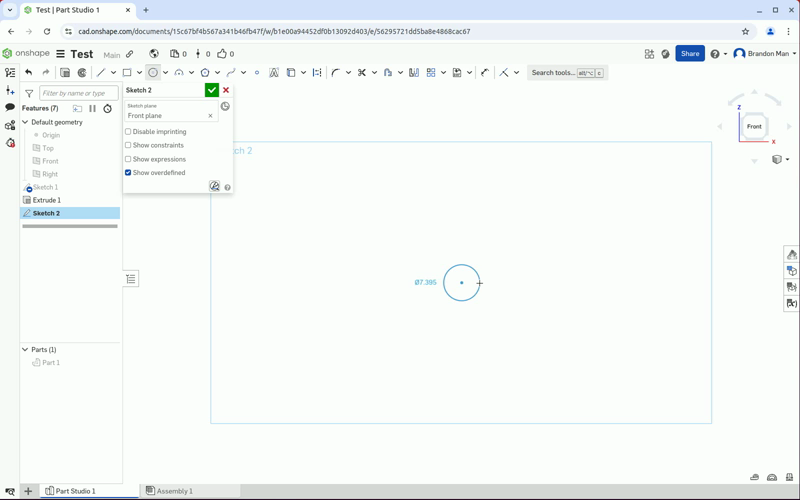
click(479, 282)
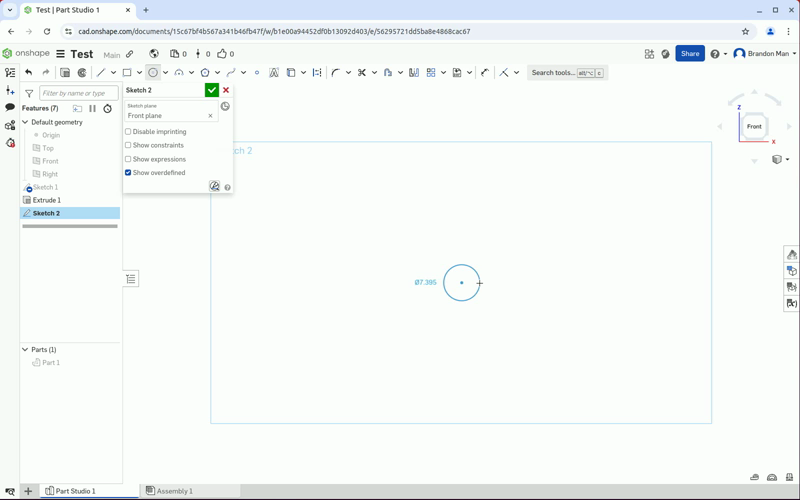
key(esc)
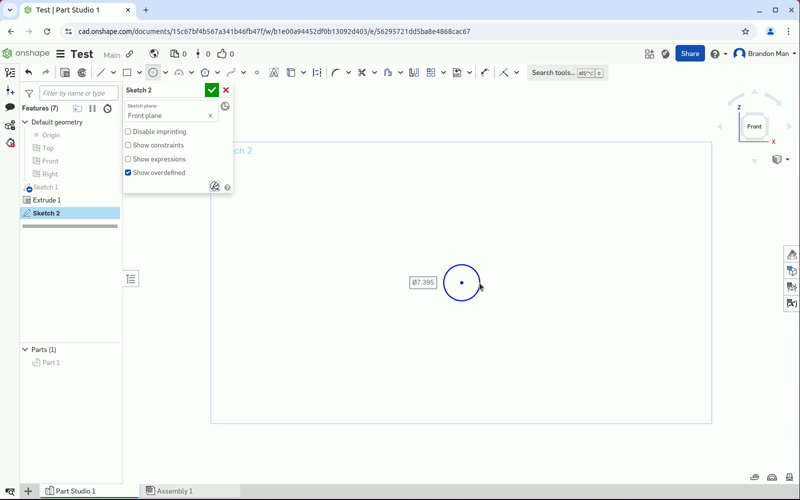
mouse_move(447, 277)
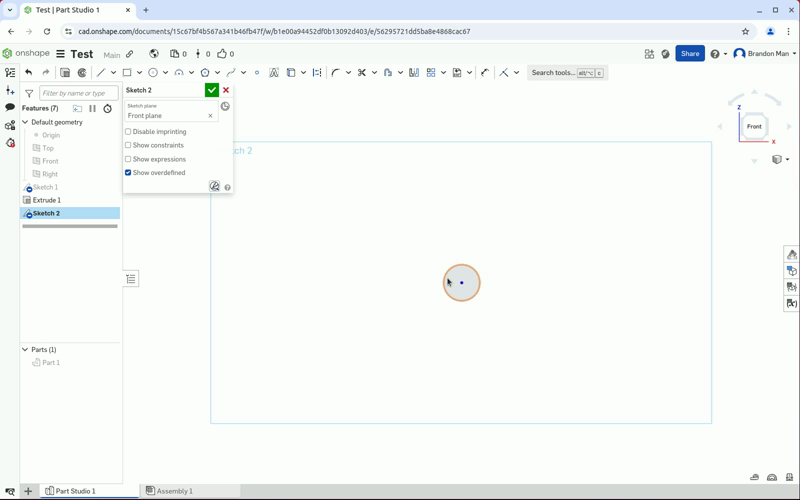
scroll(6)
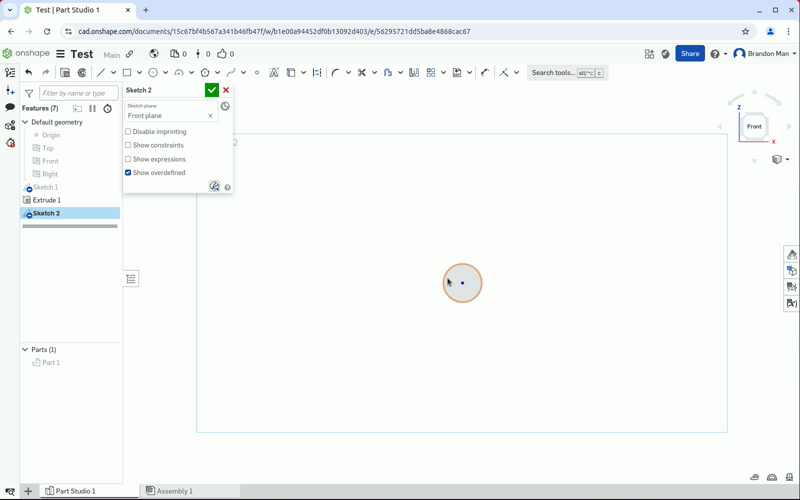
scroll(6)
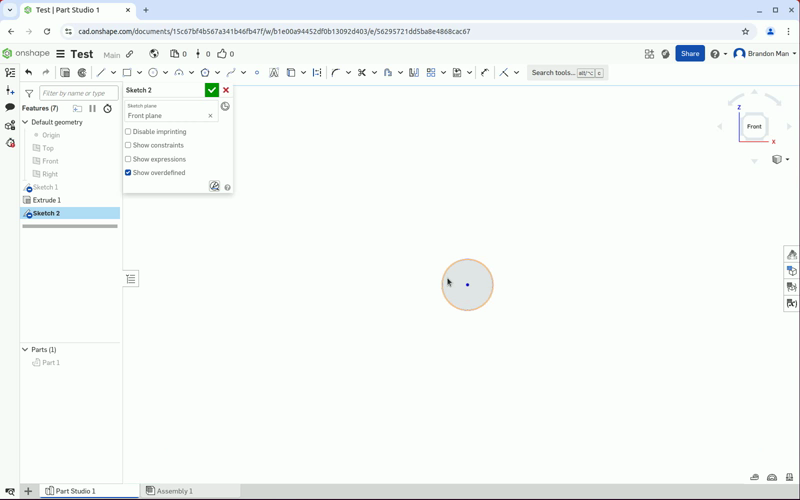
scroll(6)
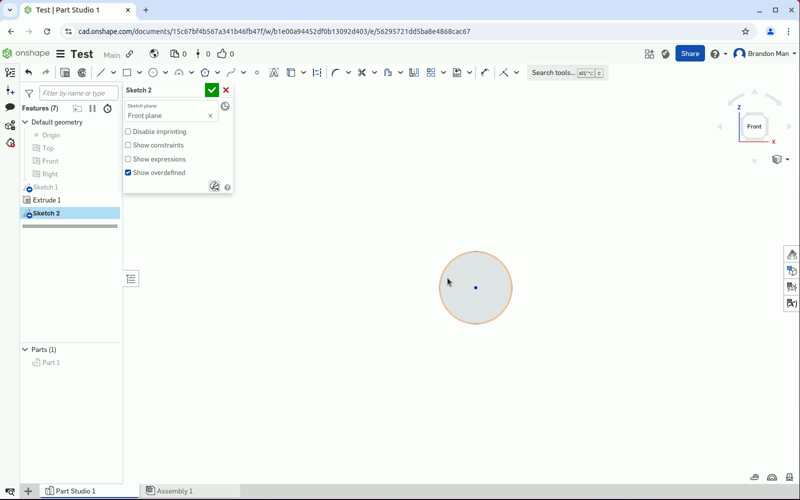
scroll(6)
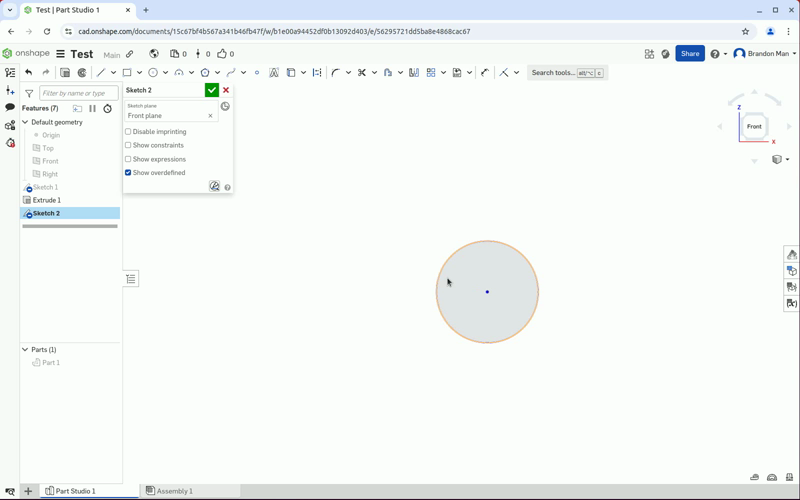
scroll(6)
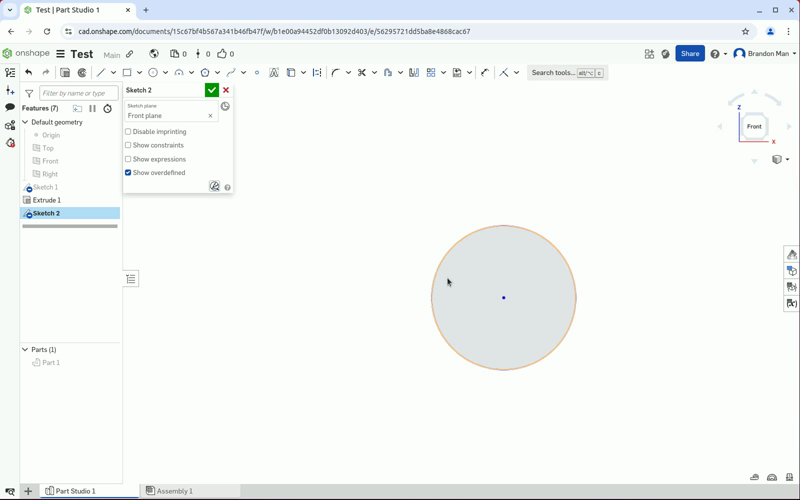
scroll(6)
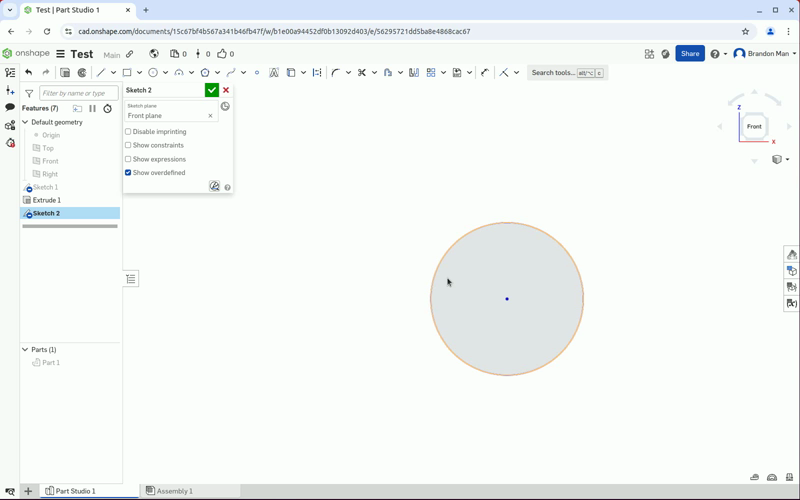
scroll(6)
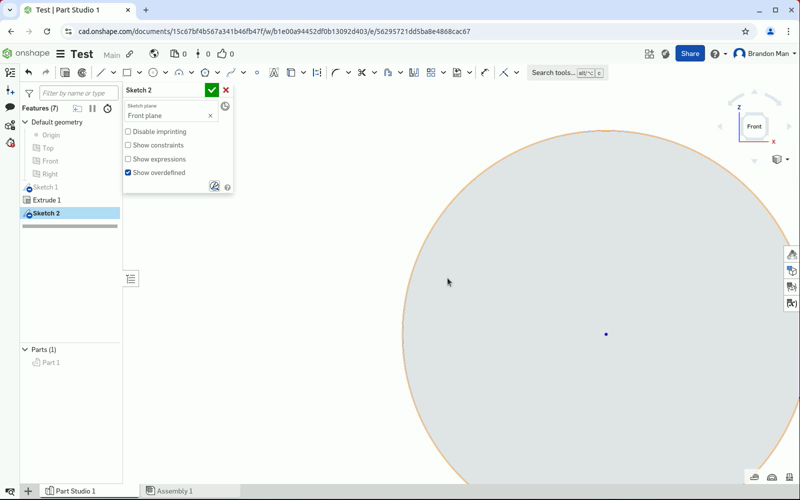
click(447, 277)
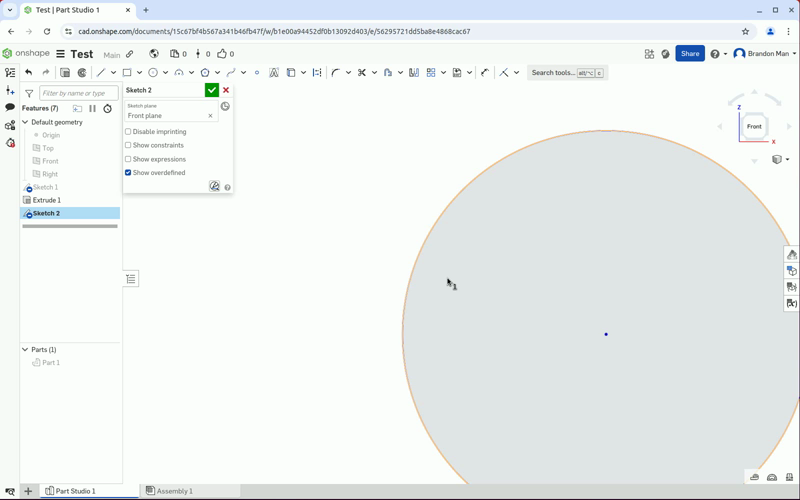
scroll(-6)
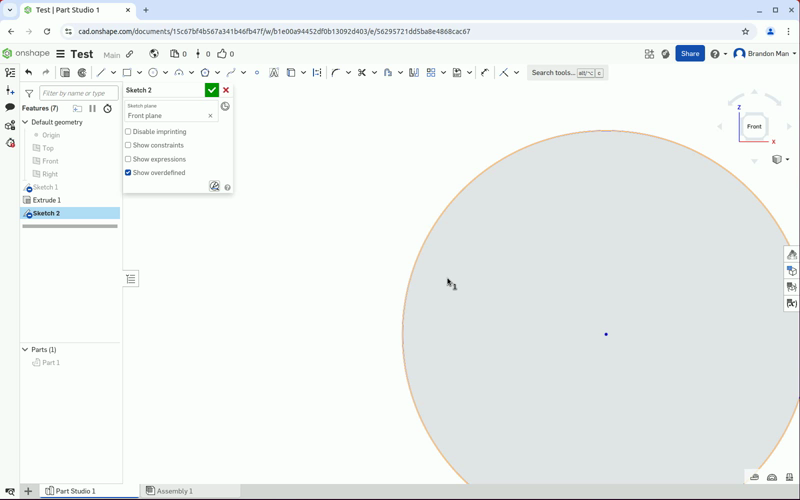
scroll(-6)
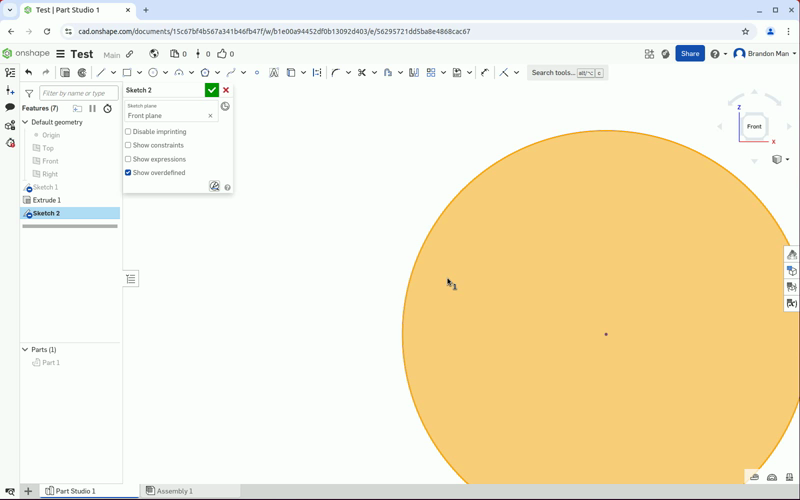
scroll(-6)
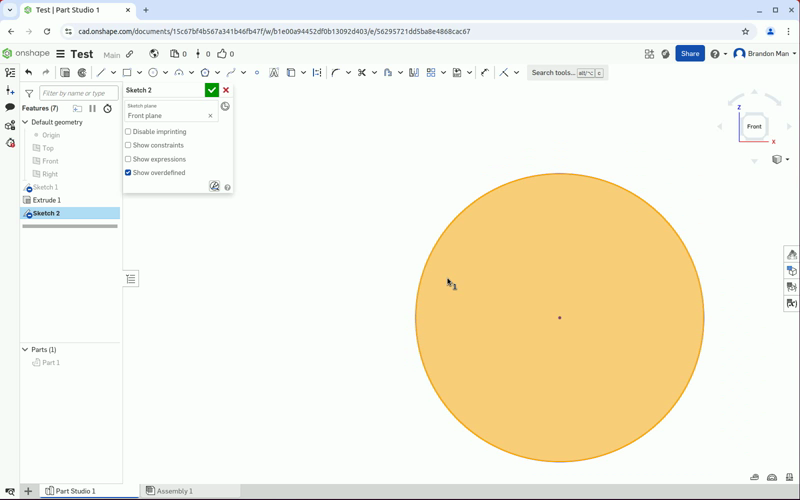
scroll(-6)
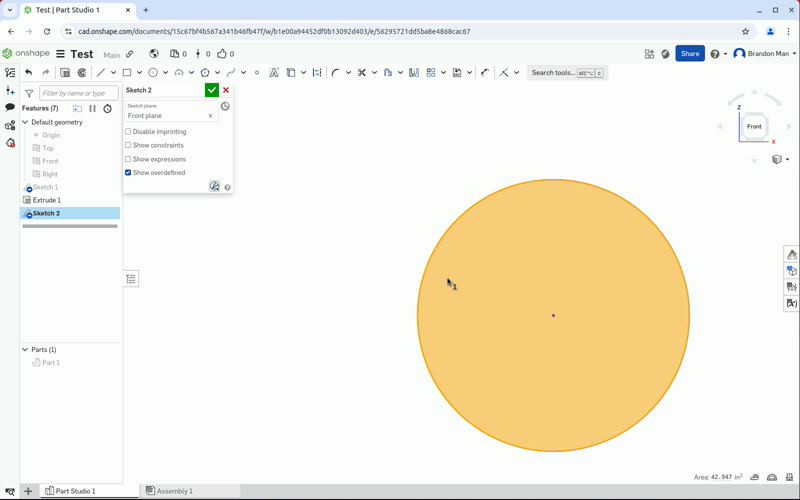
scroll(-6)
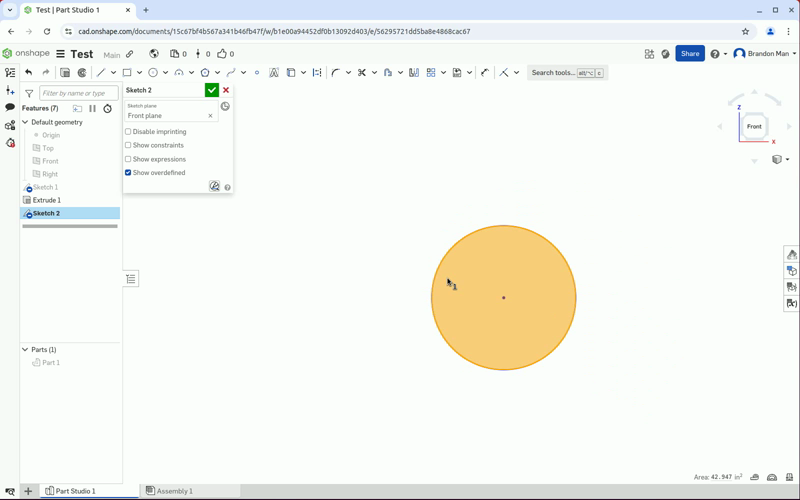
scroll(-6)
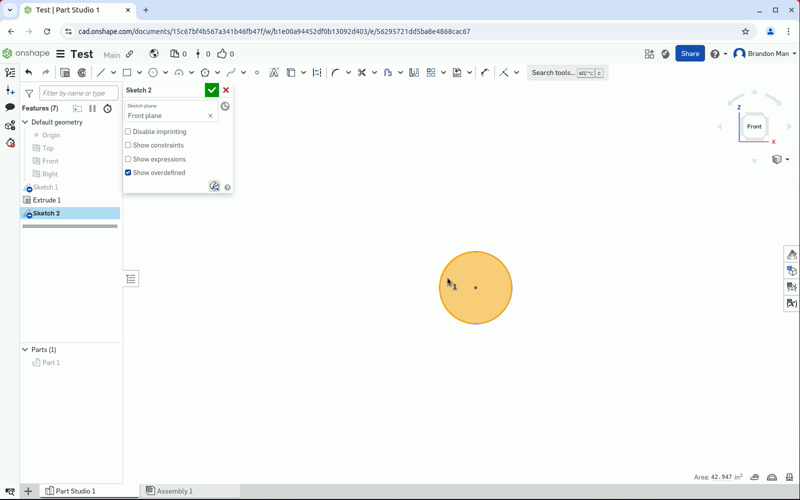
scroll(-6)
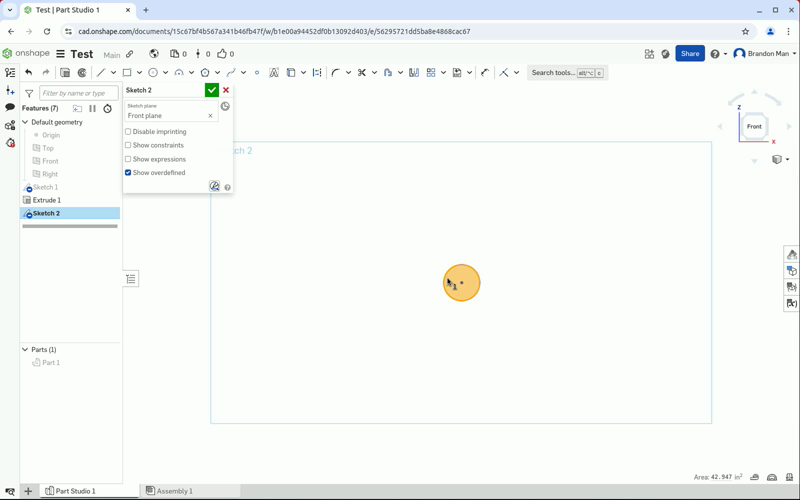
mouse_move(73, 352)
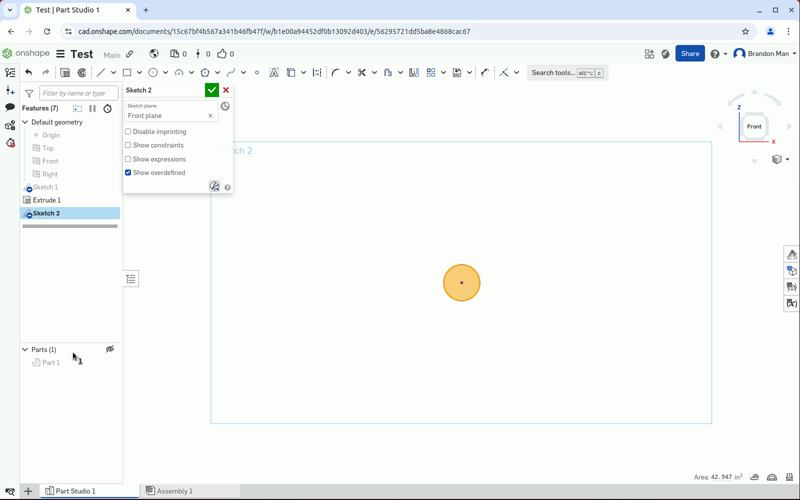
key(shift+y)
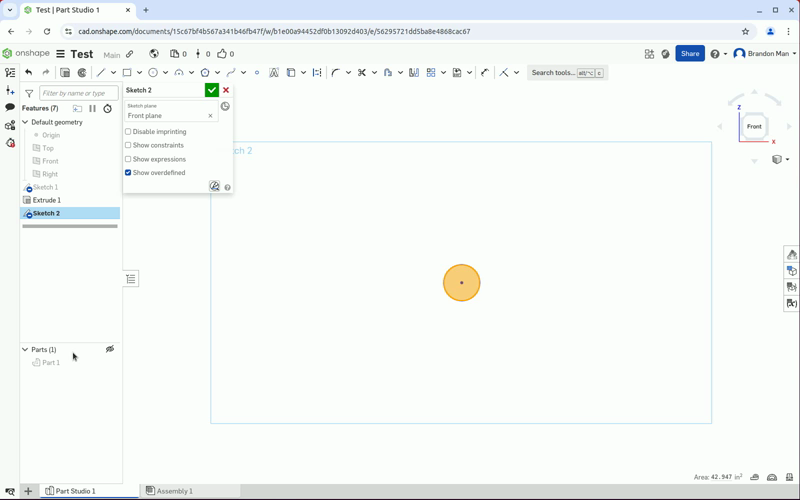
key(shift+e)
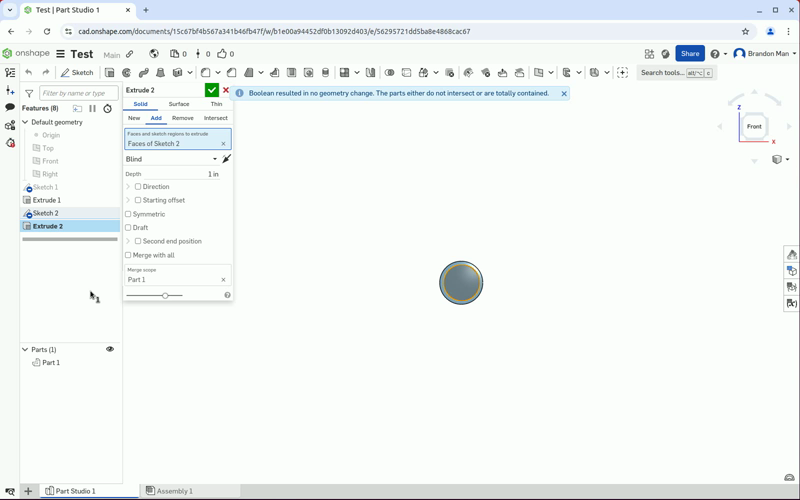
mouse_move(143, 106)
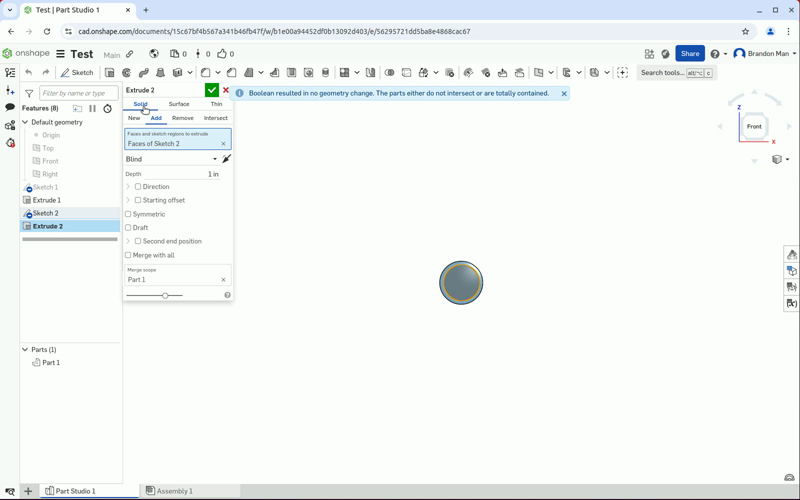
click(143, 106)
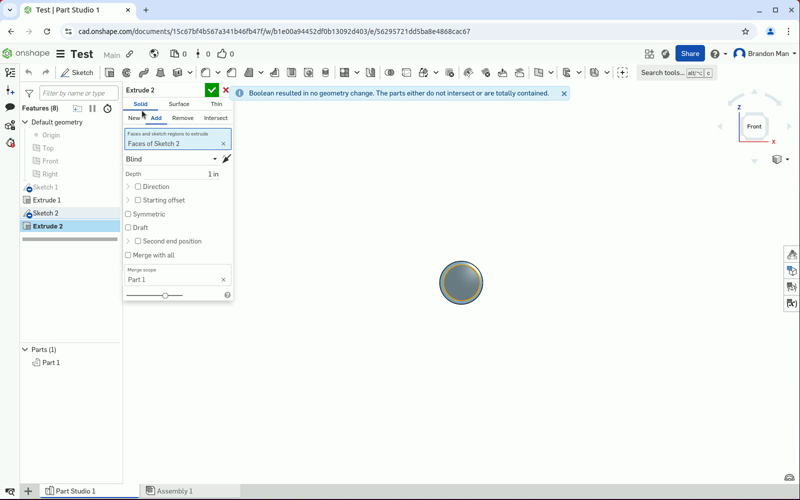
mouse_move(137, 120)
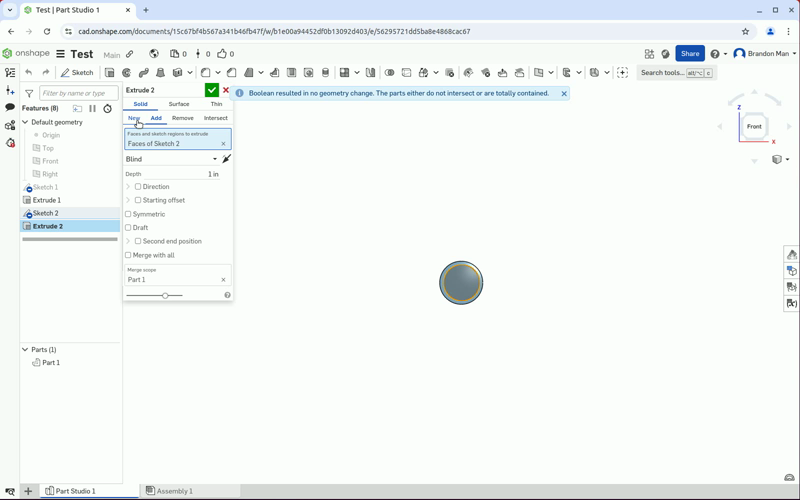
click(137, 120)
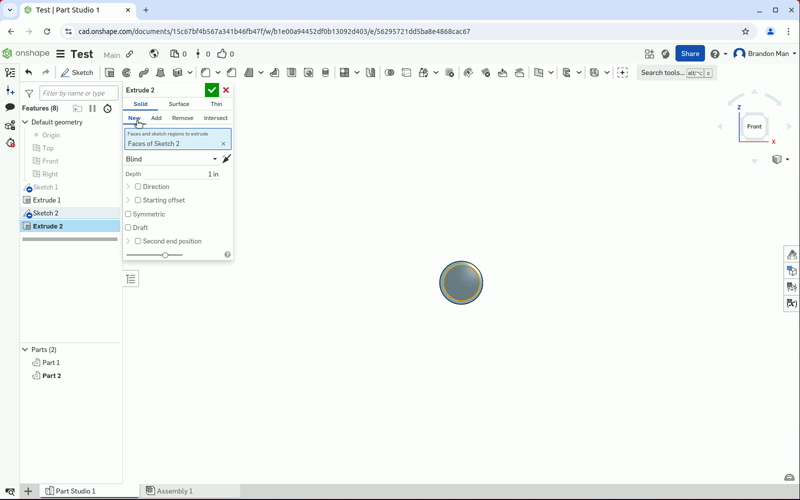
key(tab, 4)
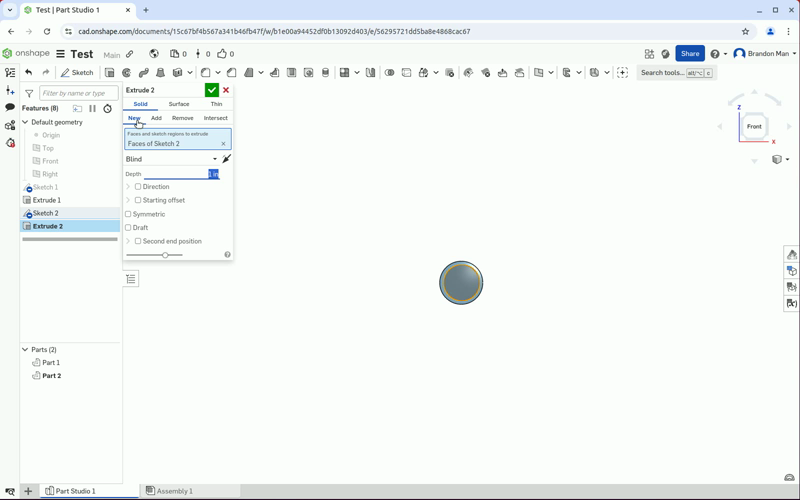
text(12.276)
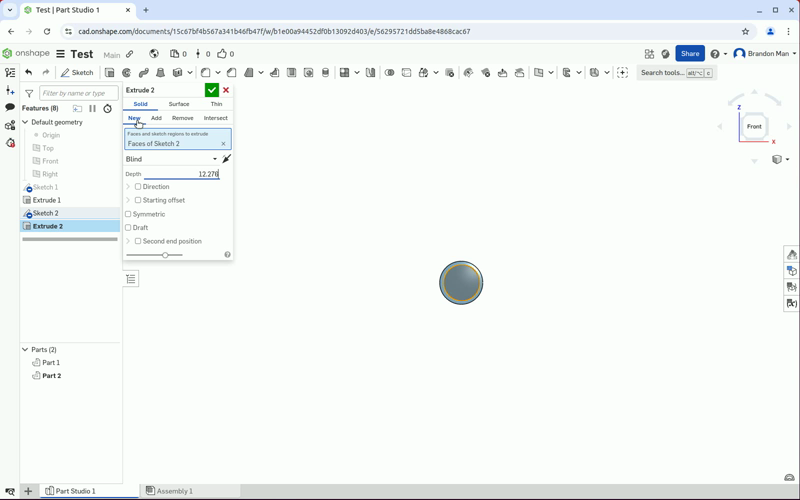
key(enter)
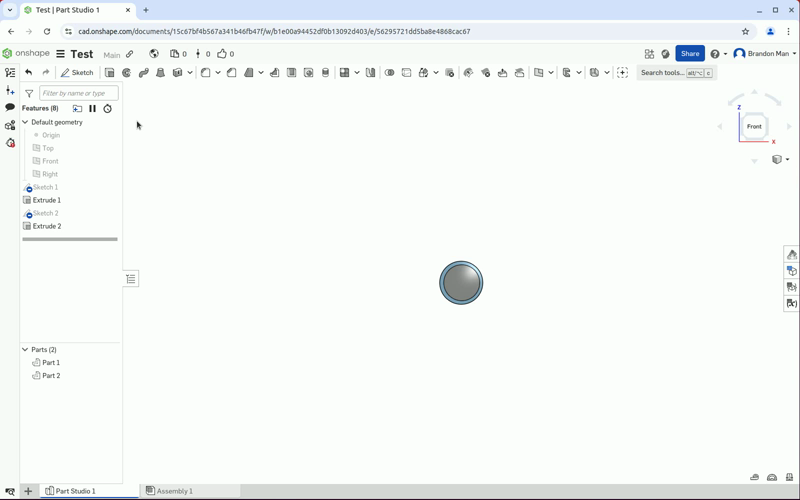
key(shift+h)
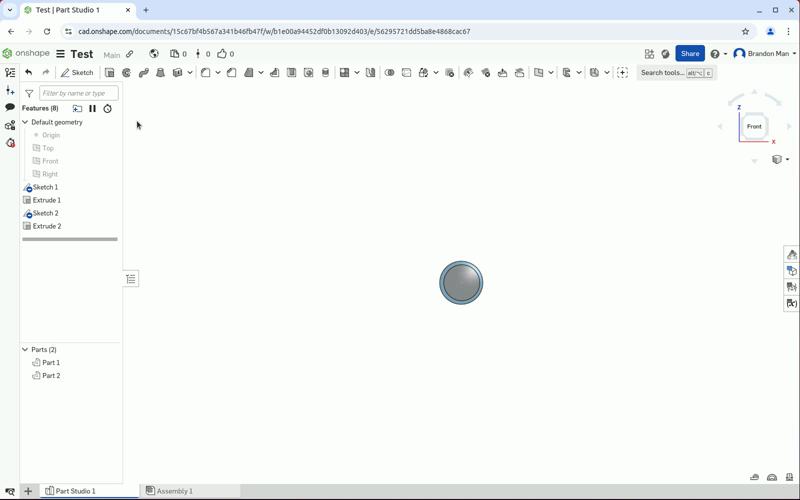
key(shift+h)
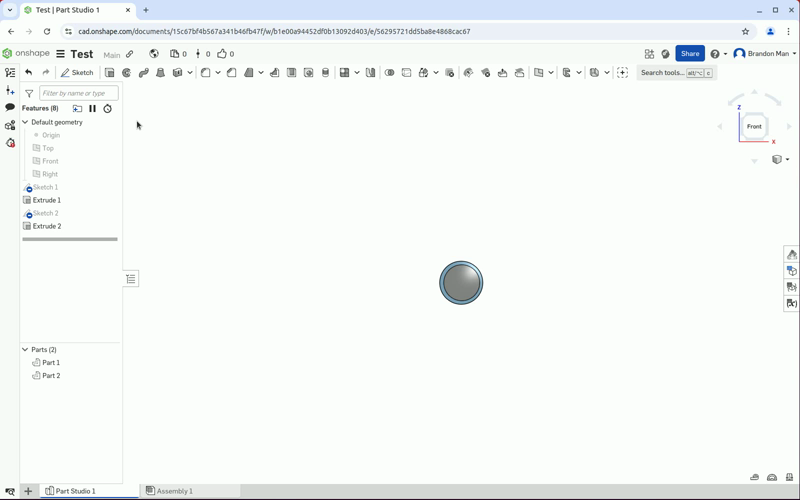
mouse_move(73, 189)
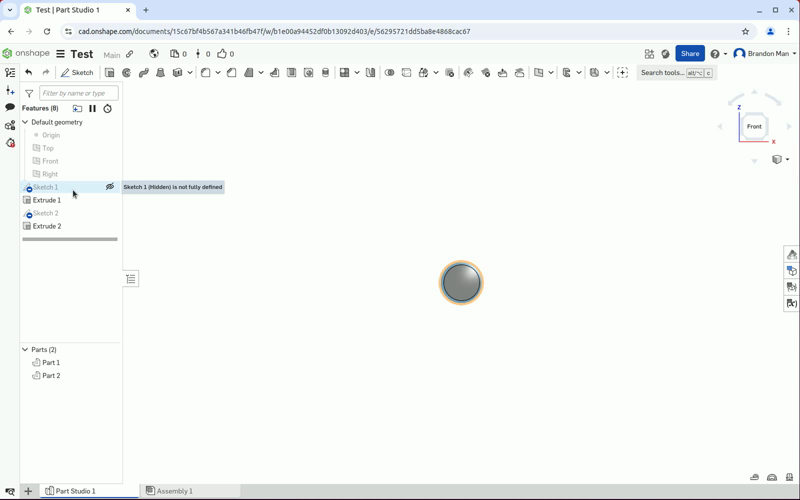
click(73, 189)
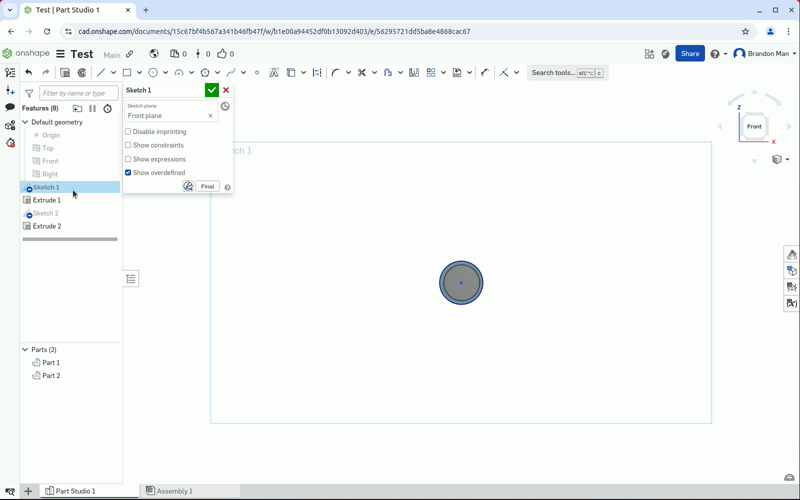
mouse_move(229, 92)
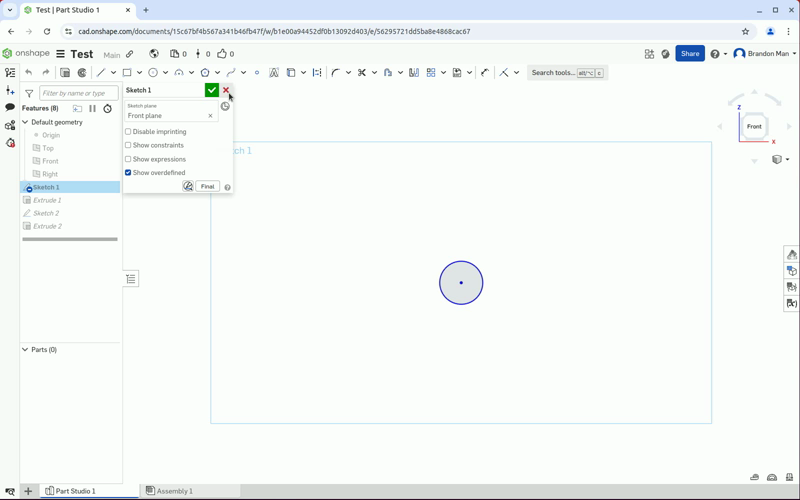
click(229, 92)
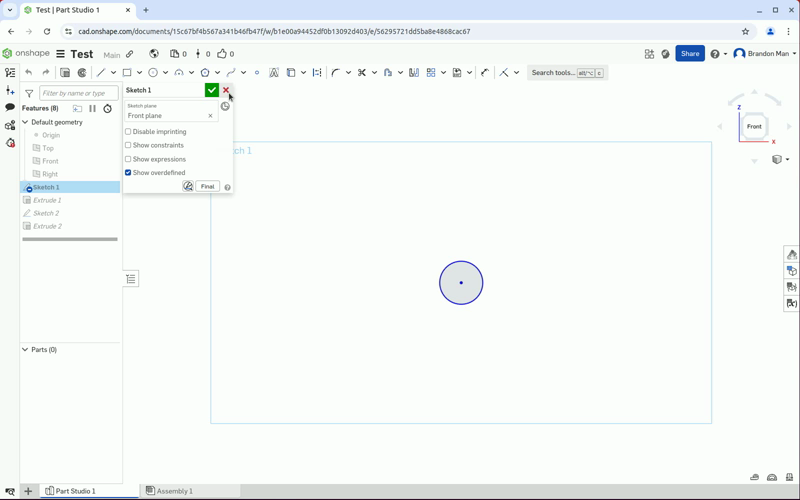
key(shift+s)
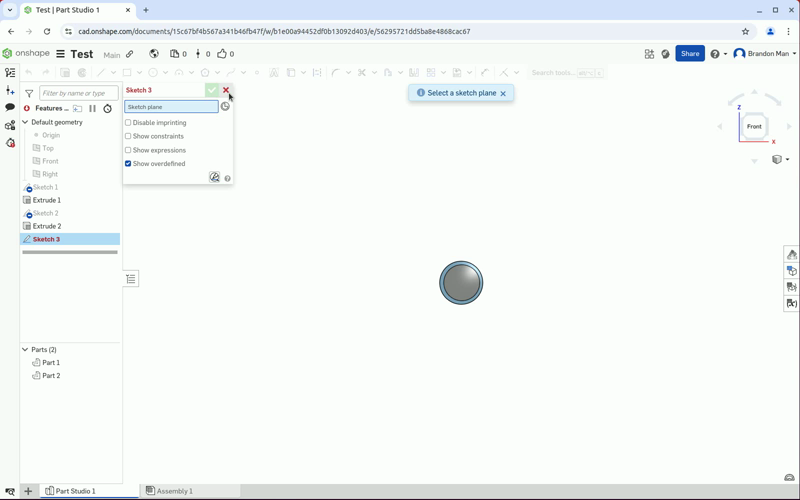
mouse_move(73, 163)
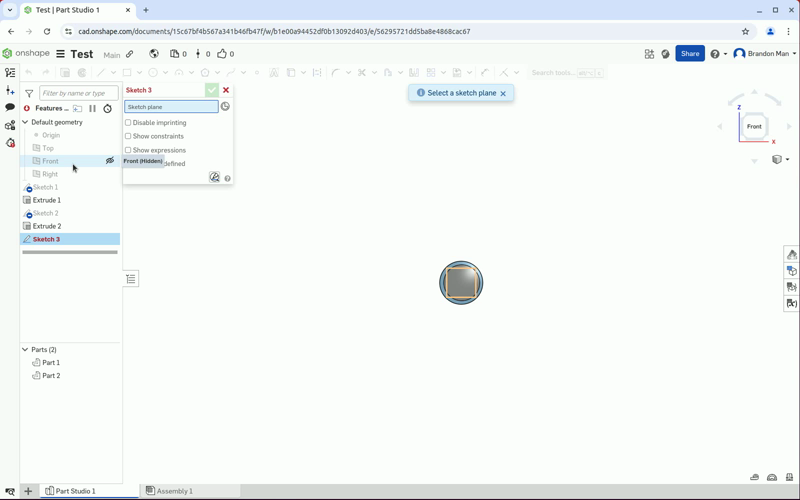
click(73, 163)
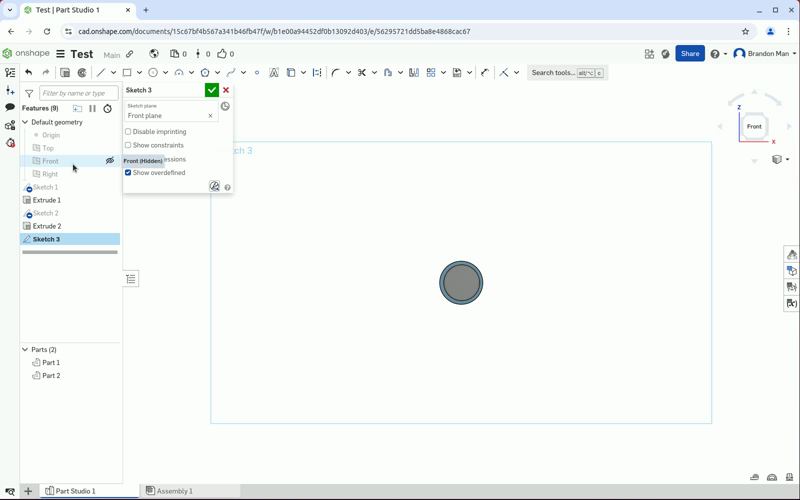
mouse_move(73, 352)
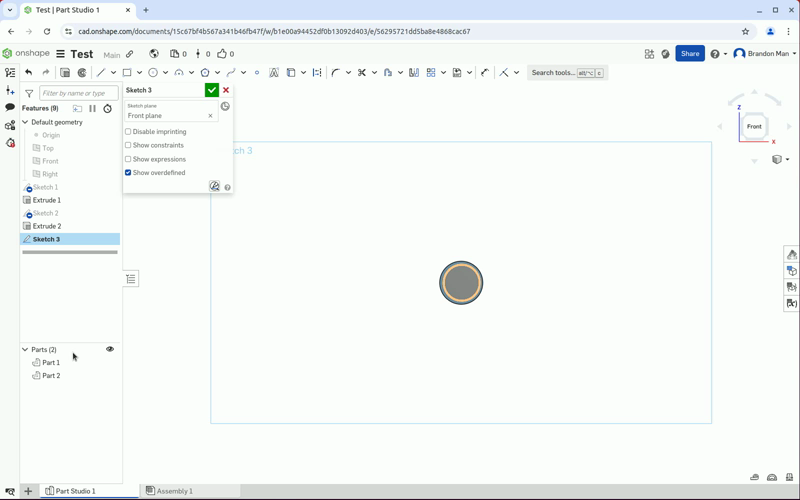
key(y)
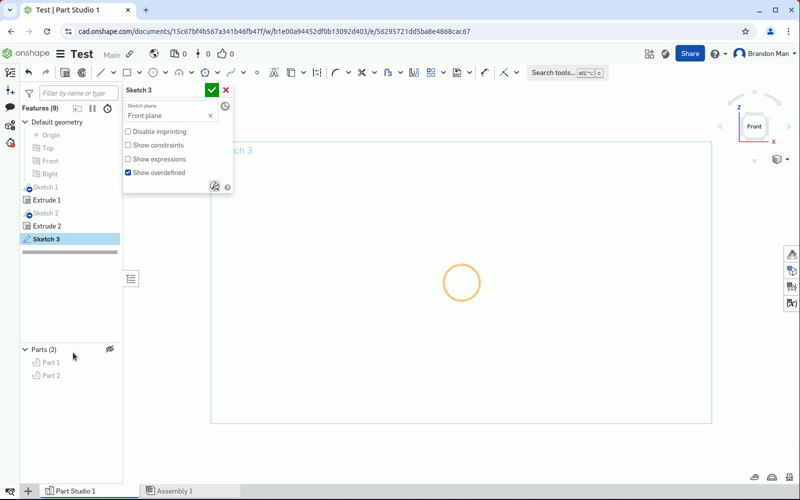
key(c)
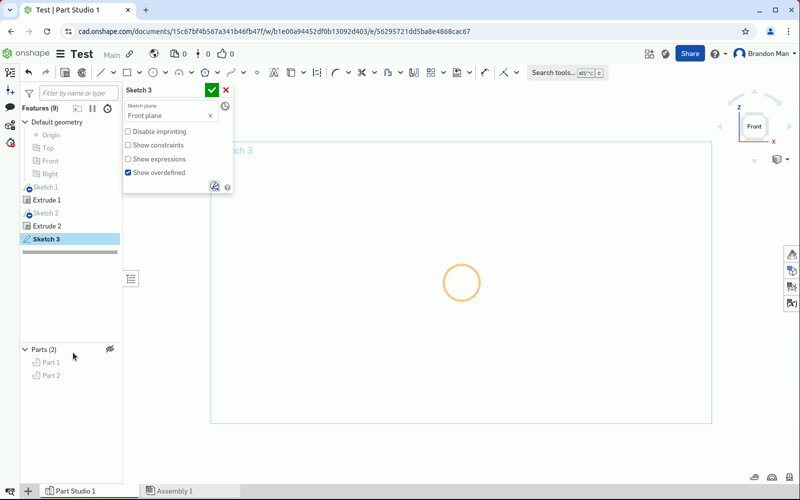
key_down(shift)
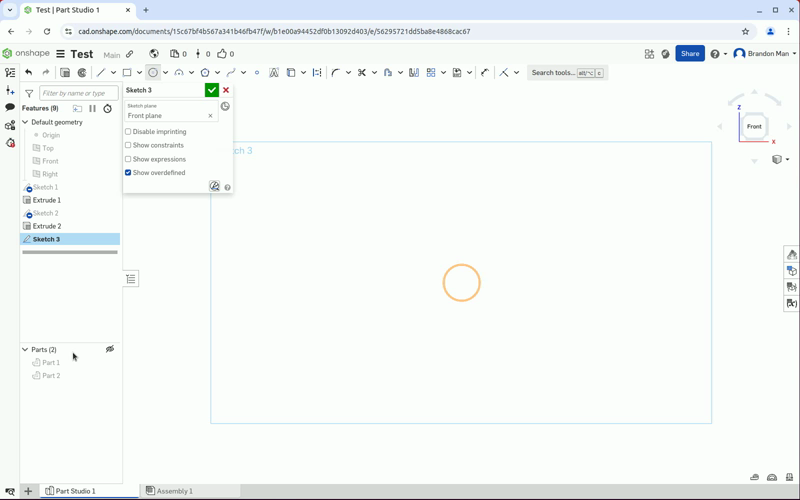
mouse_move(461, 282)
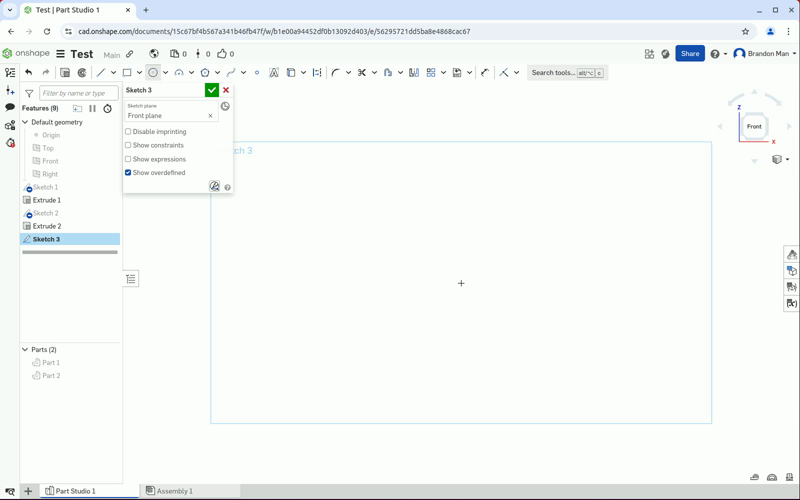
click(461, 282)
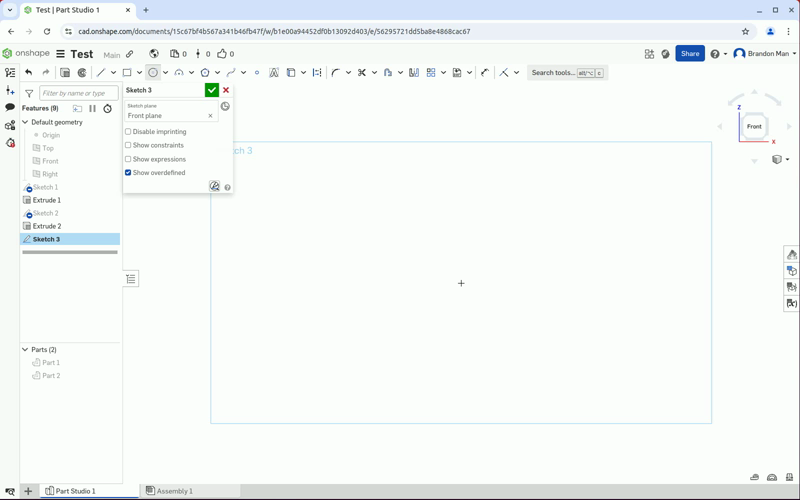
key_up(shift)
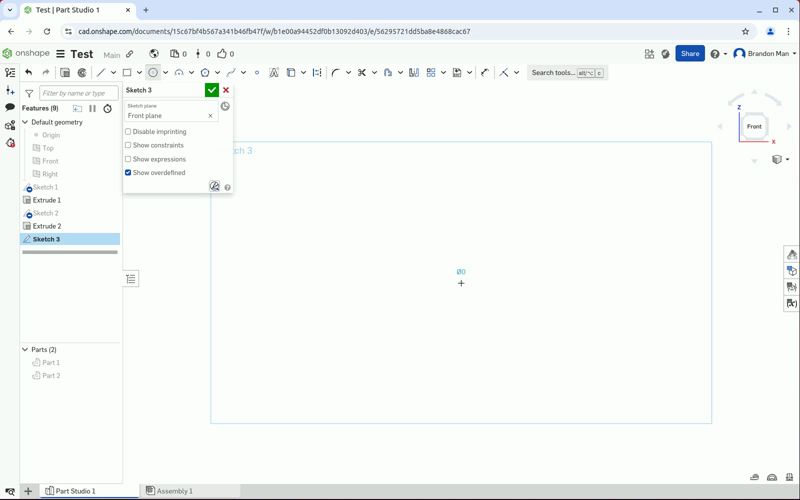
mouse_move(466, 282)
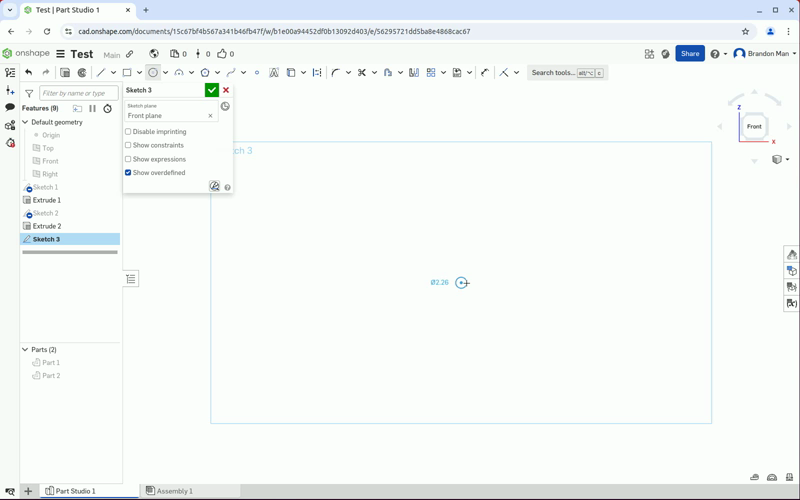
click(466, 282)
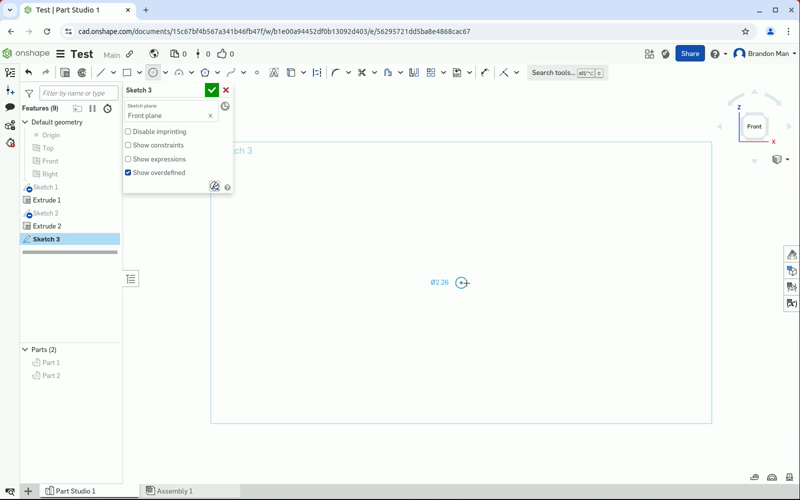
key(esc)
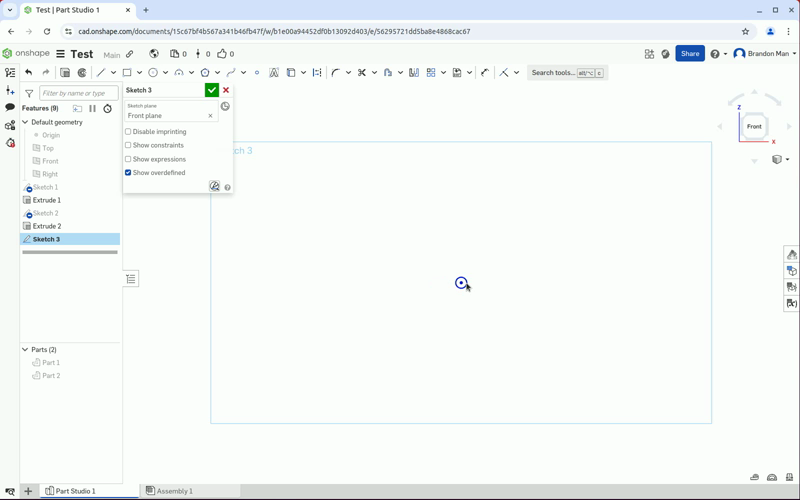
mouse_move(464, 282)
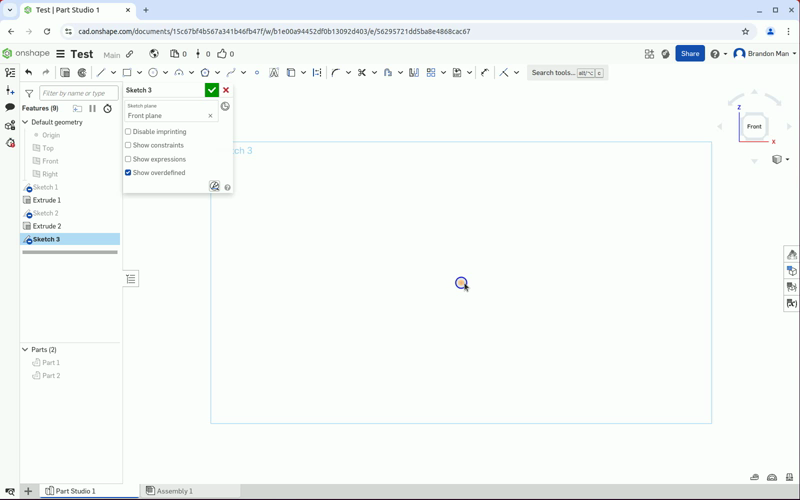
scroll(6)
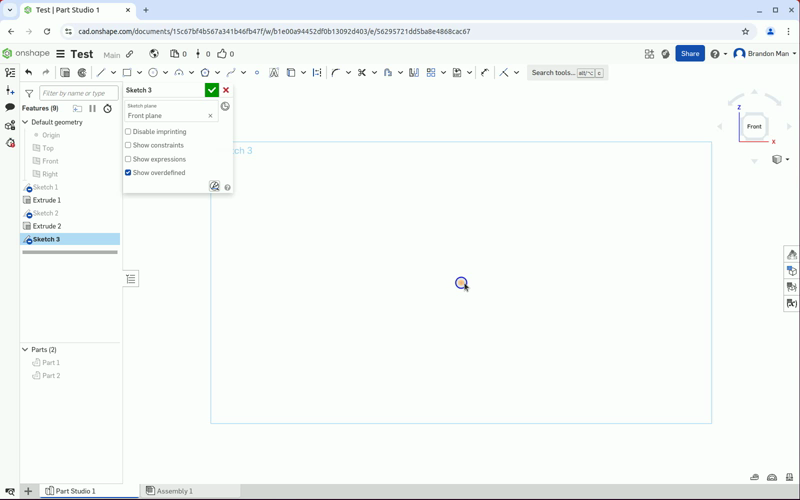
scroll(6)
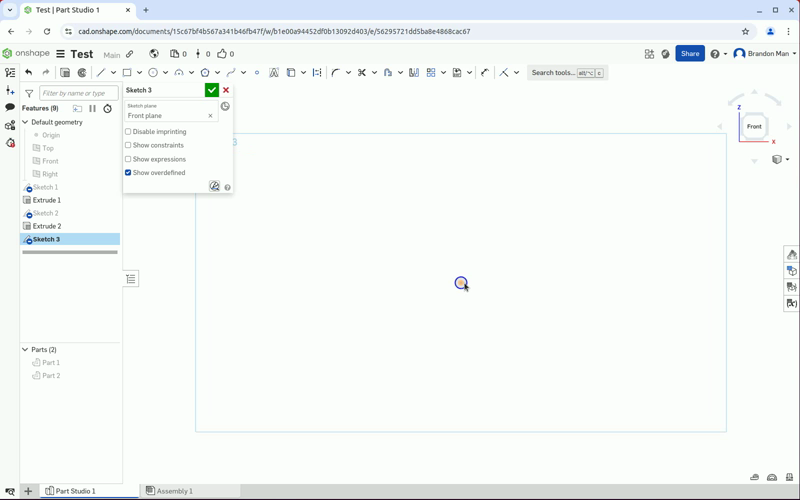
scroll(6)
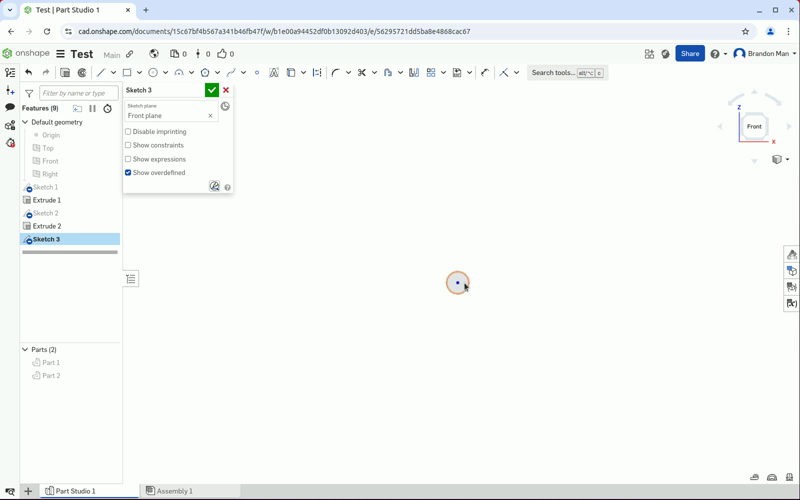
scroll(6)
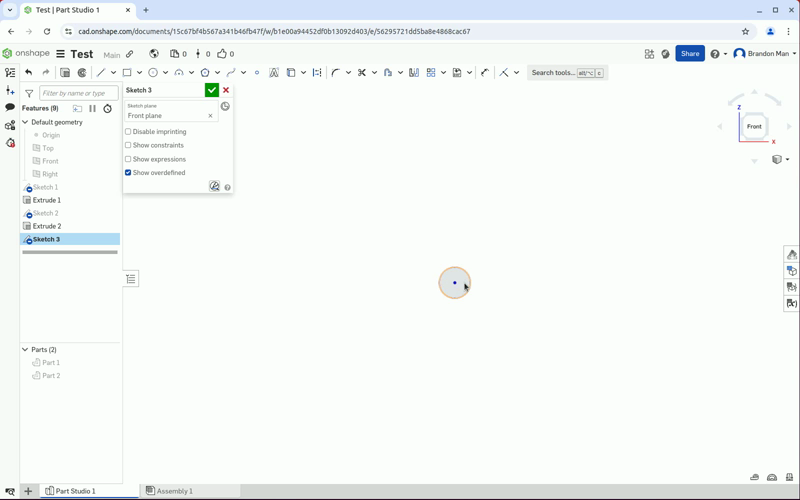
scroll(6)
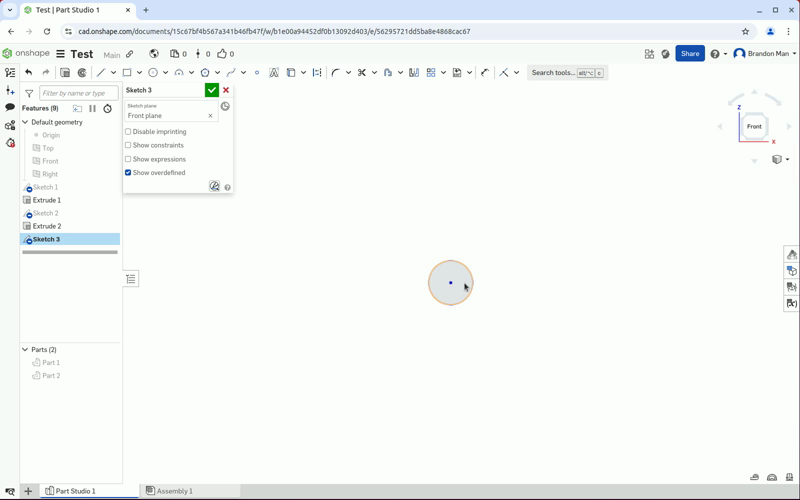
scroll(6)
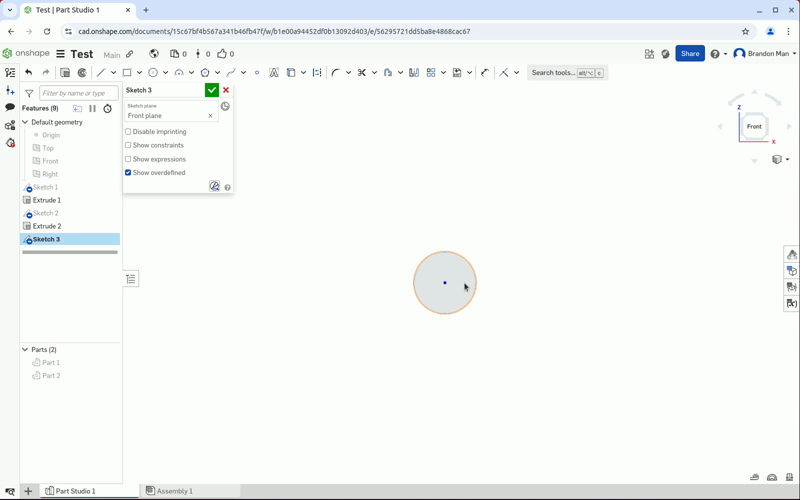
scroll(6)
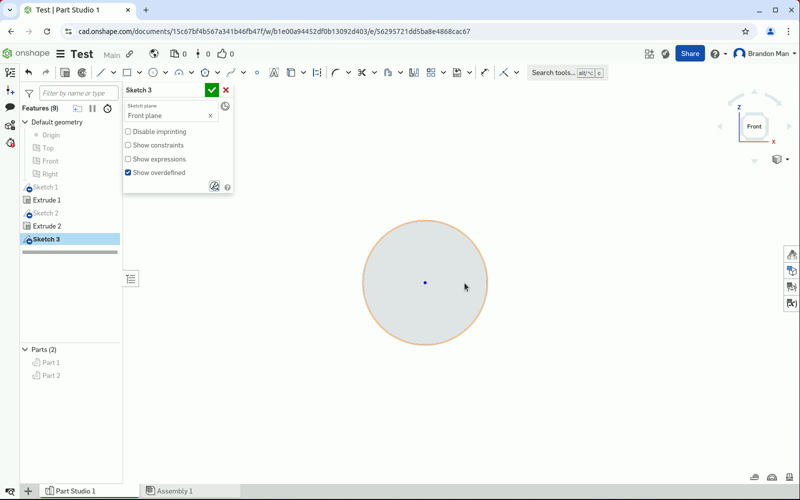
click(464, 282)
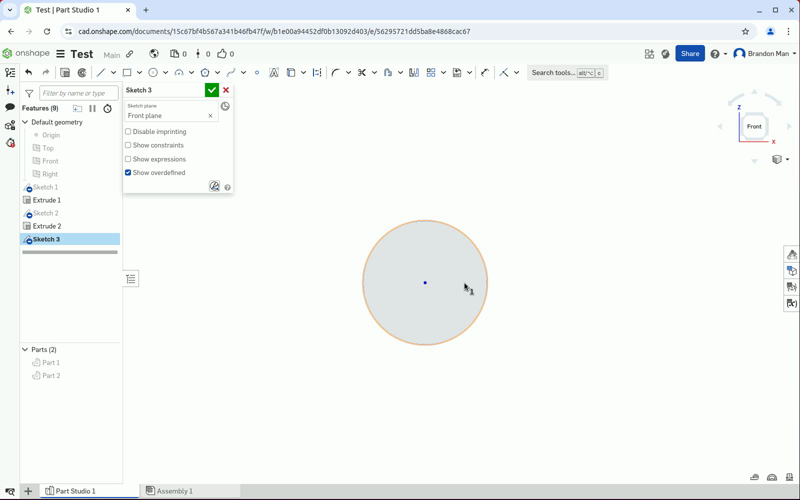
scroll(-6)
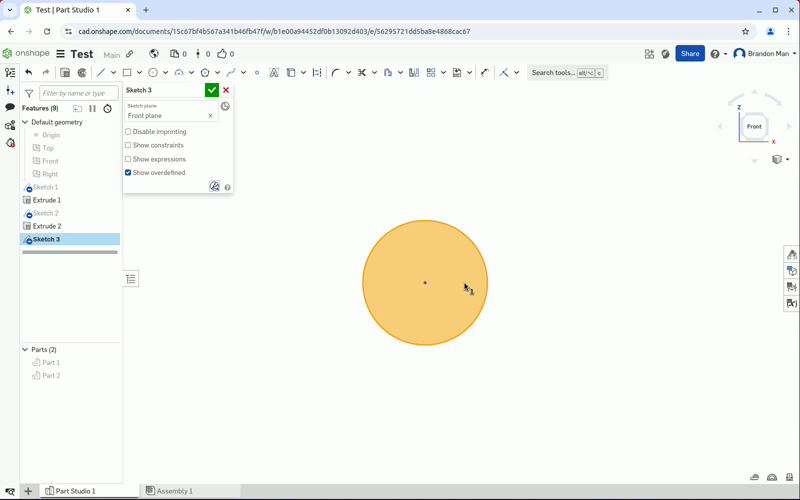
scroll(-6)
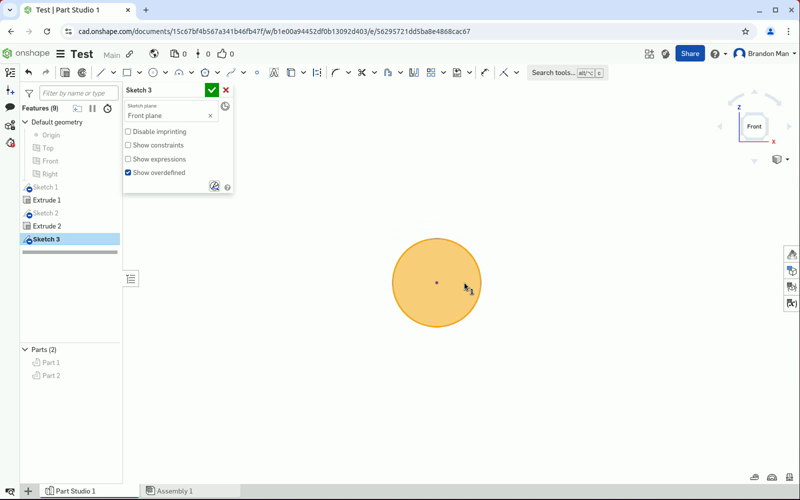
scroll(-6)
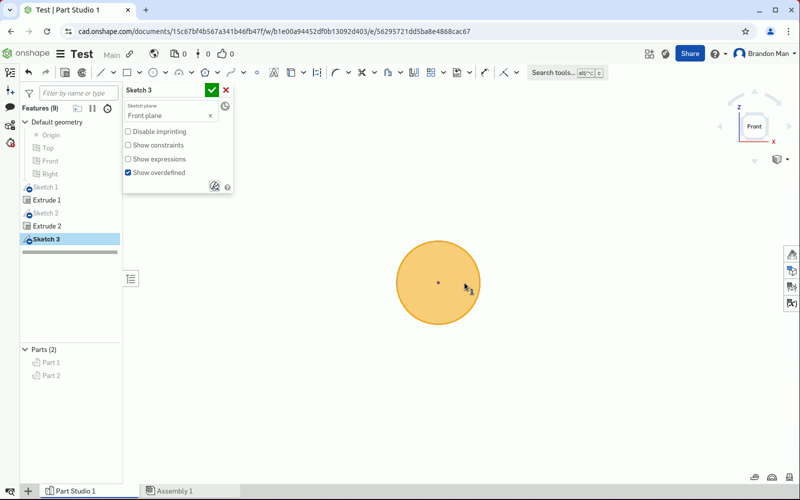
scroll(-6)
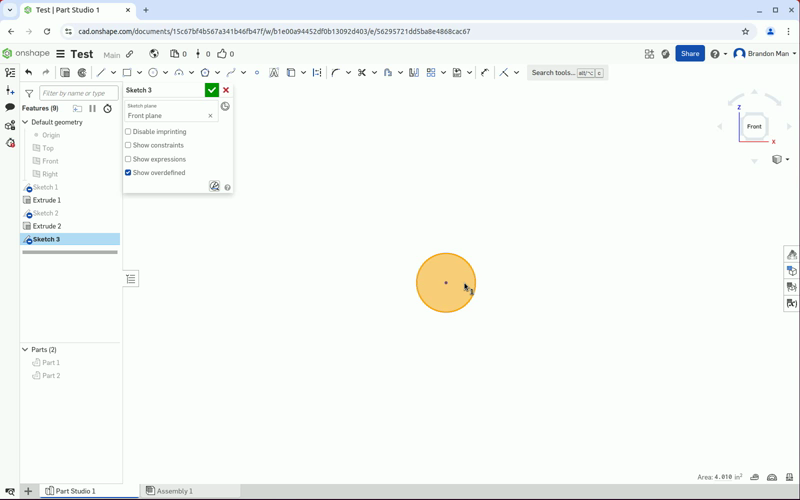
scroll(-6)
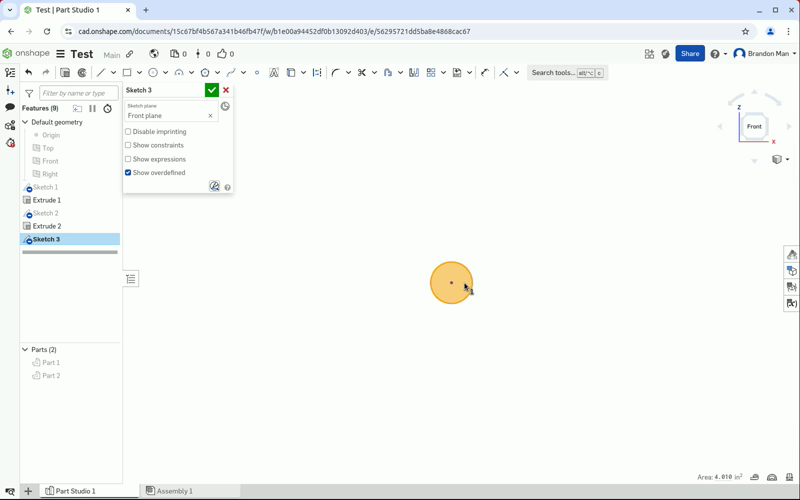
scroll(-6)
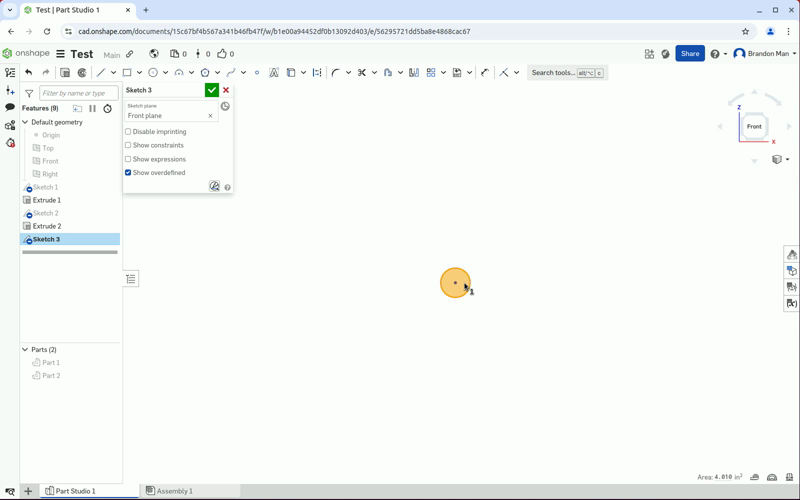
scroll(-6)
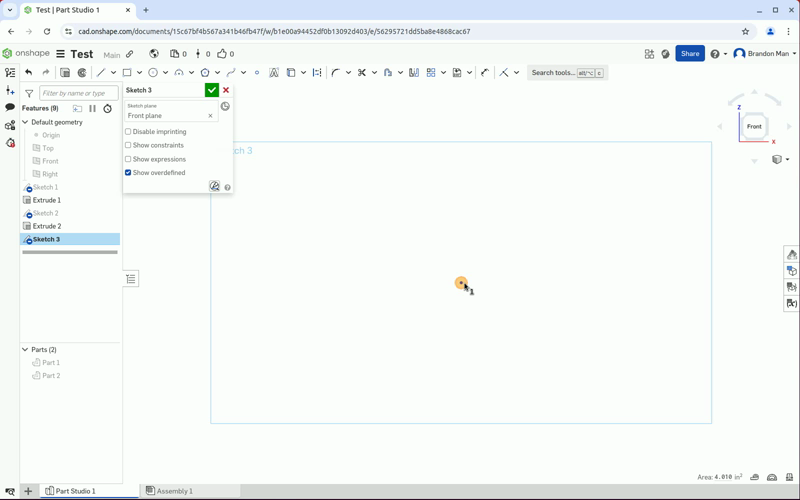
mouse_move(73, 352)
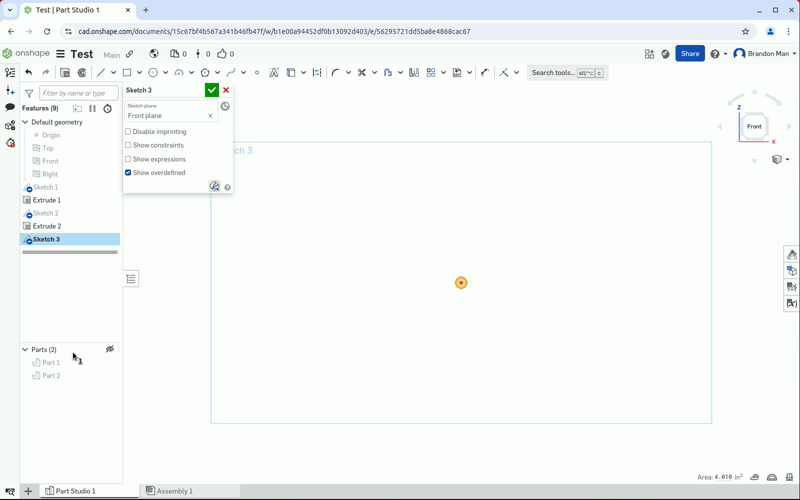
key(shift+y)
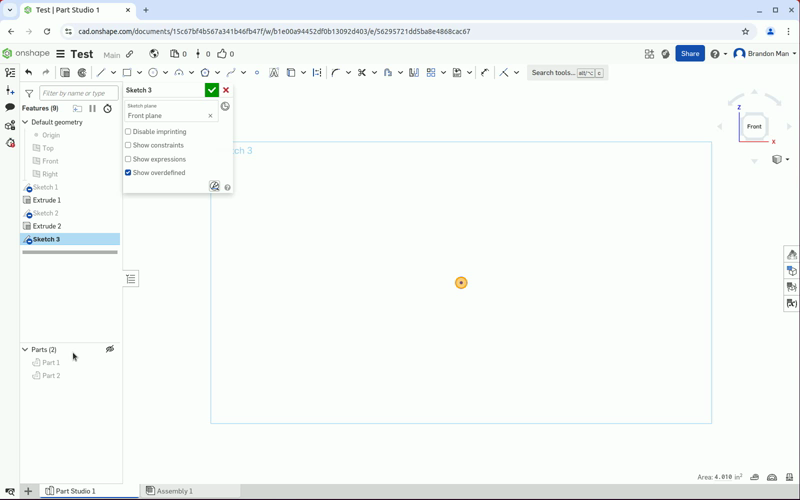
key(shift+e)
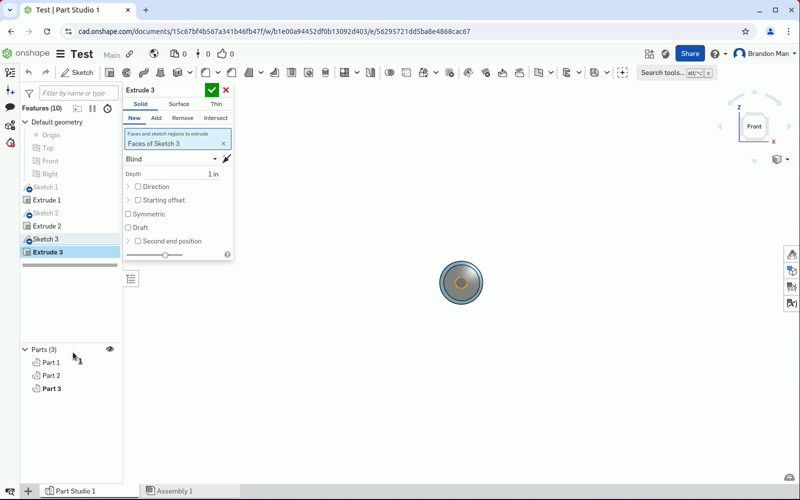
mouse_move(143, 106)
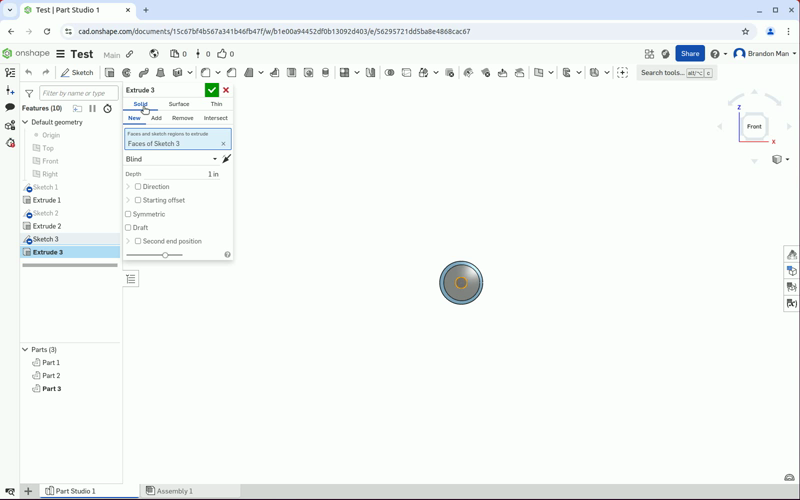
click(143, 106)
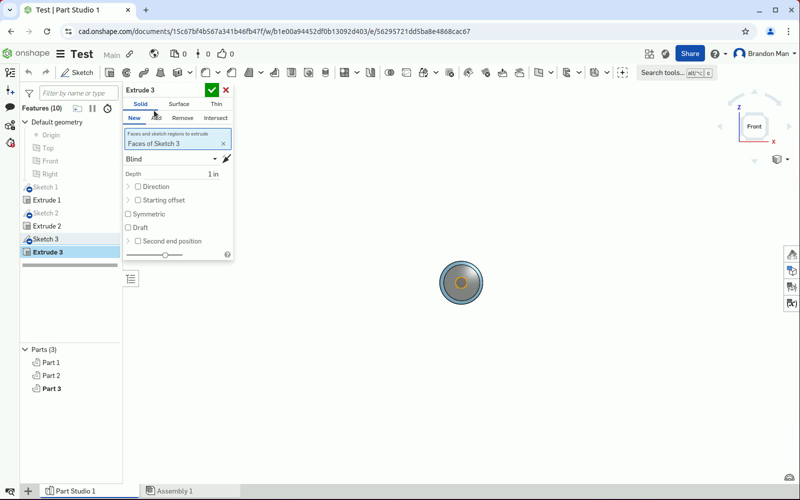
mouse_move(186, 120)
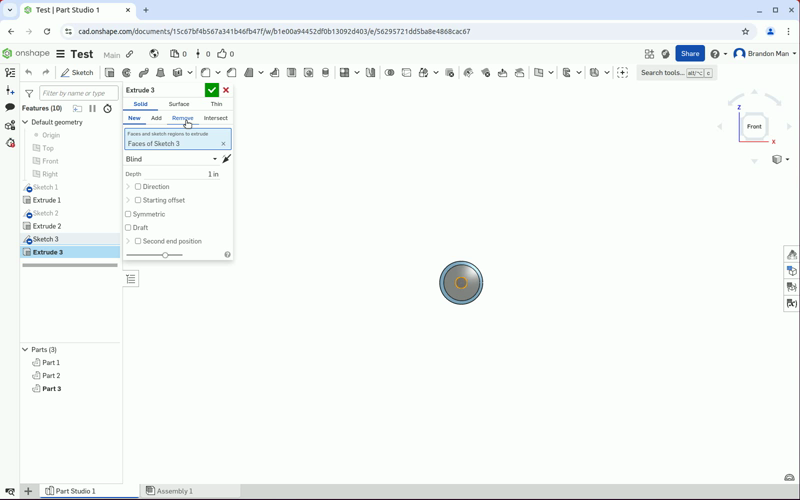
click(186, 120)
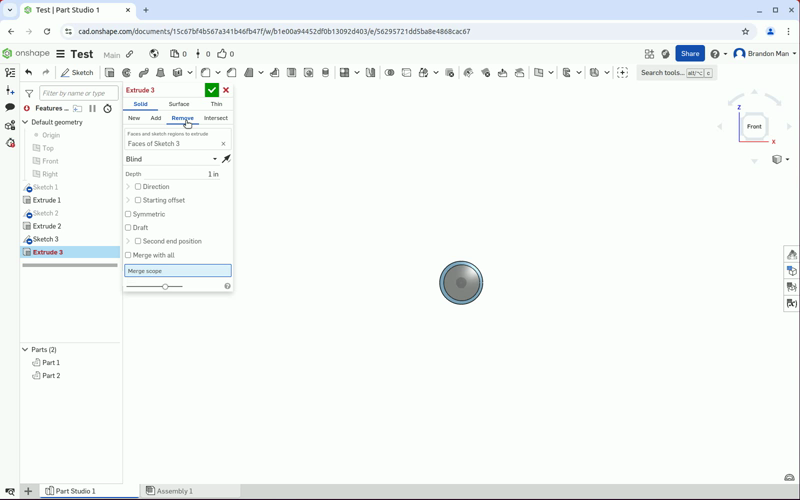
key(tab, 4)
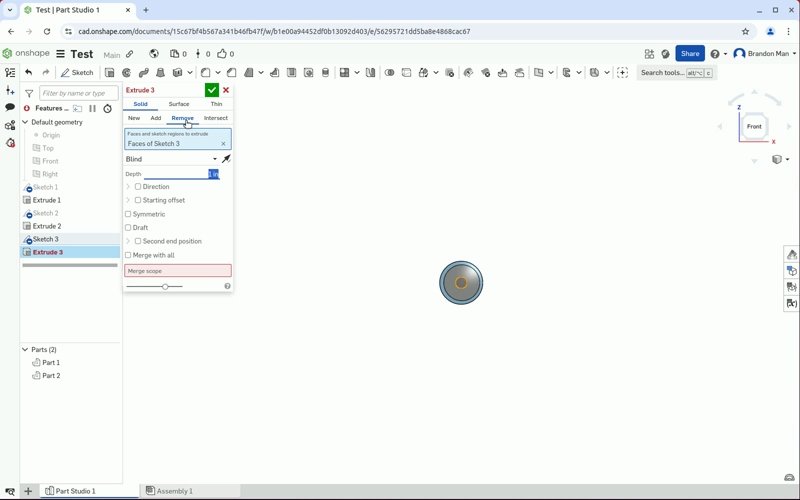
text(-12.276)
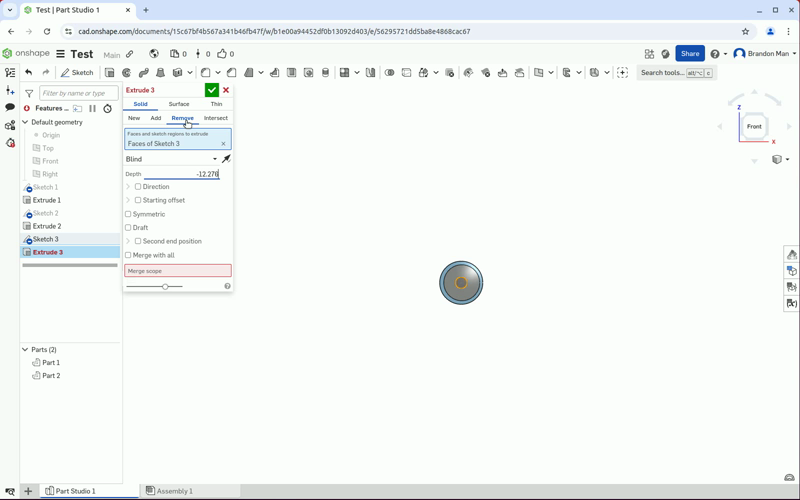
key(tab, 6)
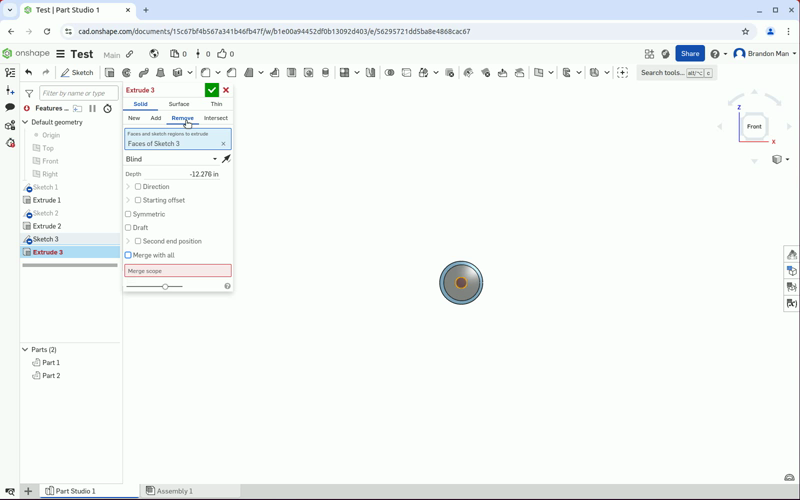
key(space)
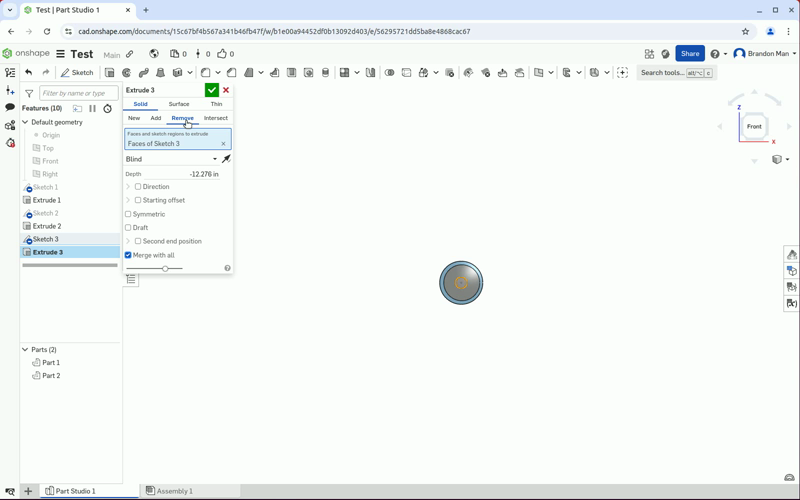
key(enter)
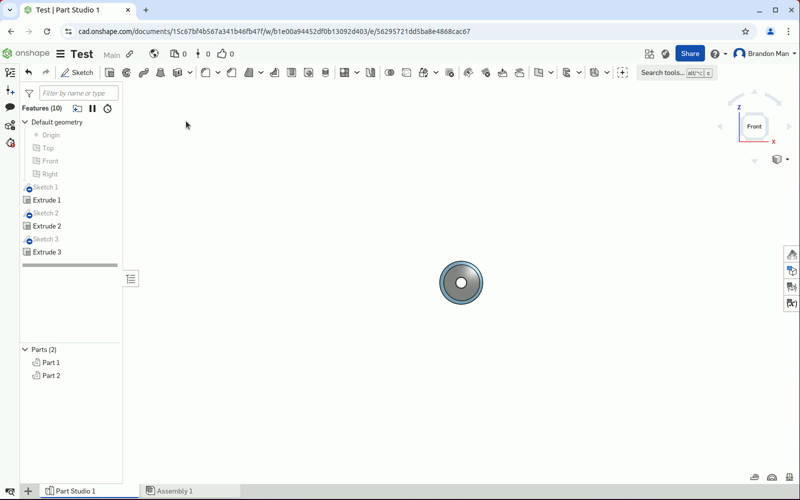
key(shift+h)
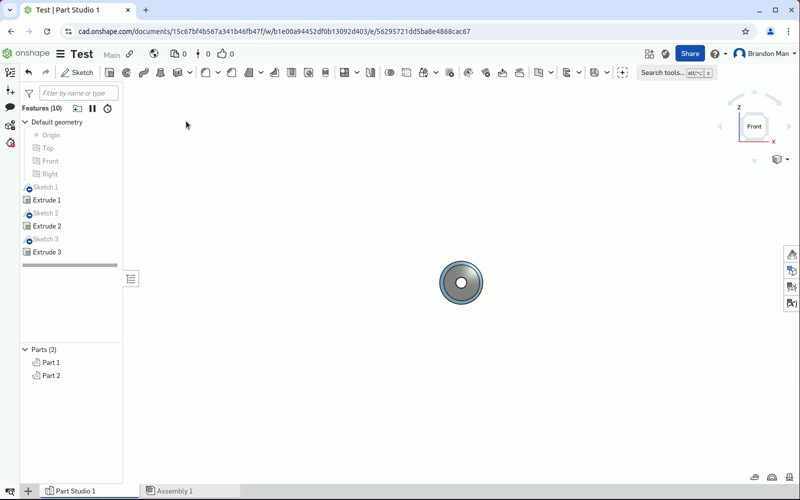
key(shift+h)
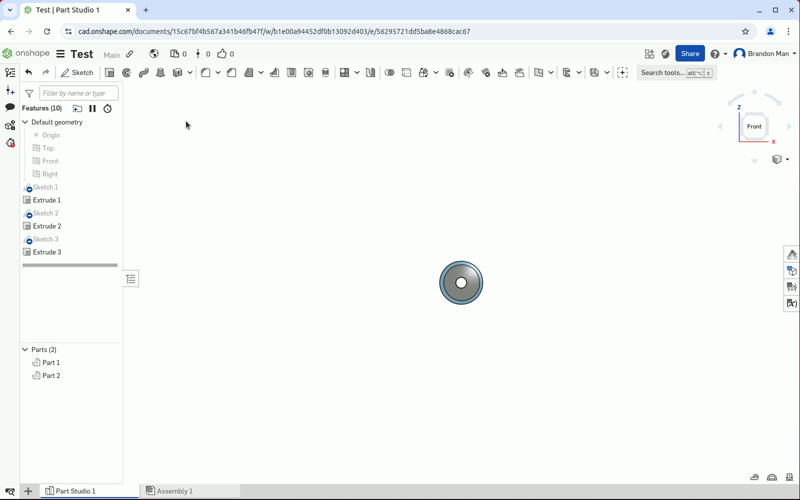
mouse_move(73, 189)
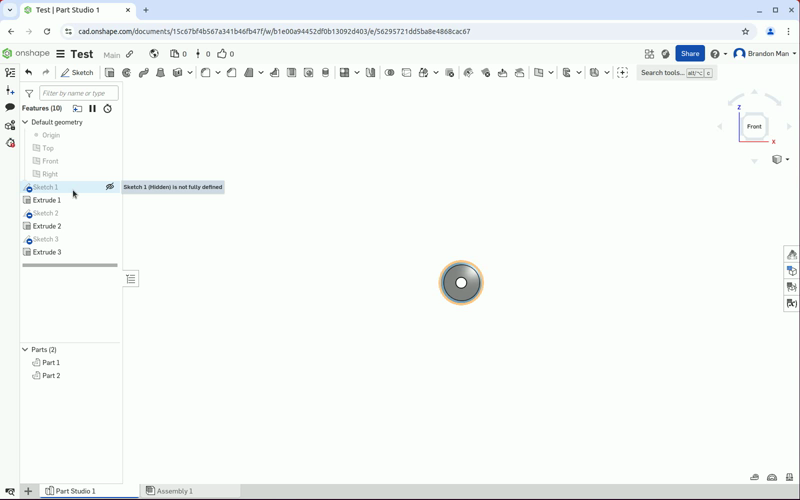
click(73, 189)
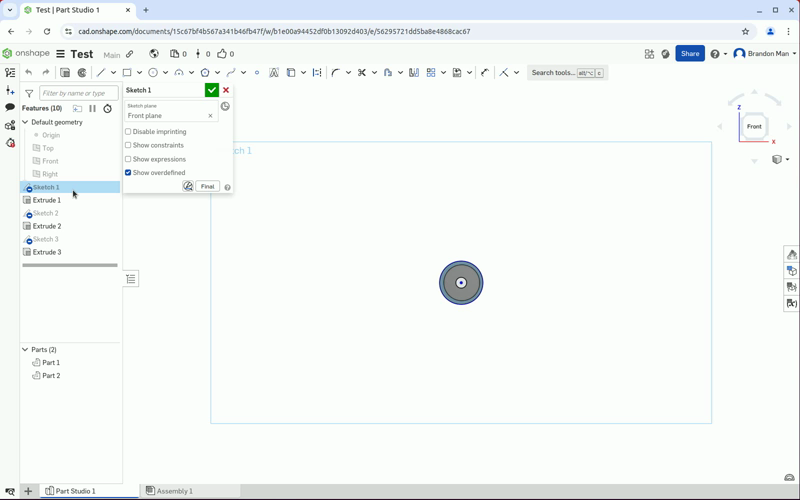
mouse_move(229, 92)
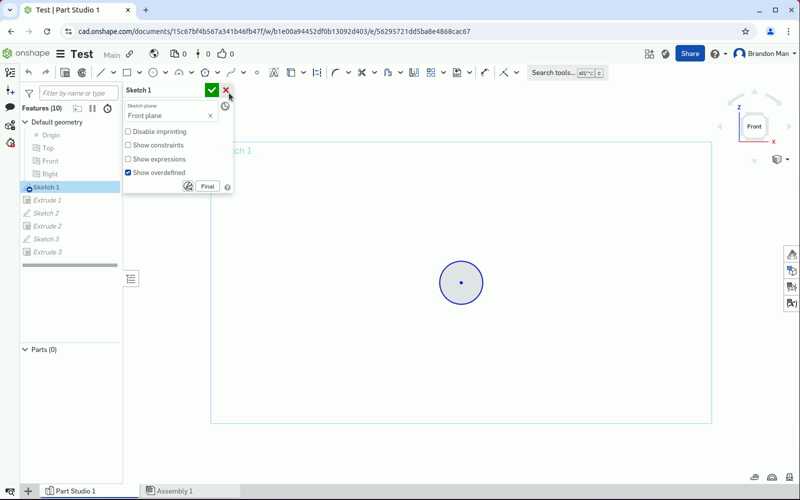
click(229, 92)
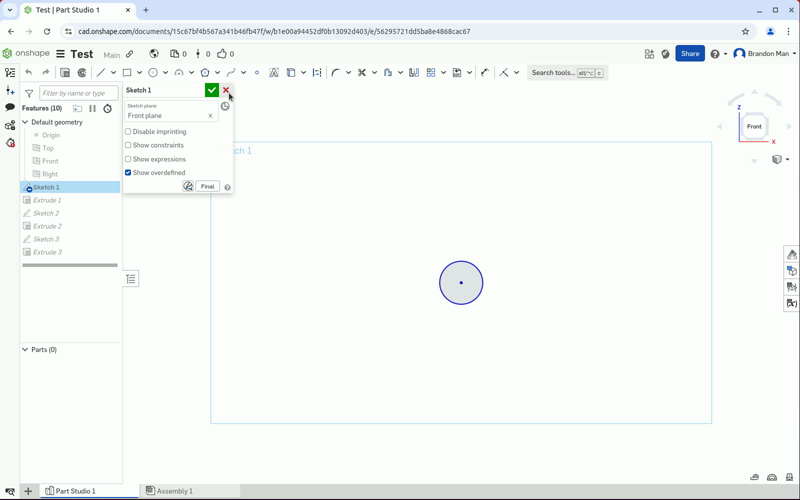
key(shift+s)
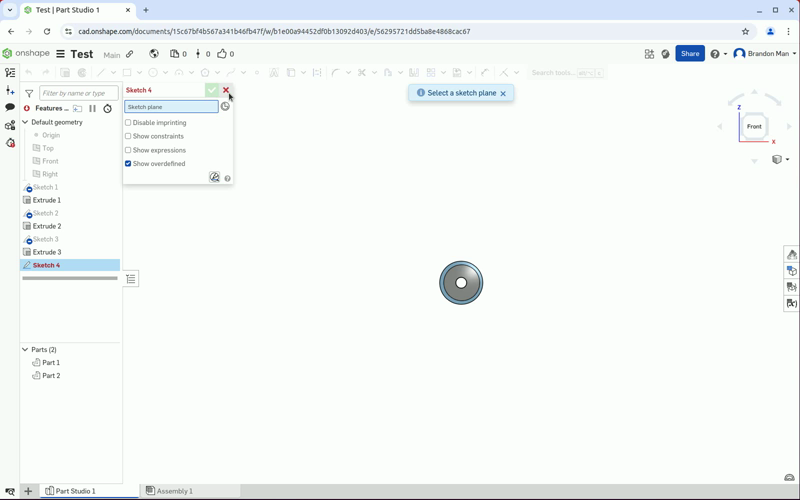
mouse_move(73, 163)
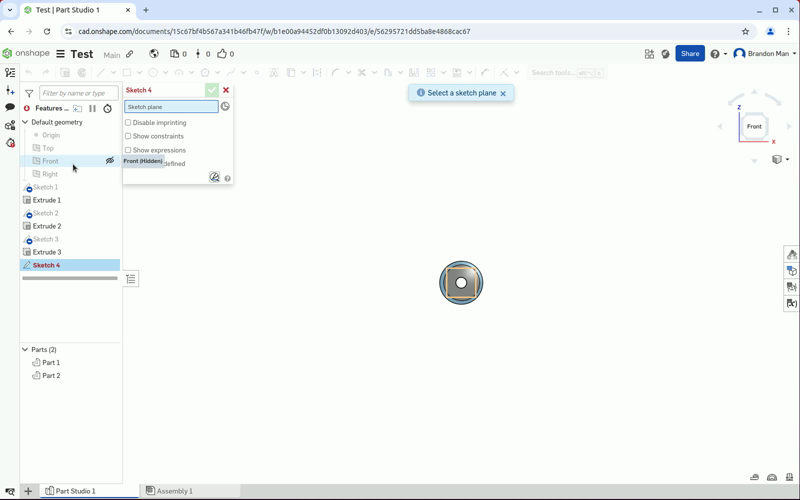
click(73, 163)
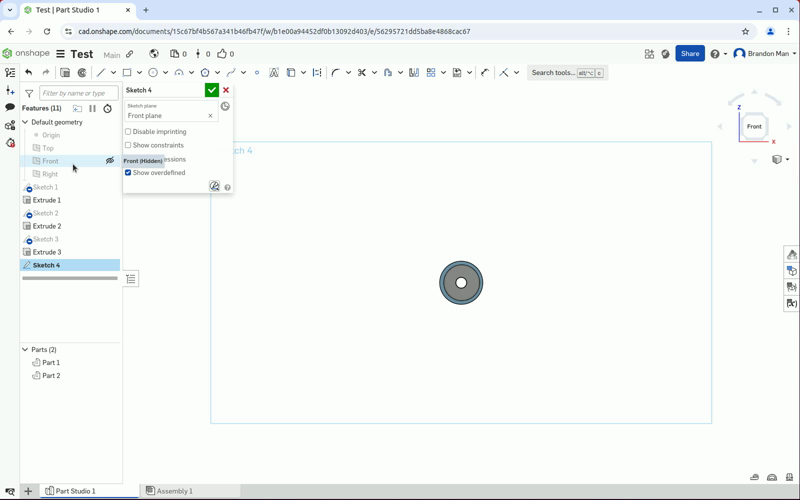
mouse_move(73, 352)
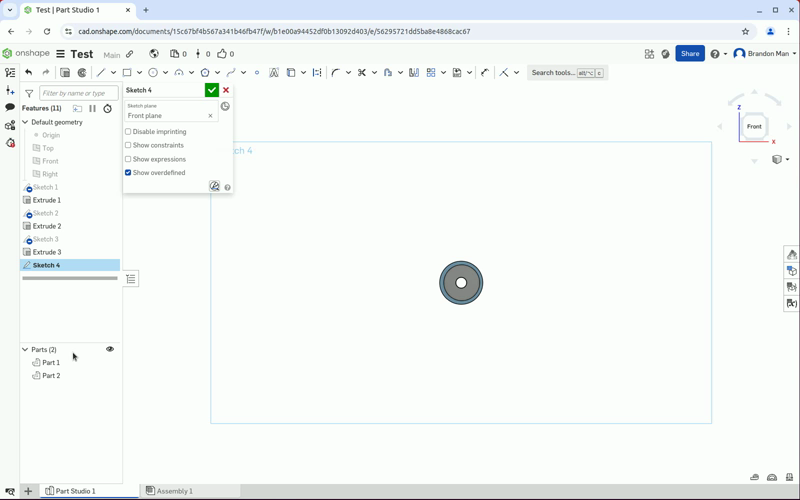
key(y)
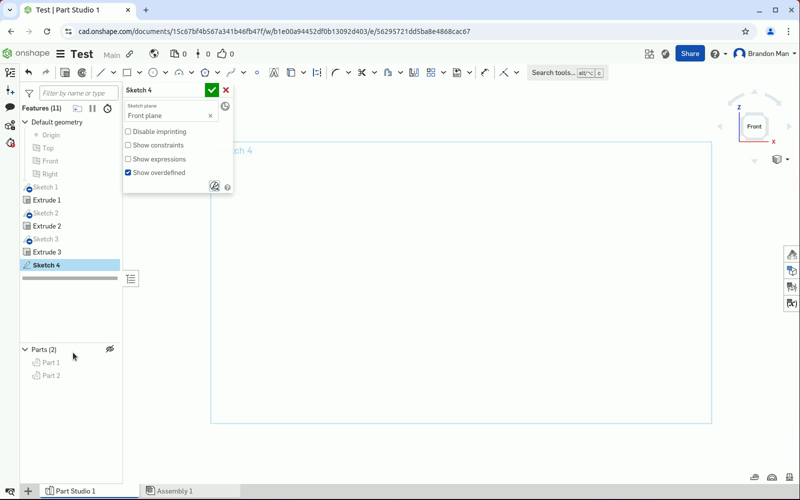
key(c)
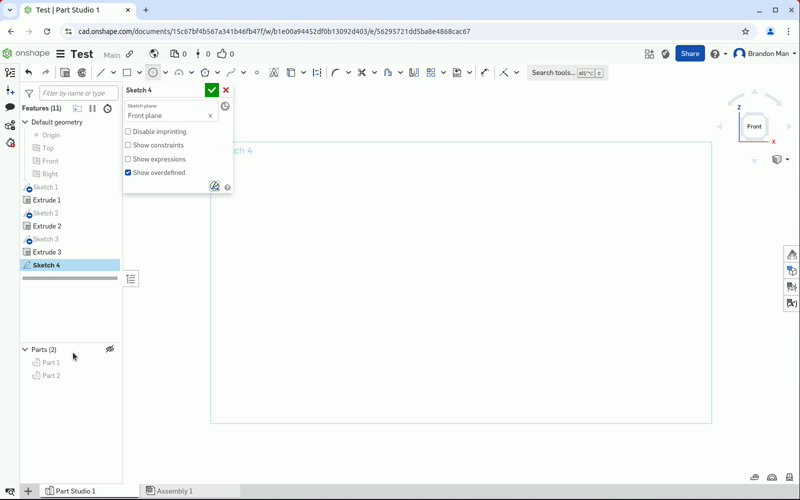
key_down(shift)
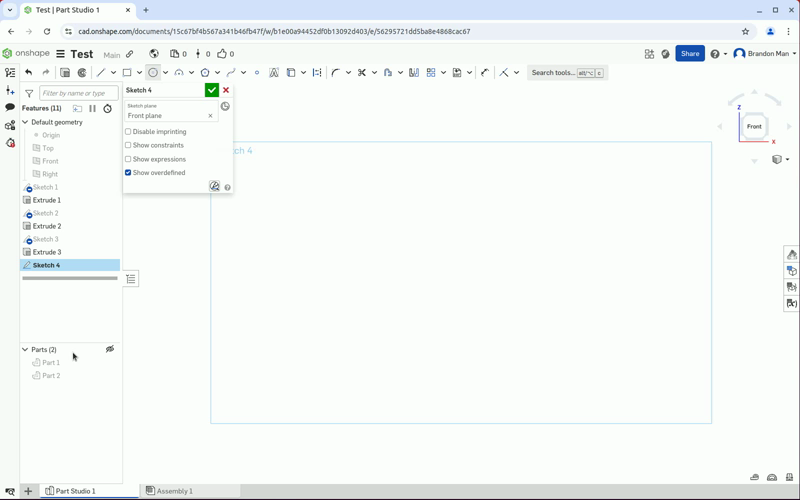
mouse_move(461, 282)
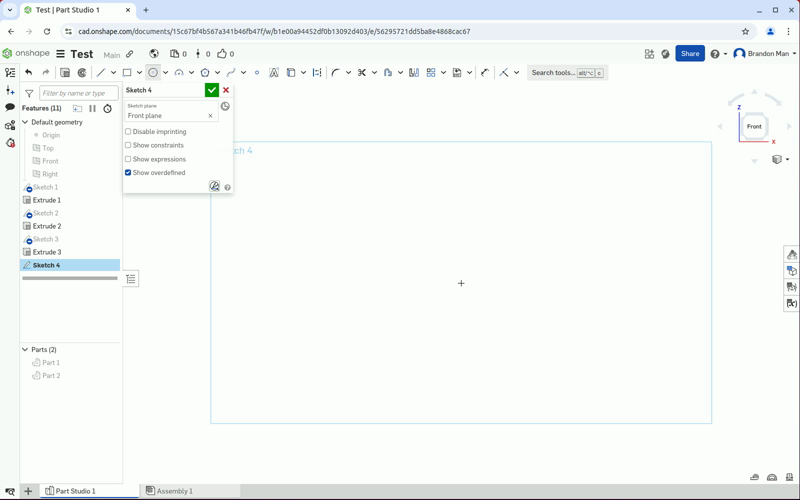
click(461, 282)
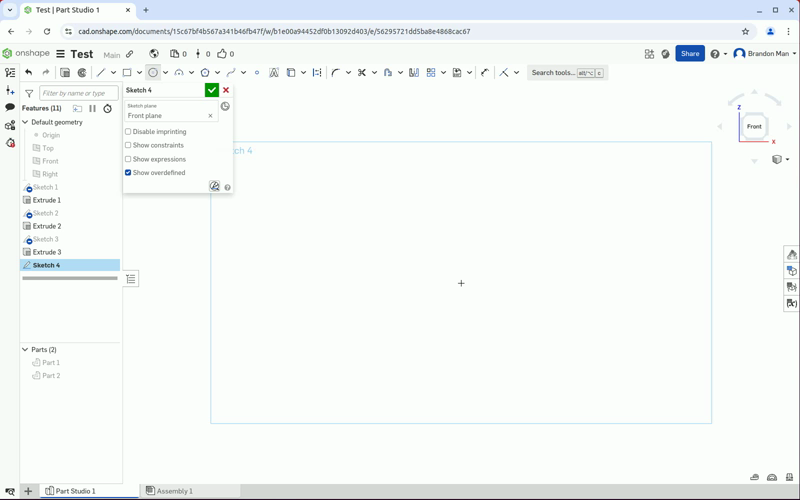
key_up(shift)
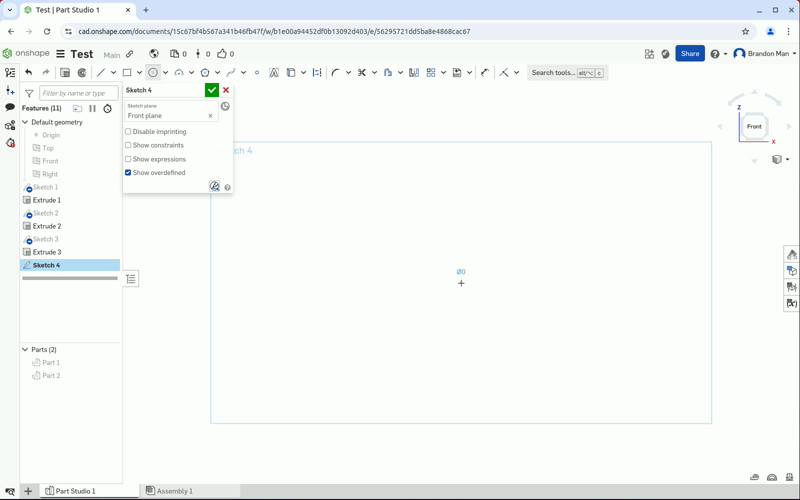
mouse_move(480, 282)
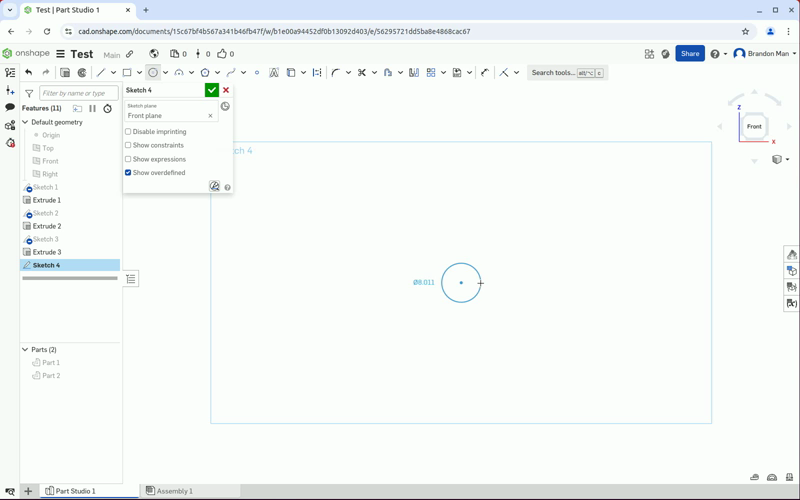
click(480, 282)
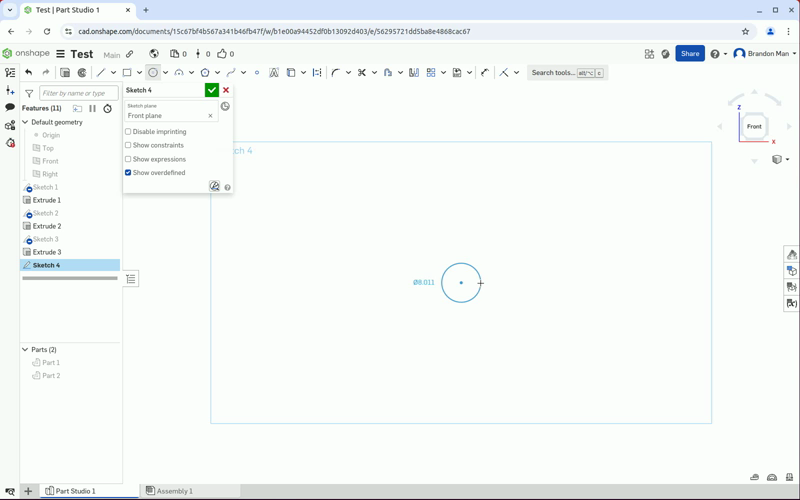
key(esc)
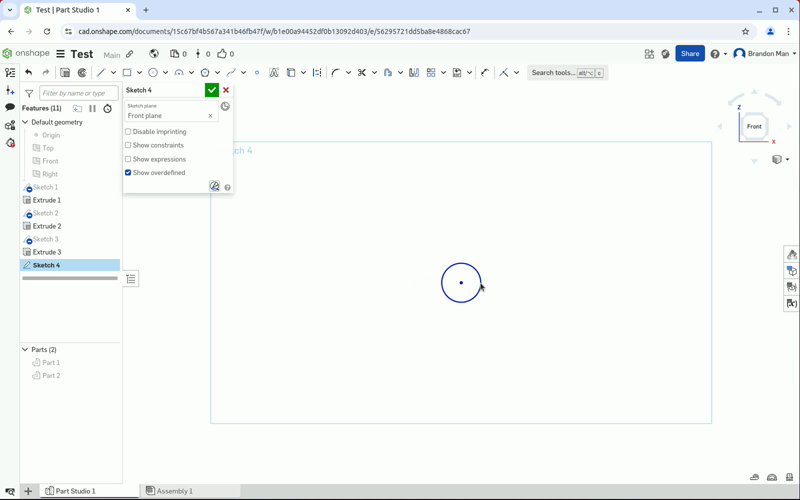
mouse_move(460, 292)
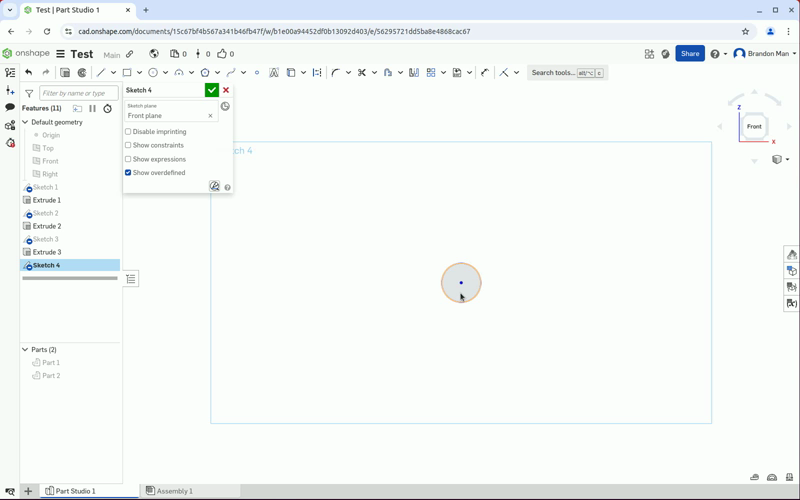
scroll(6)
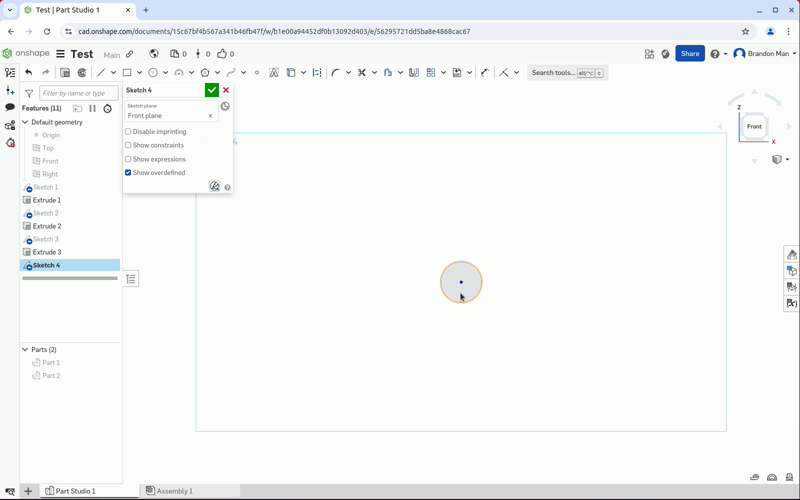
scroll(6)
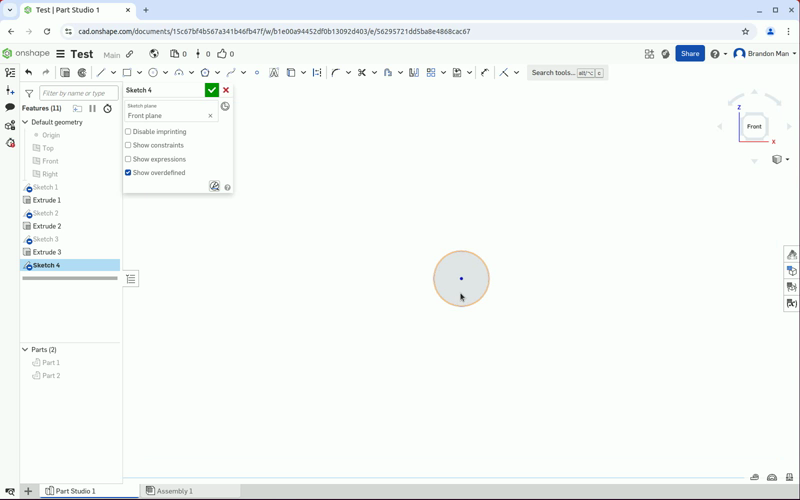
scroll(6)
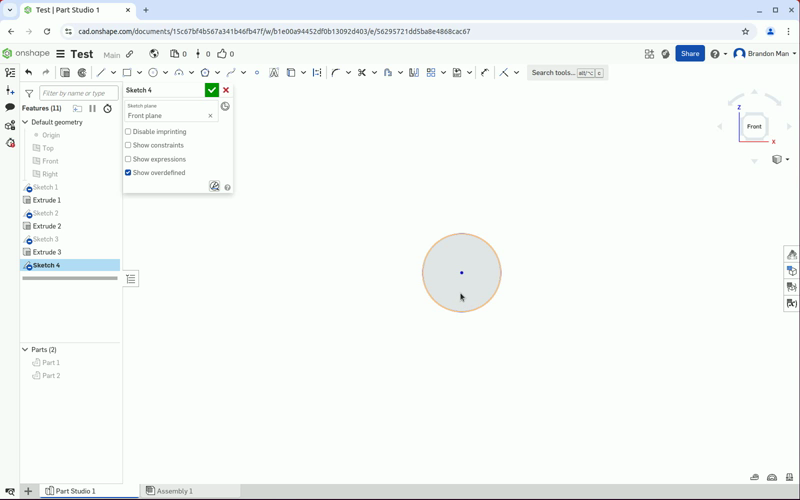
scroll(6)
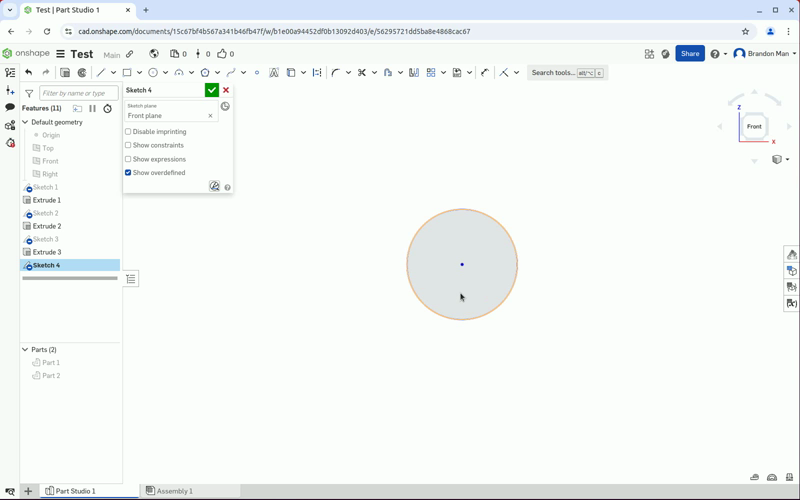
scroll(6)
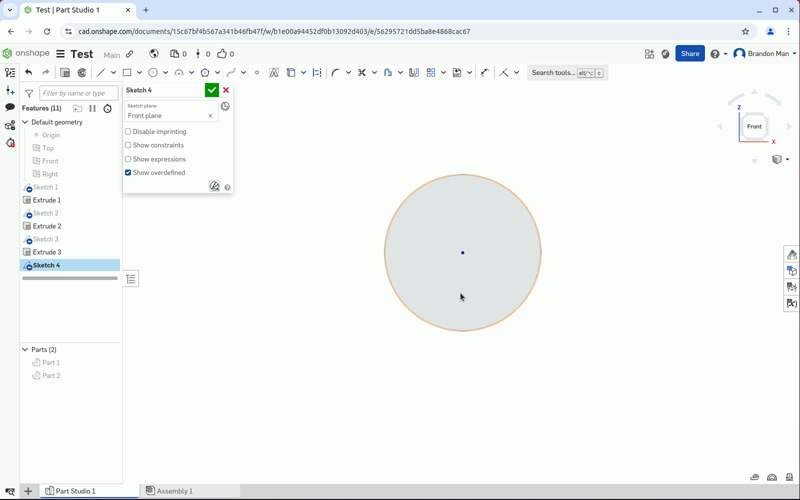
scroll(6)
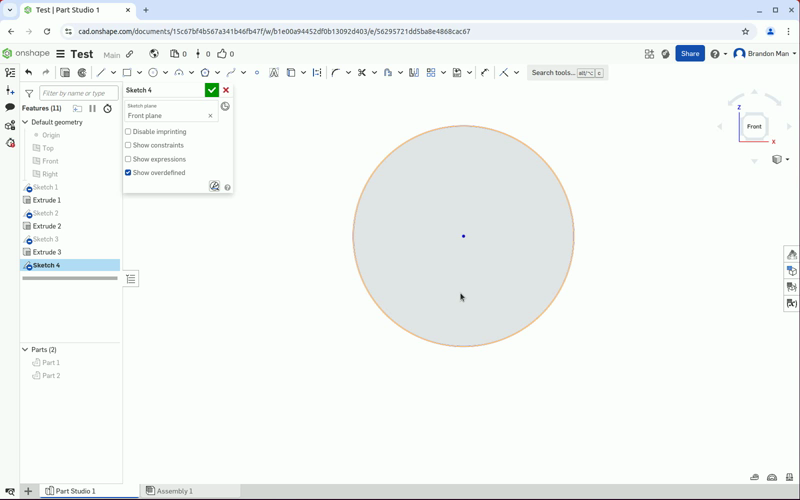
scroll(6)
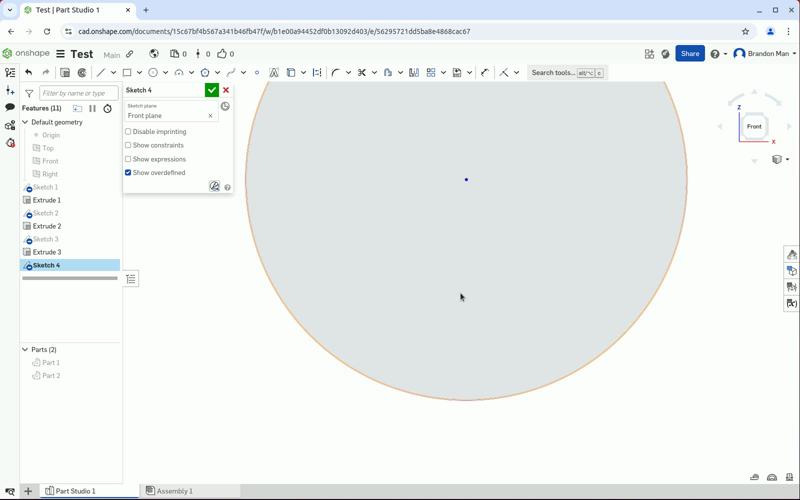
click(460, 292)
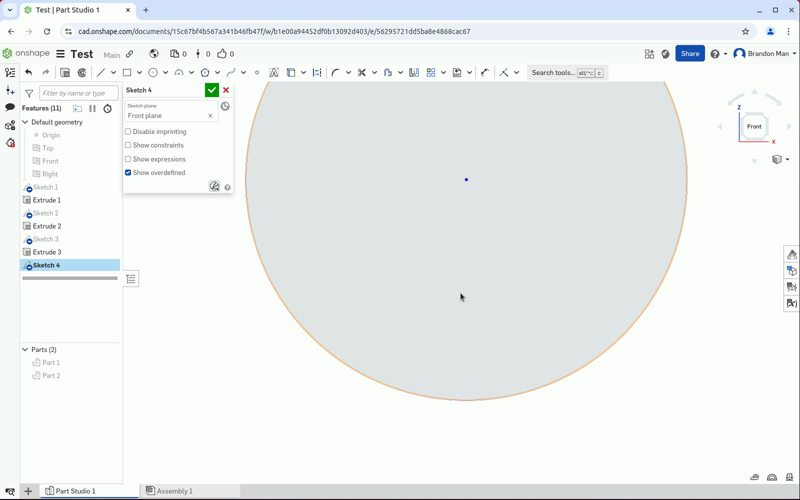
scroll(-6)
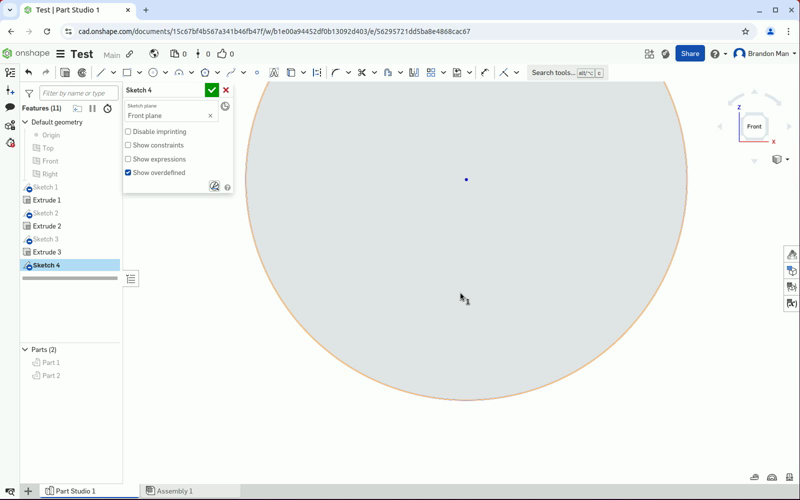
scroll(-6)
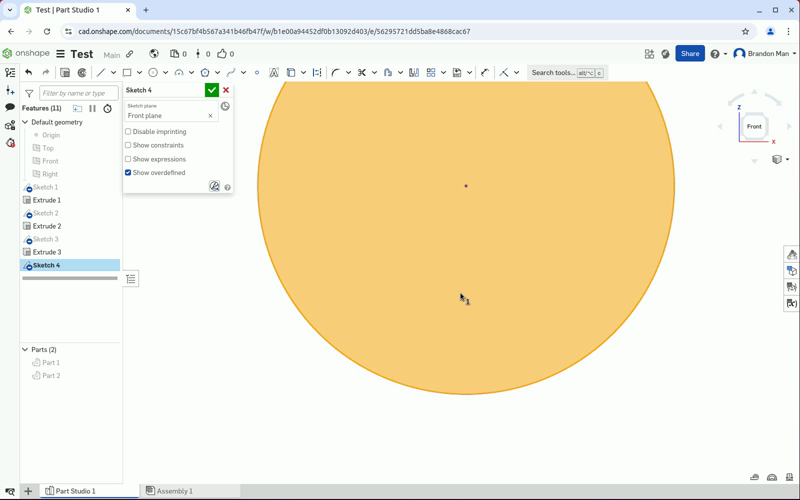
scroll(-6)
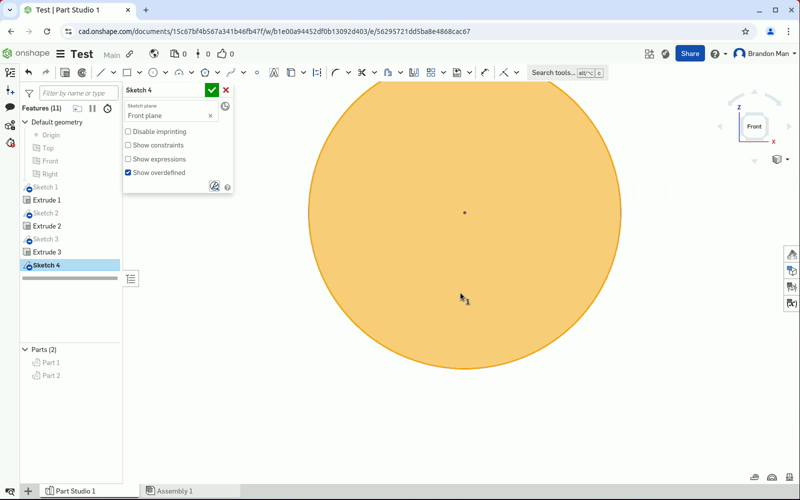
scroll(-6)
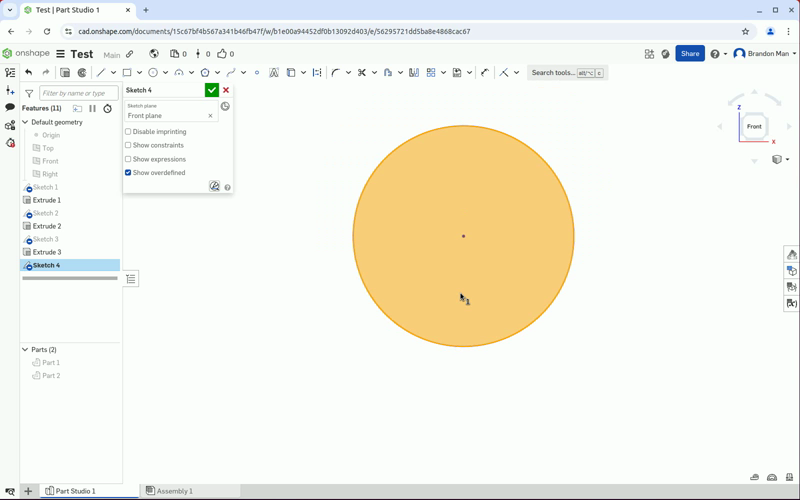
scroll(-6)
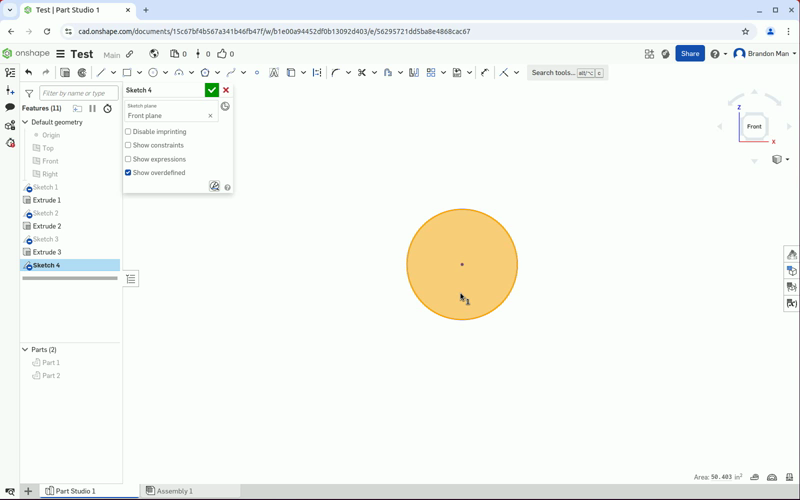
scroll(-6)
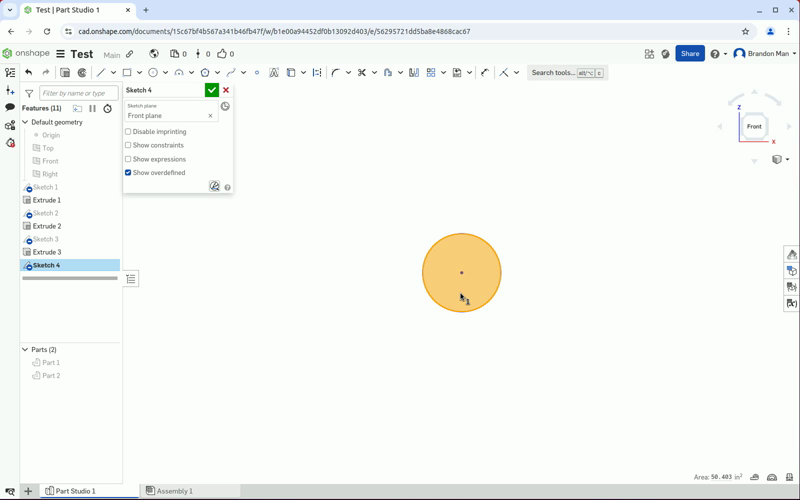
scroll(-6)
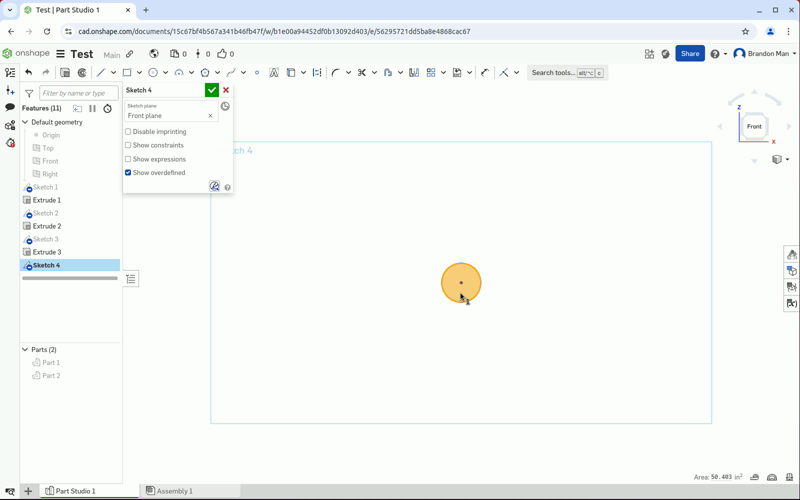
mouse_move(73, 352)
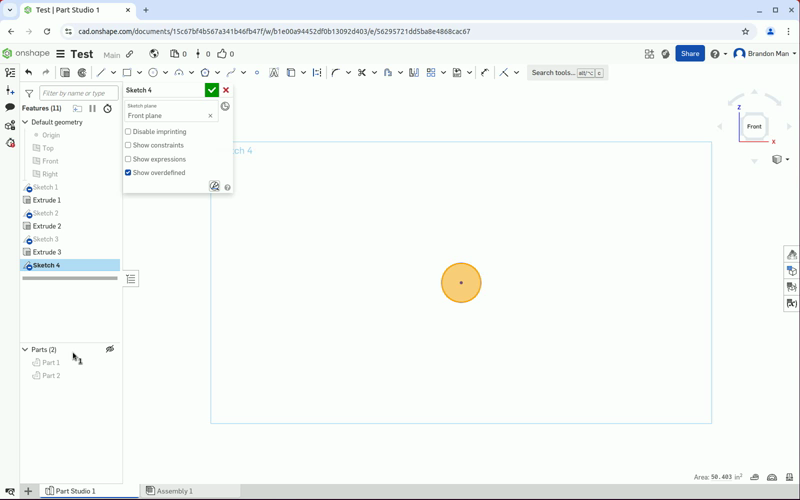
key(shift+y)
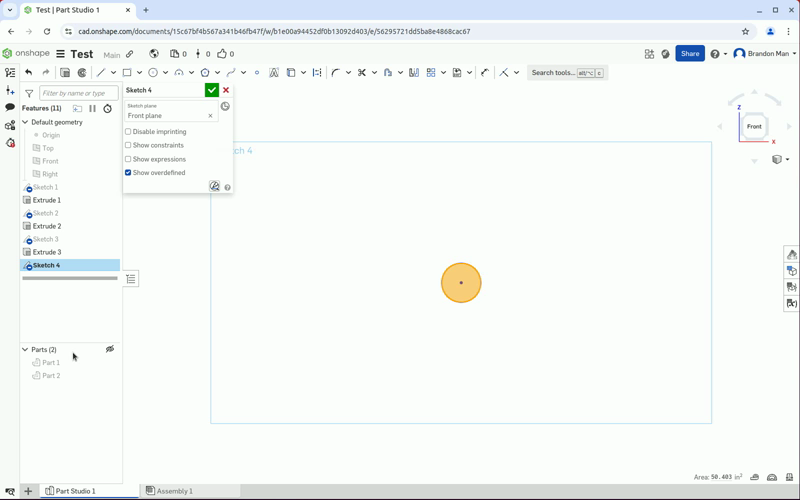
key(shift+e)
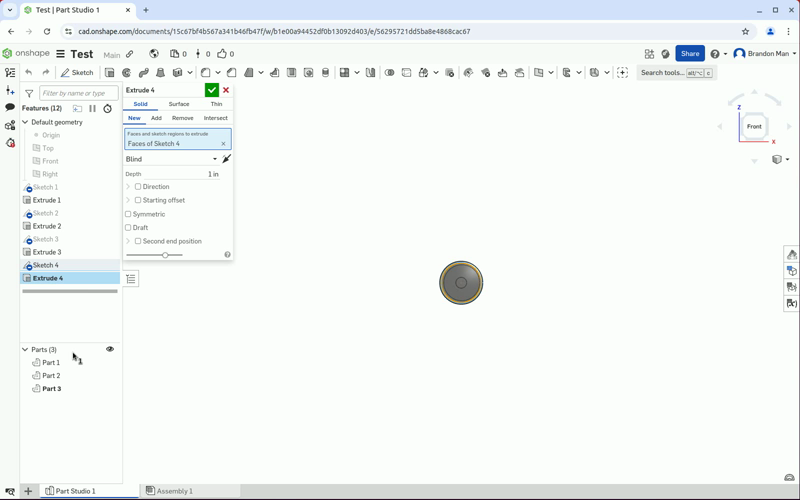
mouse_move(143, 106)
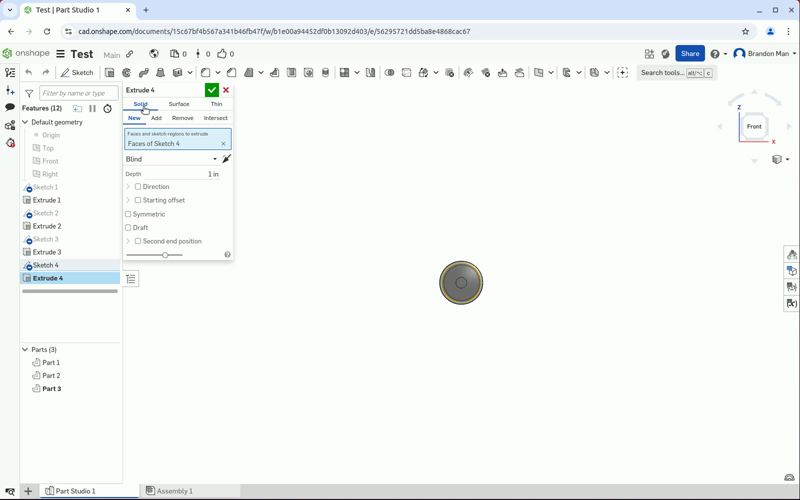
click(143, 106)
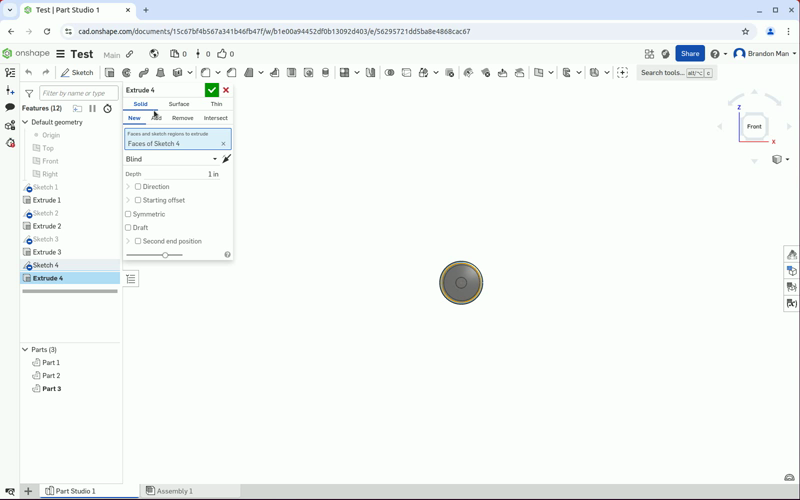
mouse_move(186, 120)
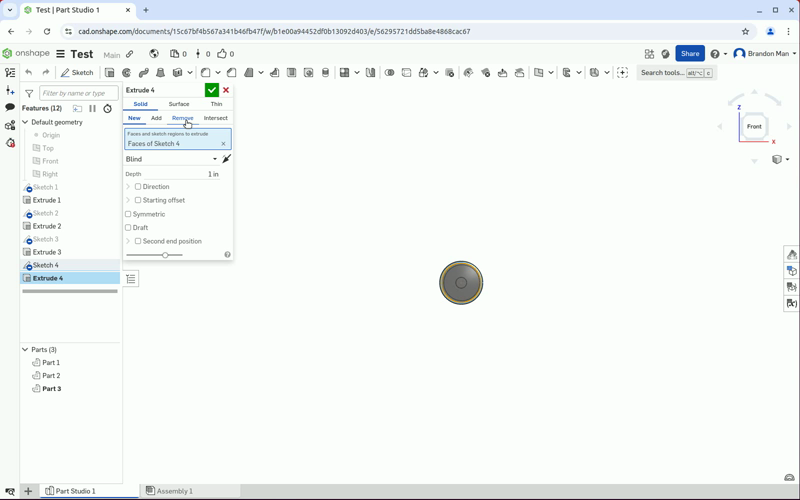
click(186, 120)
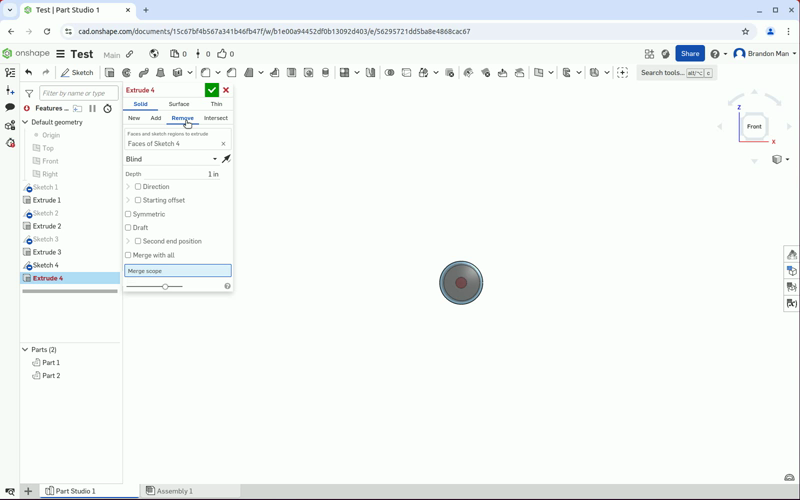
key(tab, 4)
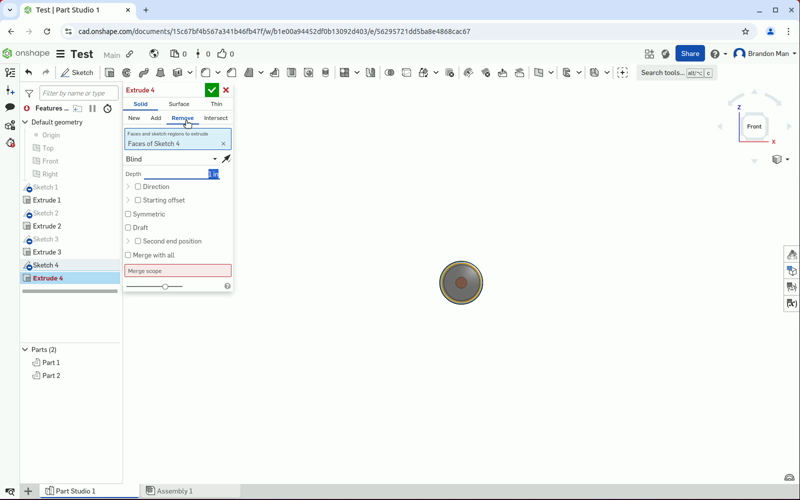
text(-5.777)
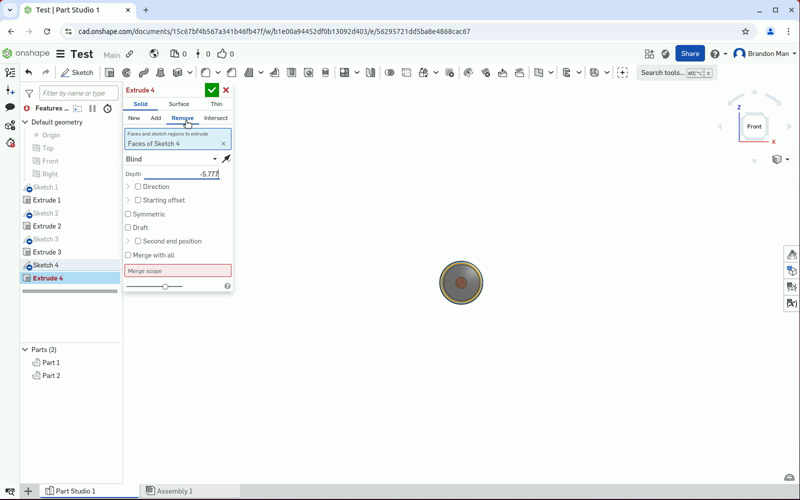
key(tab, 6)
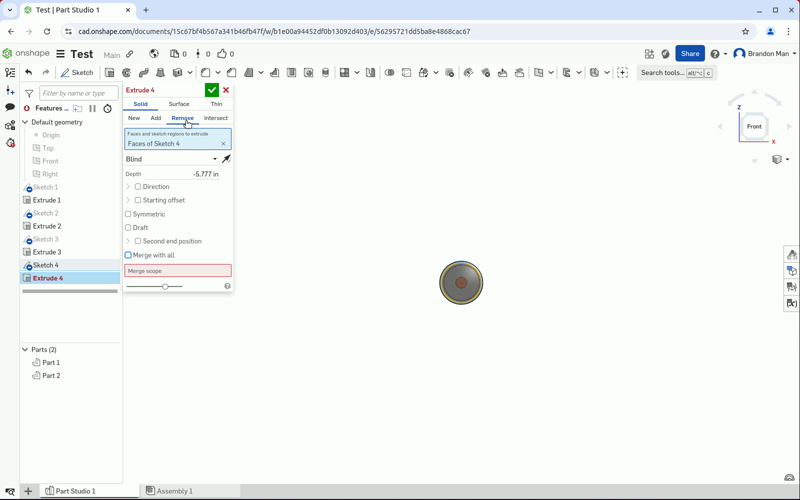
key(space)
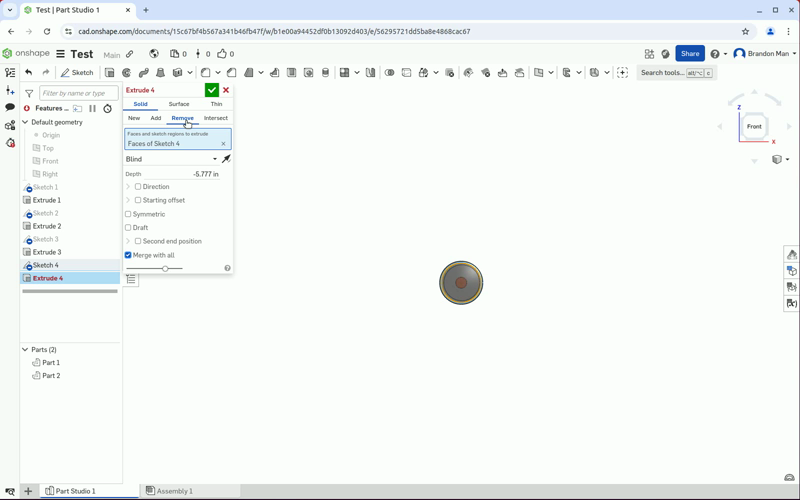
key(enter)
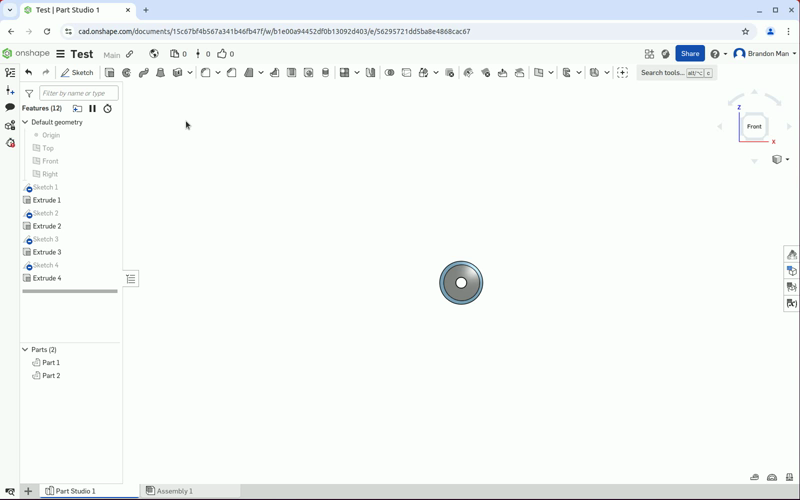
key(shift+h)
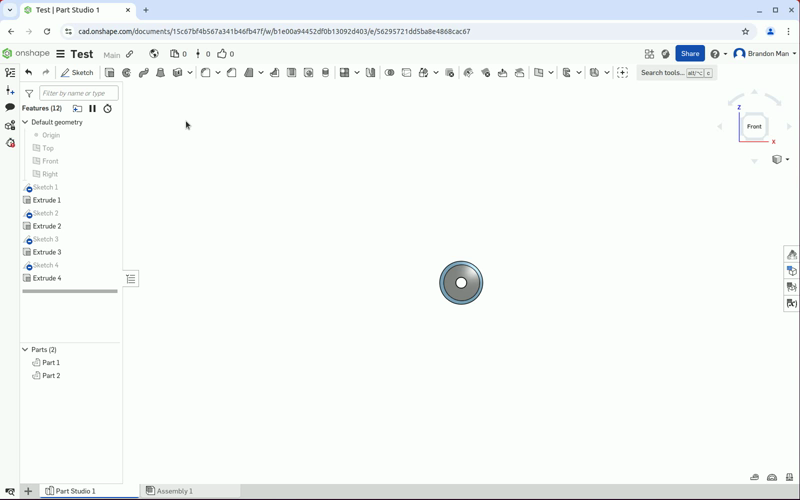
key(shift+h)
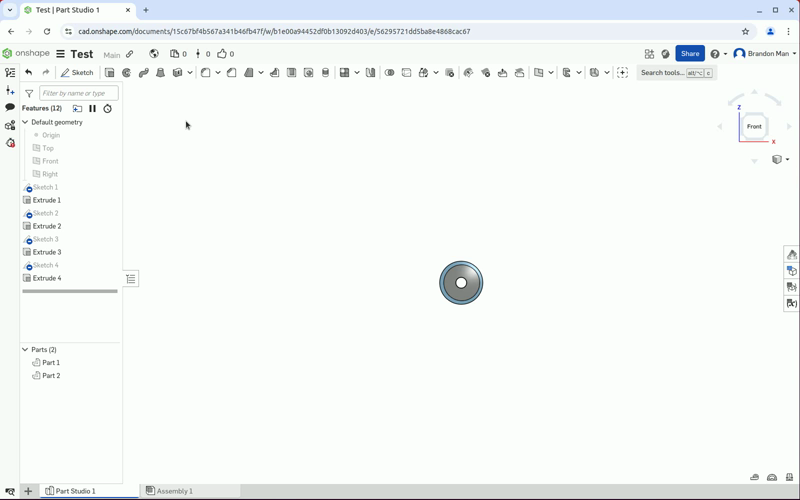
mouse_move(73, 189)
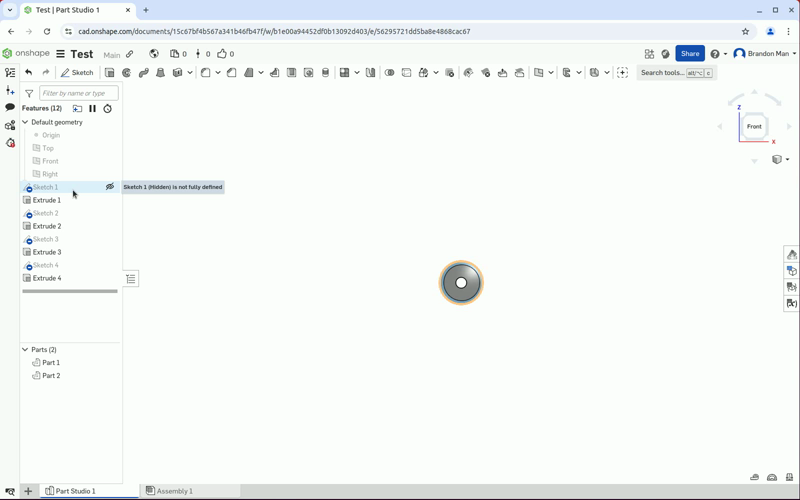
click(73, 189)
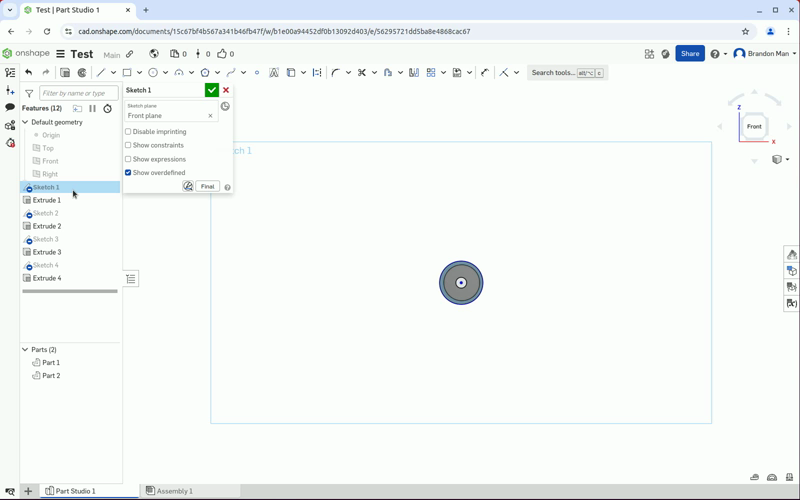
mouse_move(229, 92)
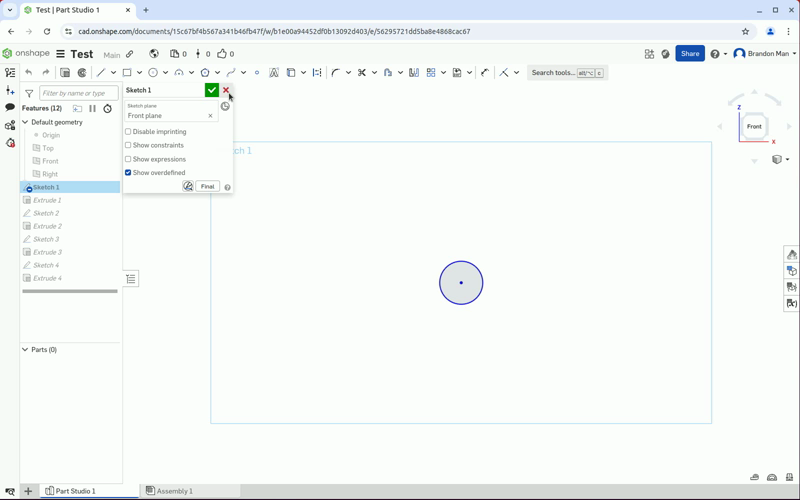
click(229, 92)
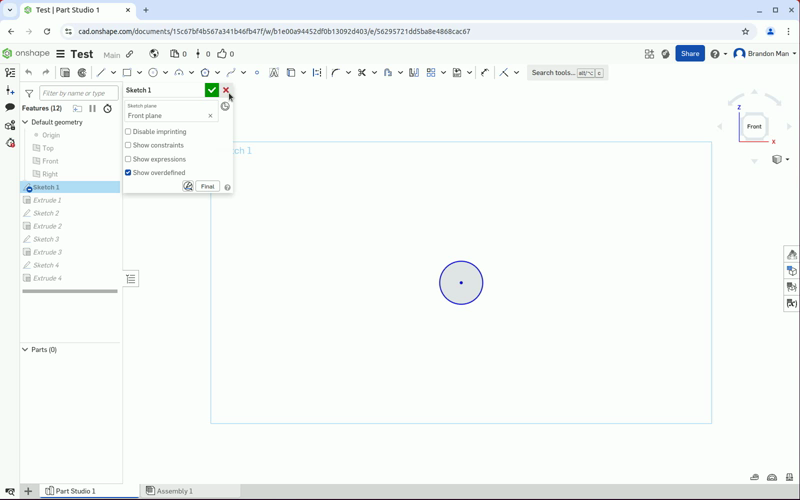
key(shift+s)
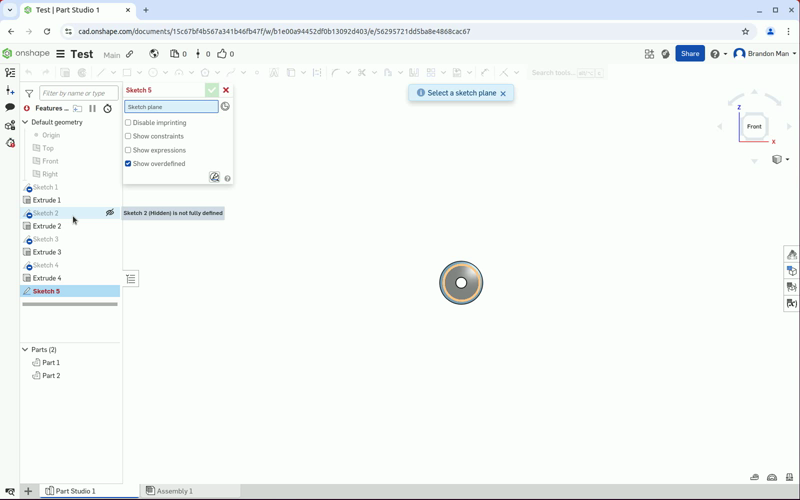
scroll(3)
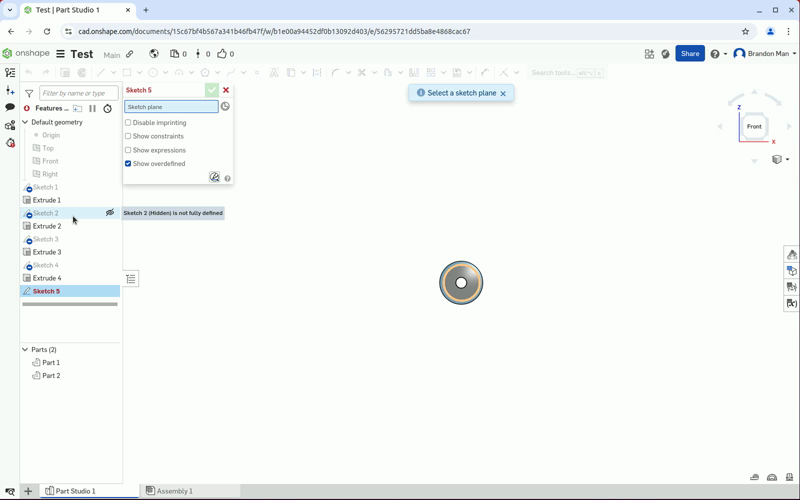
mouse_move(73, 163)
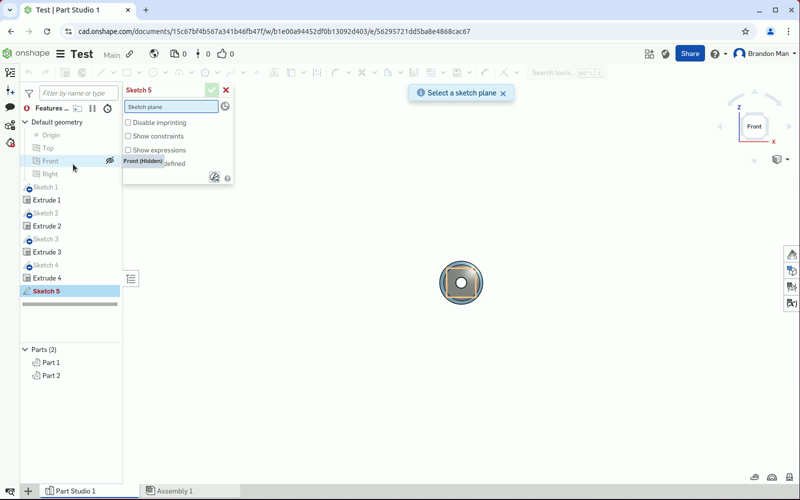
click(73, 163)
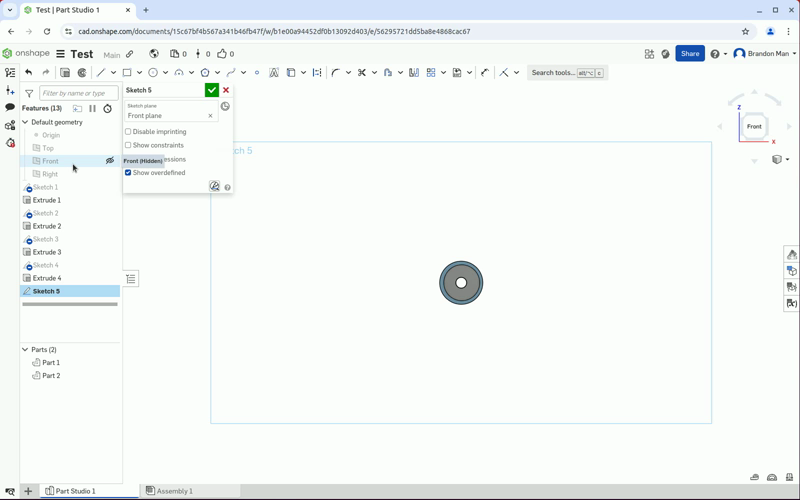
mouse_move(73, 352)
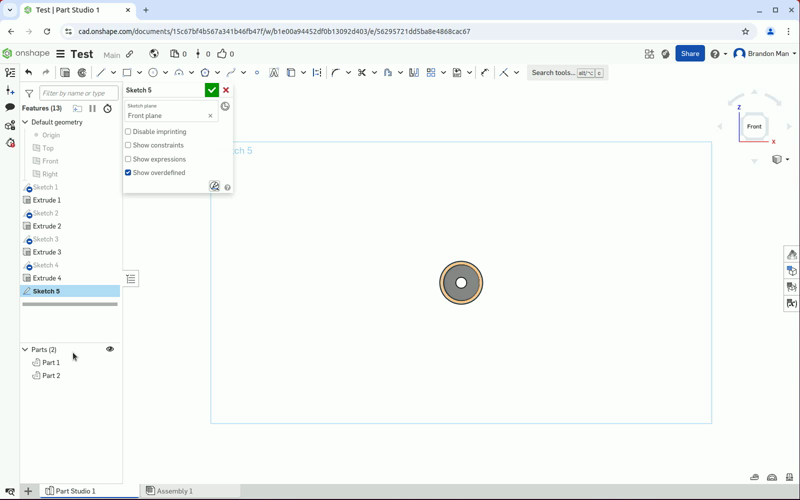
key(y)
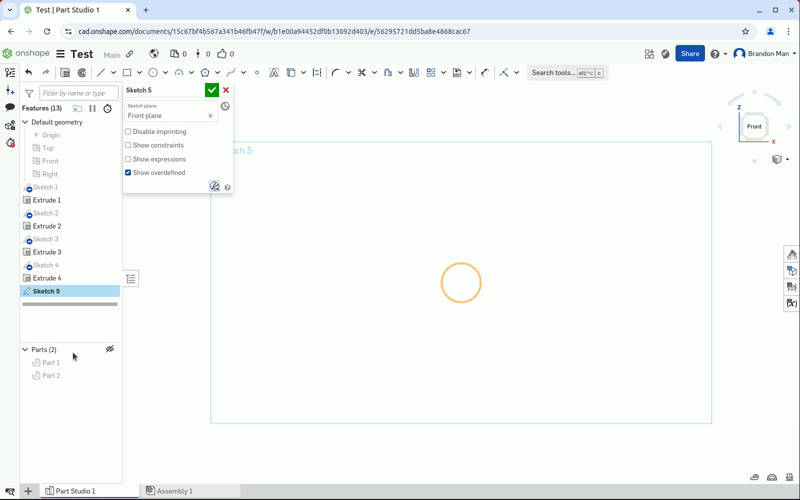
key(c)
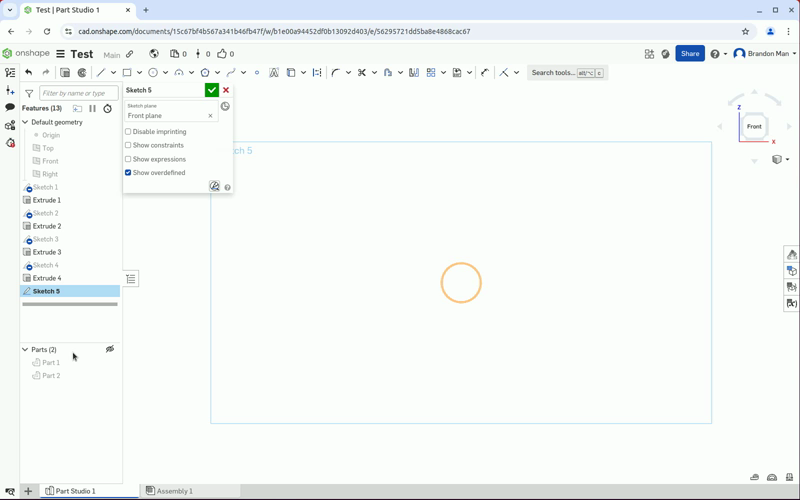
key_down(shift)
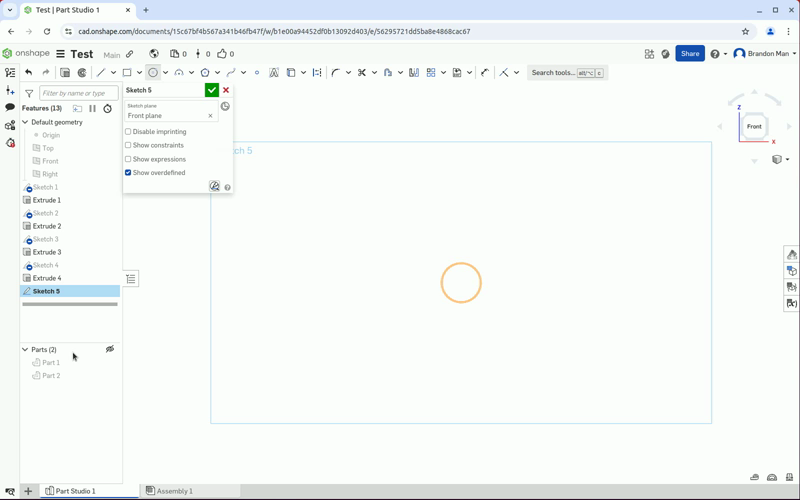
mouse_move(460, 282)
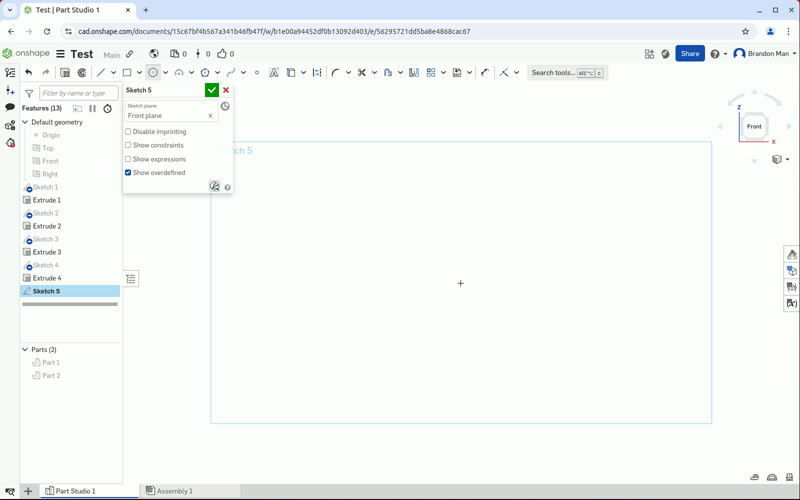
click(460, 282)
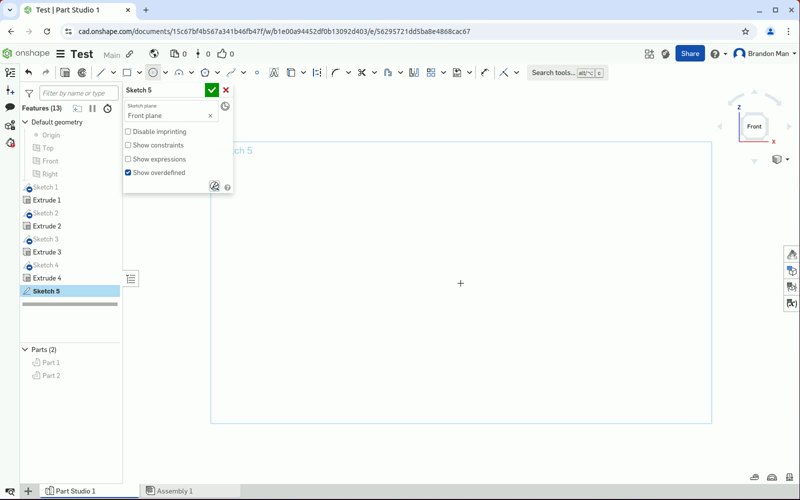
key_up(shift)
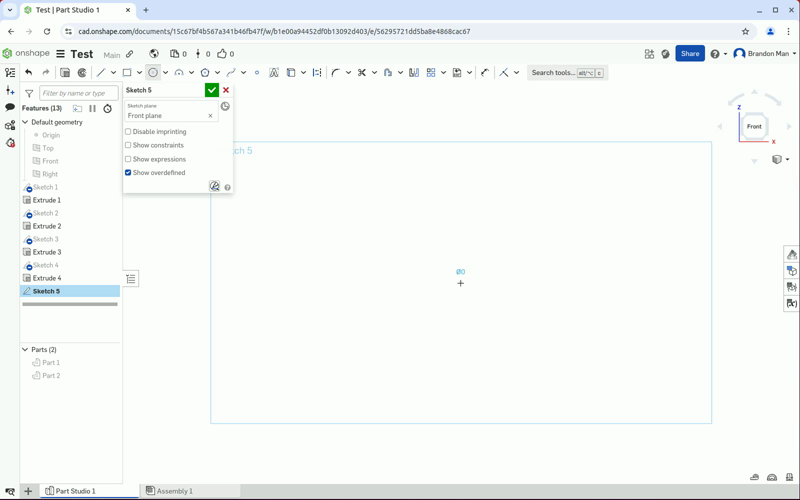
mouse_move(477, 282)
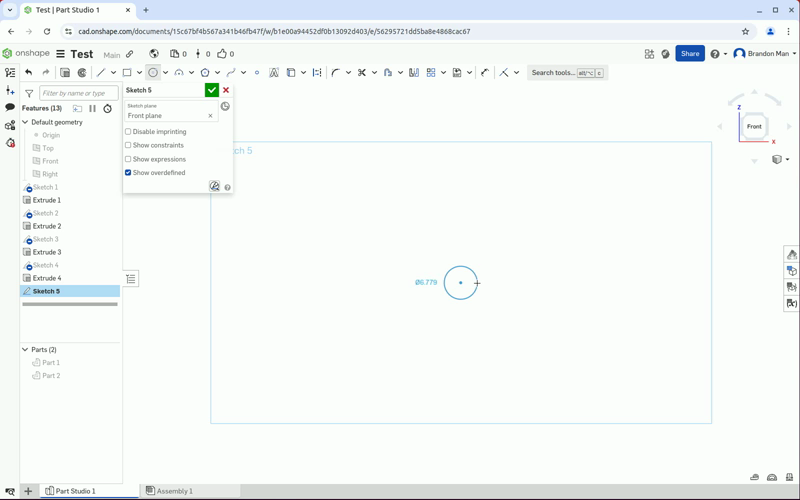
click(477, 282)
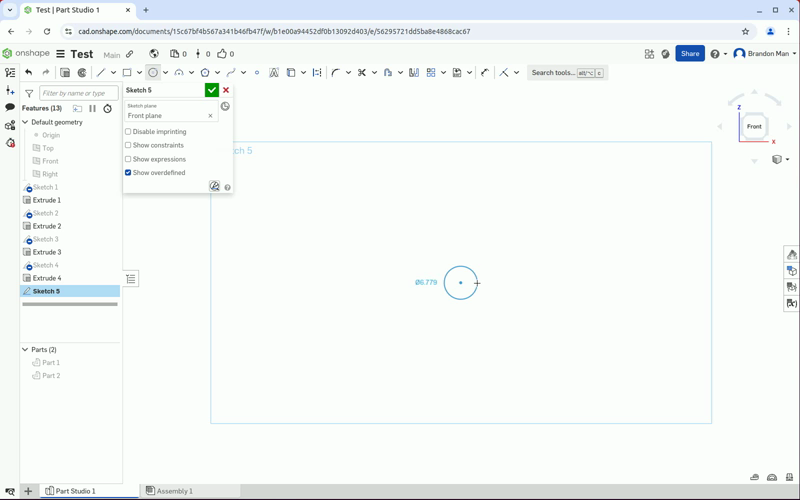
key(esc)
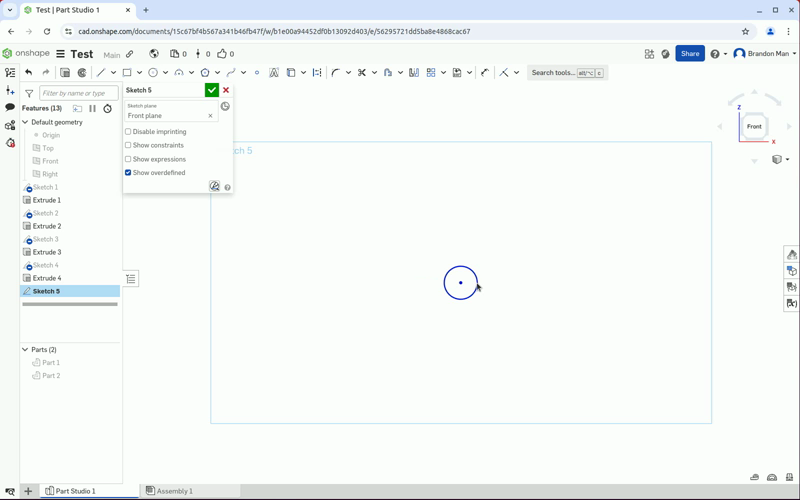
mouse_move(463, 288)
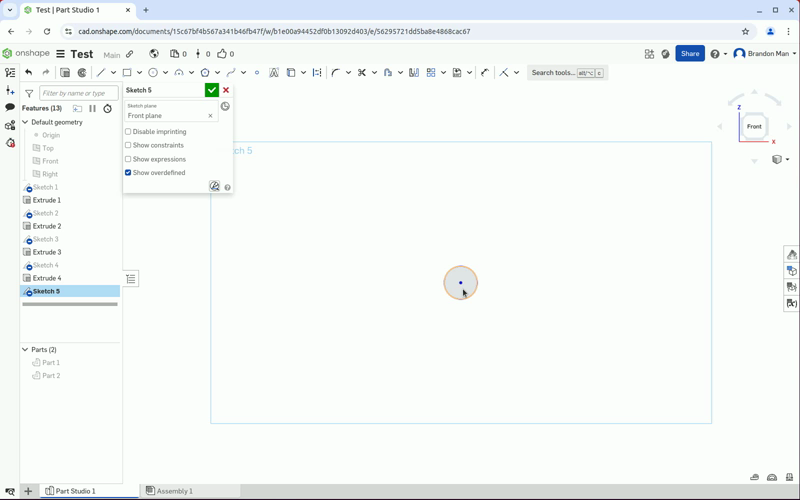
scroll(6)
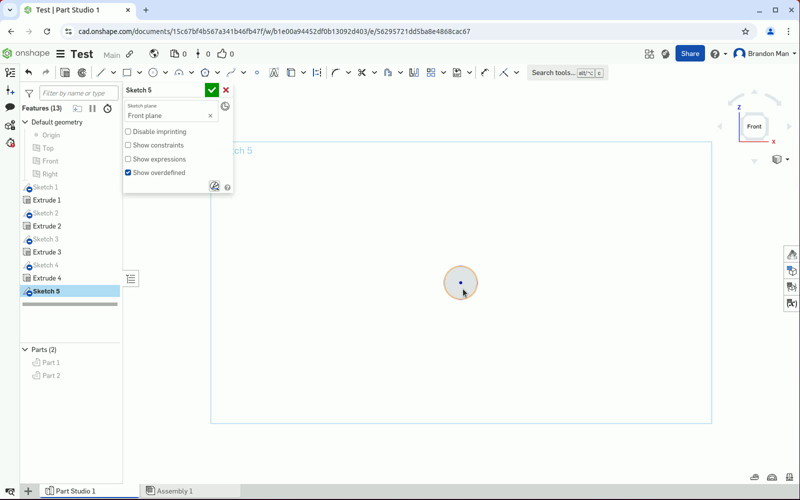
scroll(6)
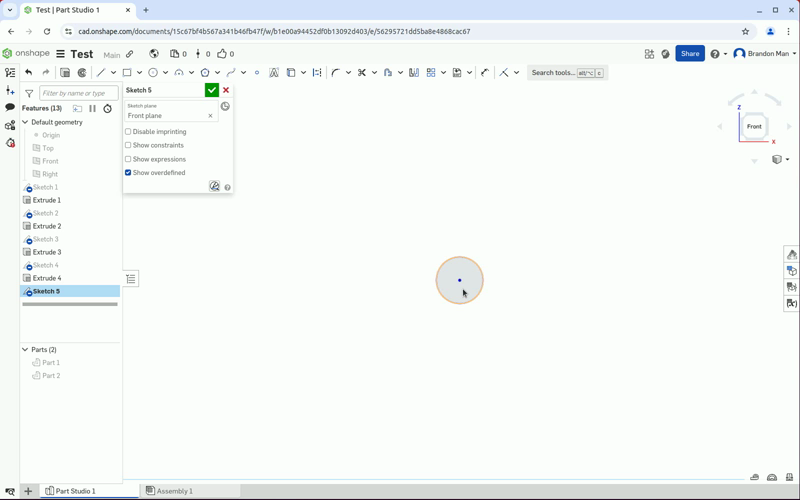
scroll(6)
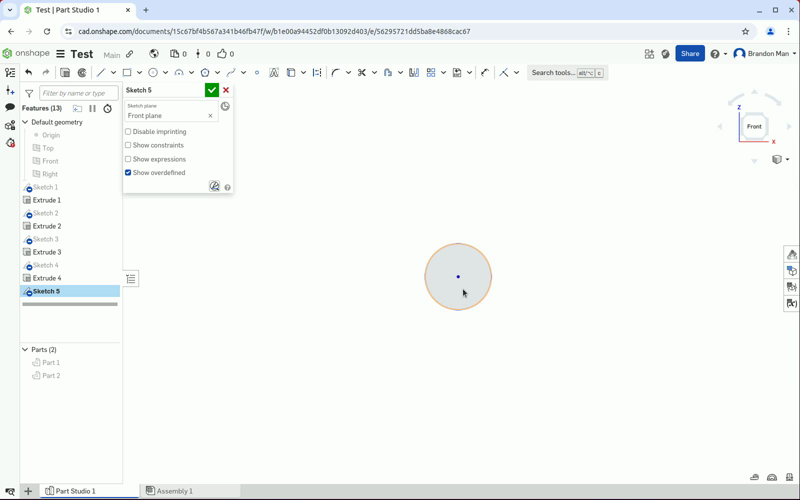
scroll(6)
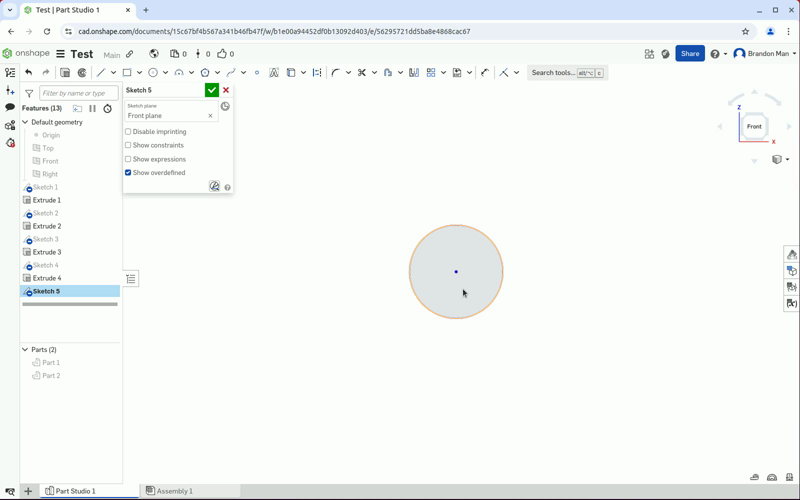
scroll(6)
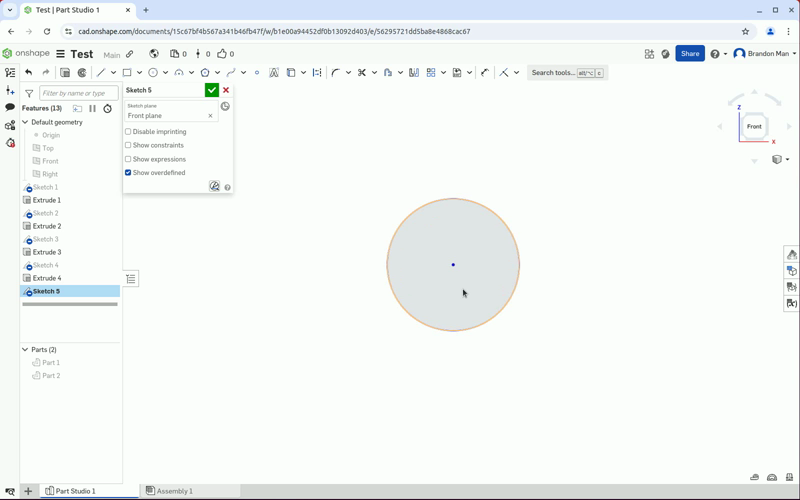
scroll(6)
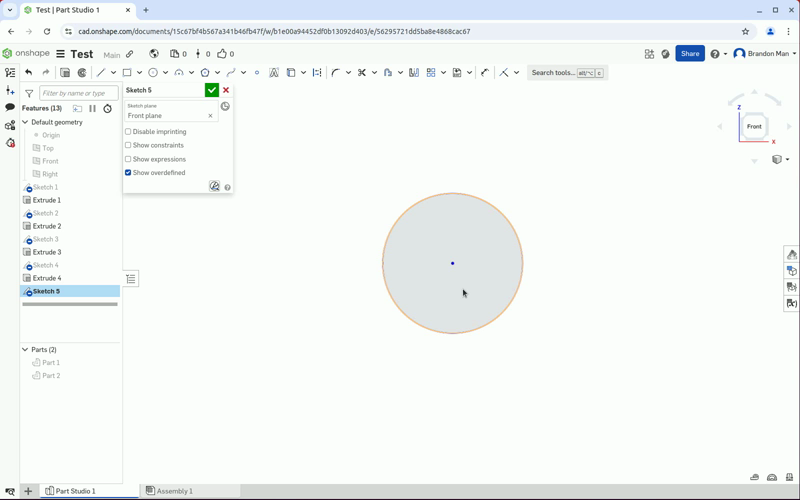
scroll(6)
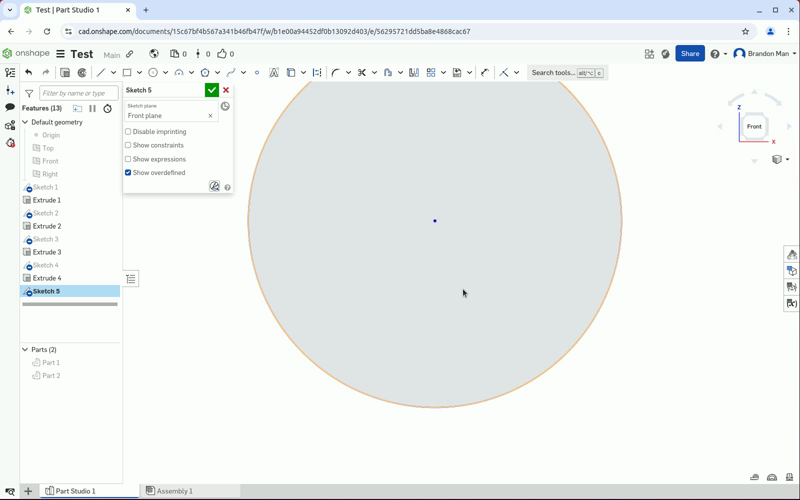
click(463, 288)
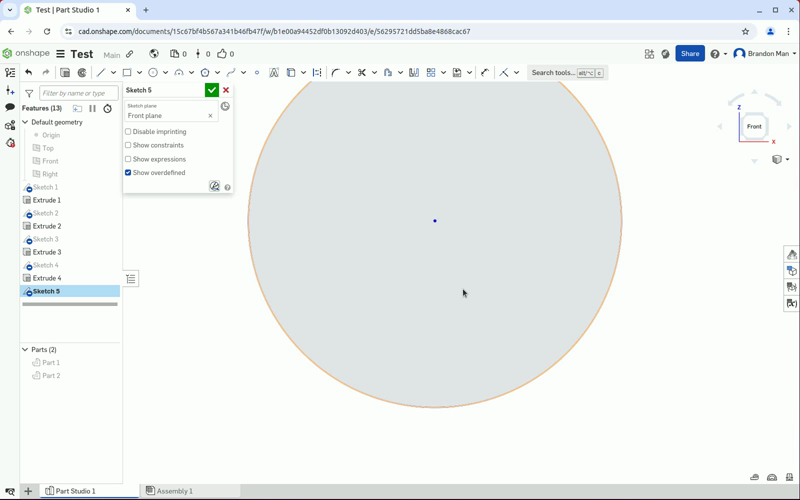
scroll(-6)
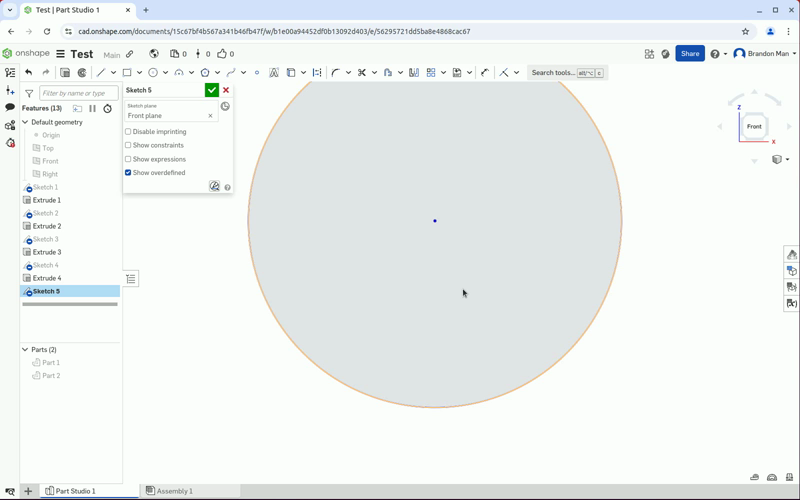
scroll(-6)
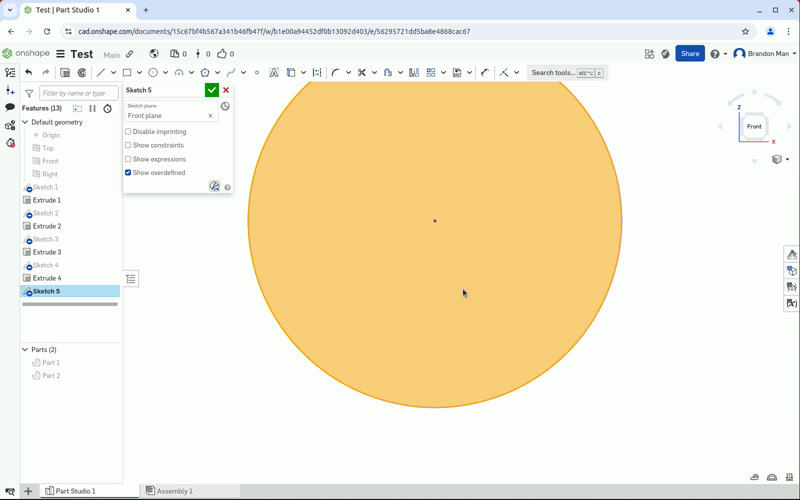
scroll(-6)
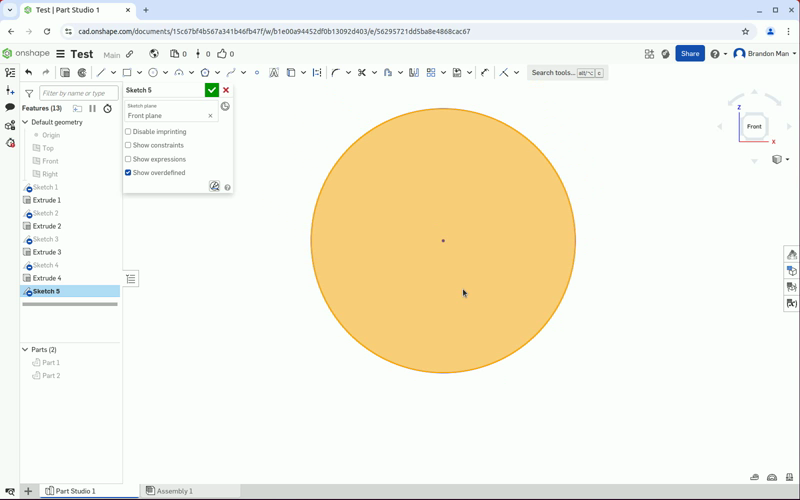
scroll(-6)
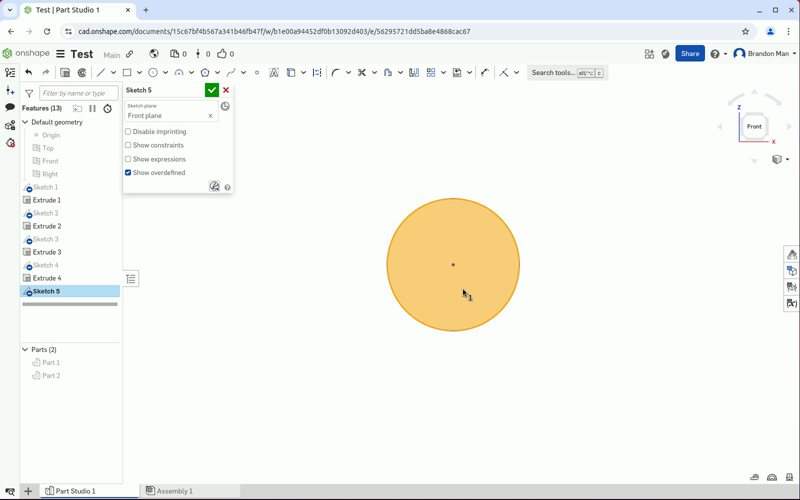
scroll(-6)
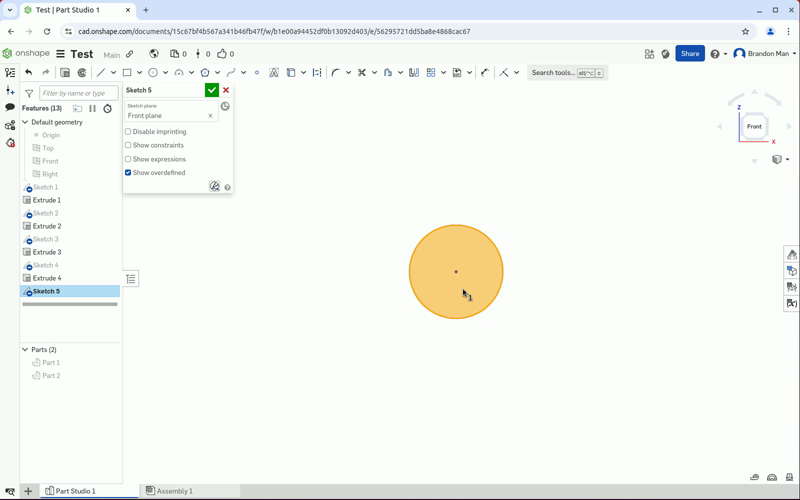
scroll(-6)
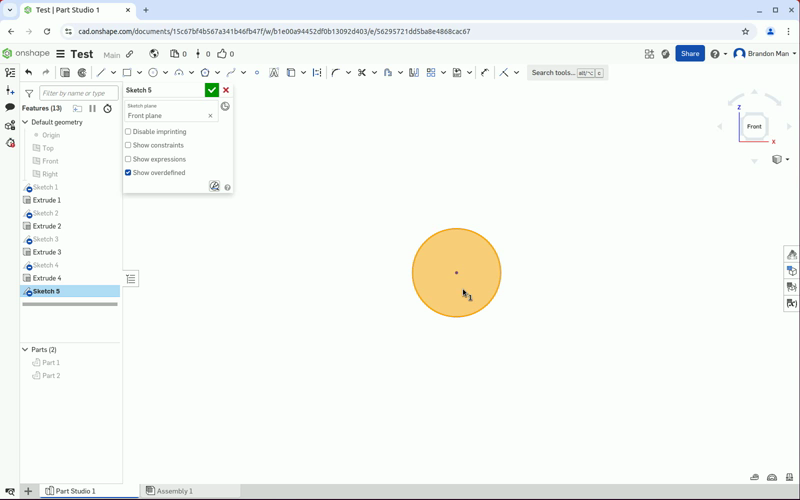
scroll(-6)
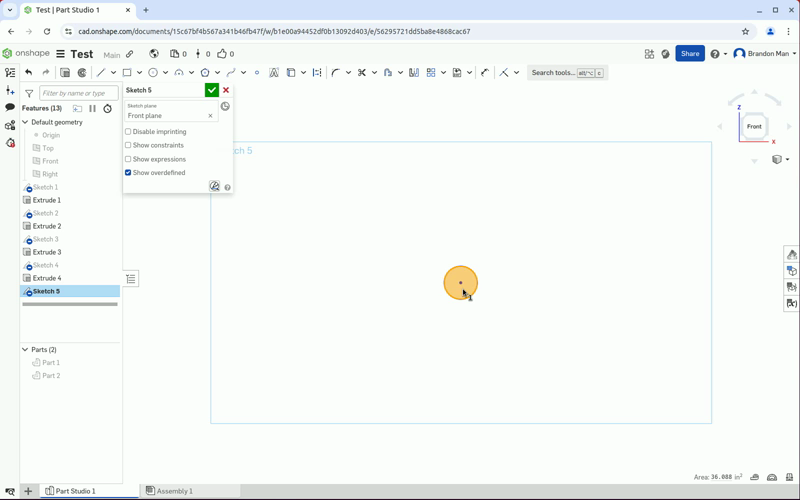
mouse_move(73, 352)
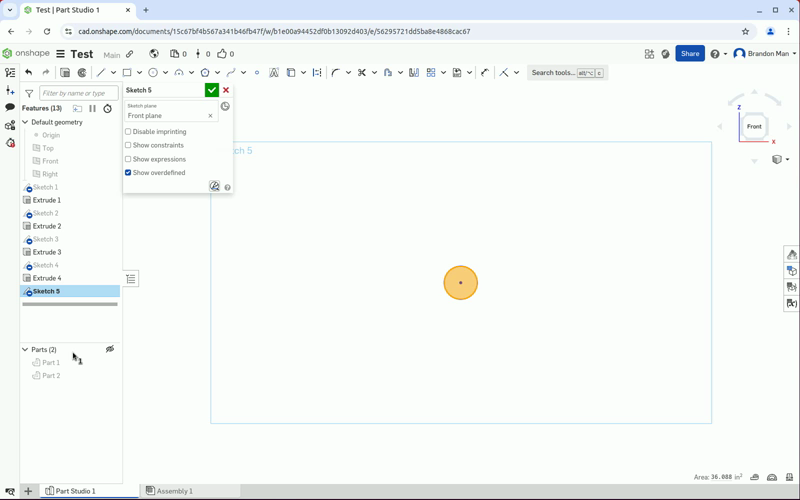
key(shift+y)
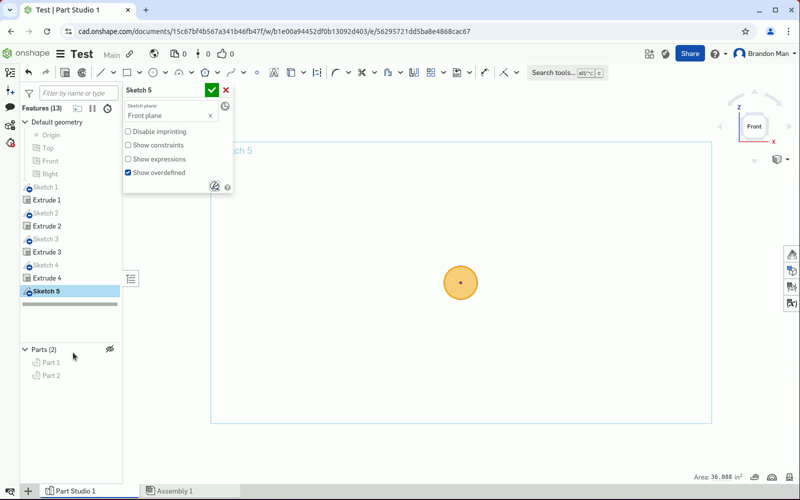
key(shift+e)
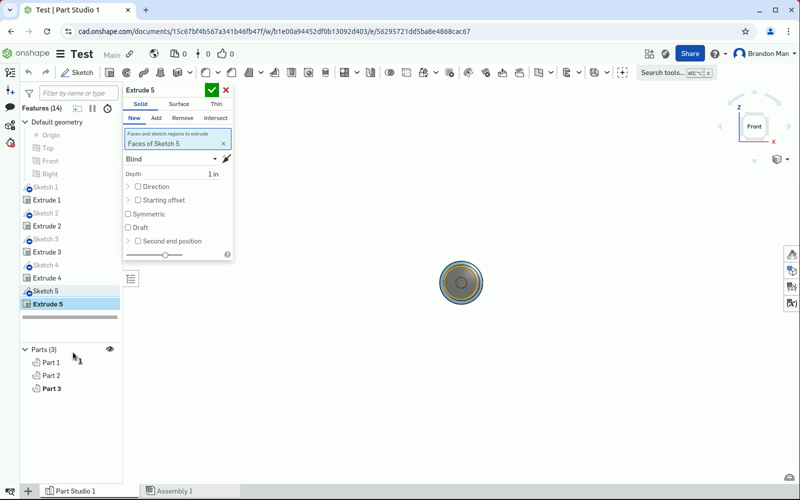
mouse_move(143, 106)
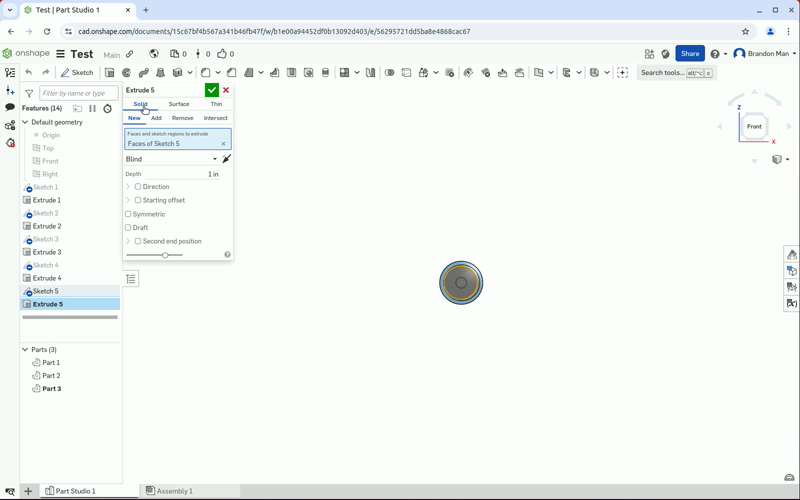
click(143, 106)
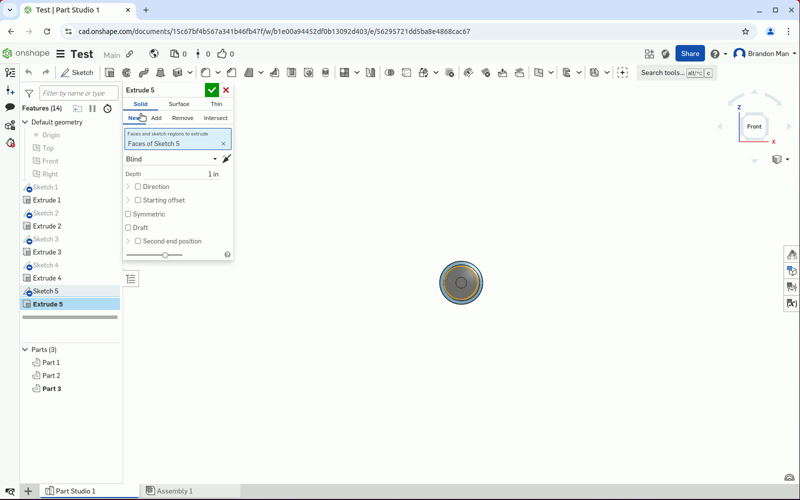
mouse_move(137, 120)
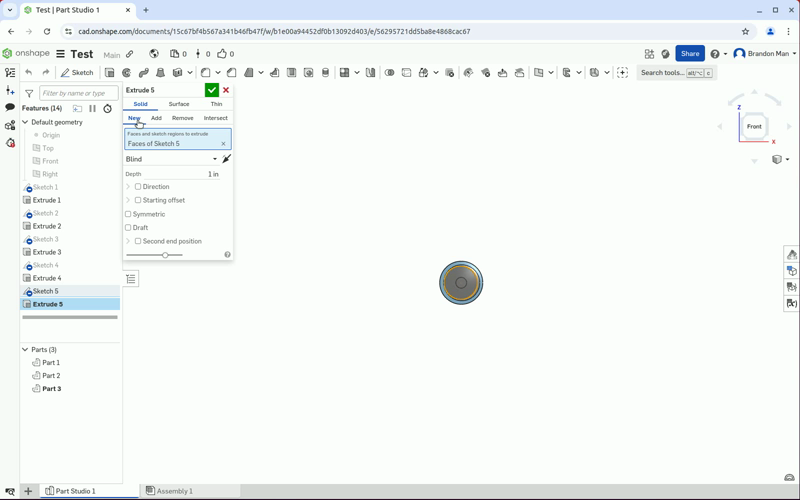
click(137, 120)
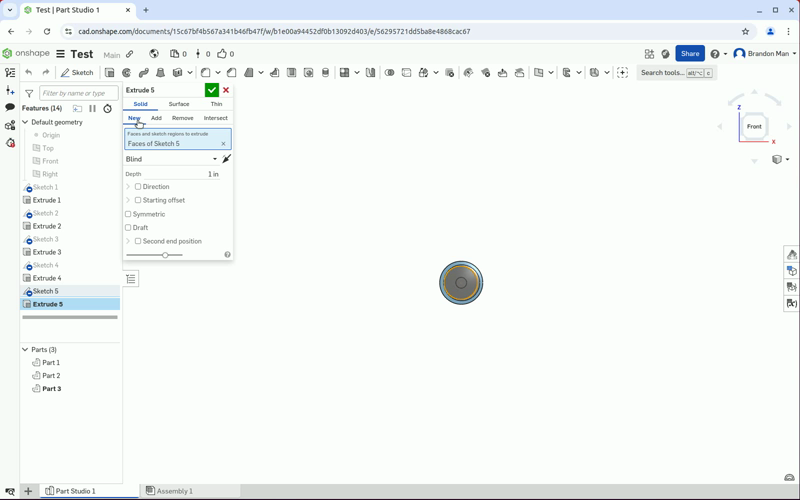
key(tab, 4)
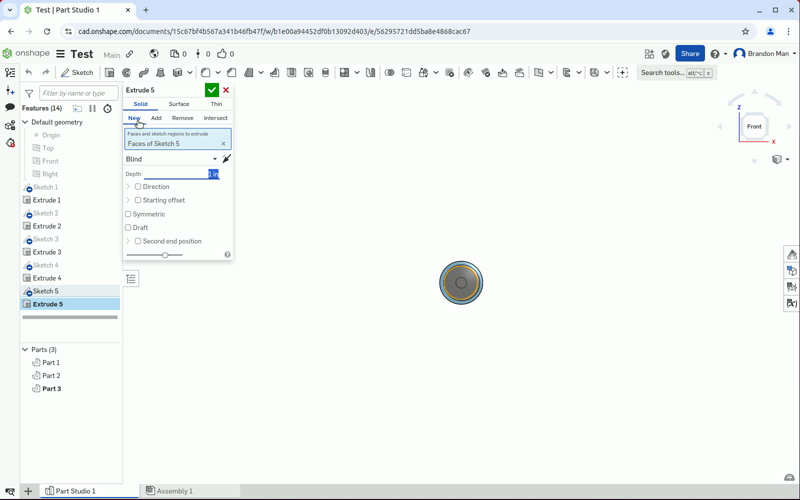
text(23.108)
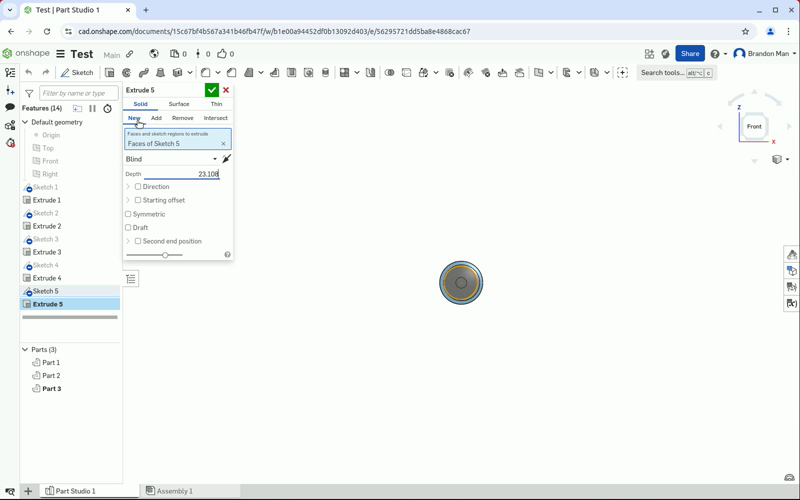
key(enter)
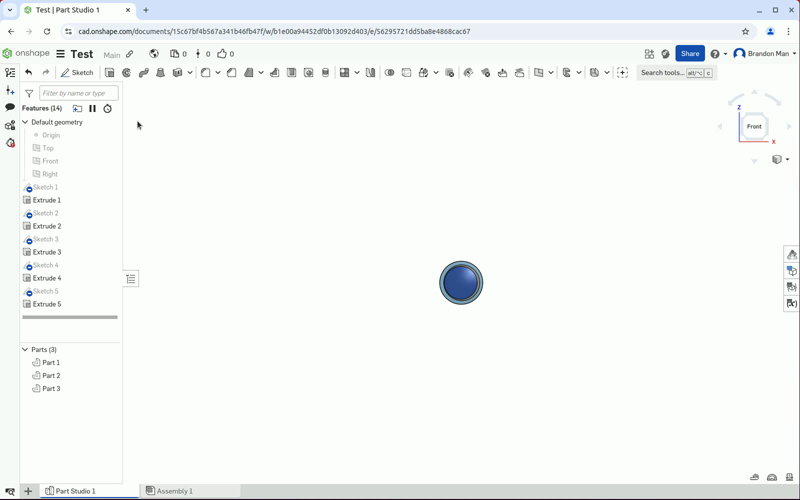
key(shift+h)
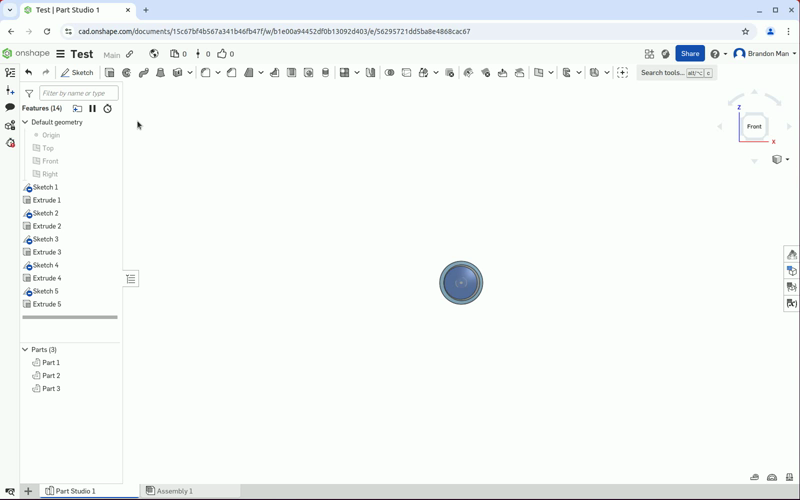
key(shift+h)
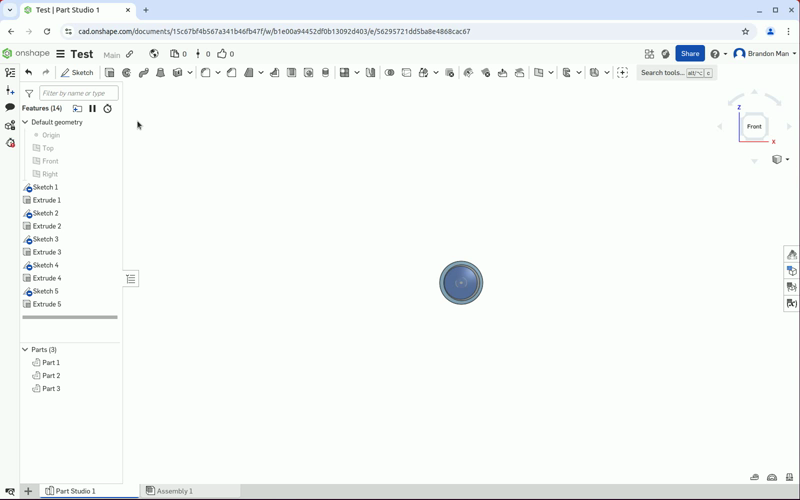
key(shift+7)
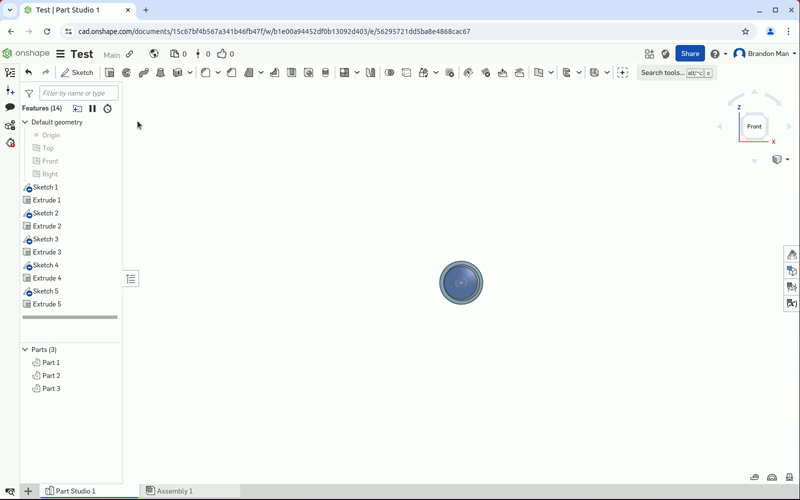
key(left, 2)
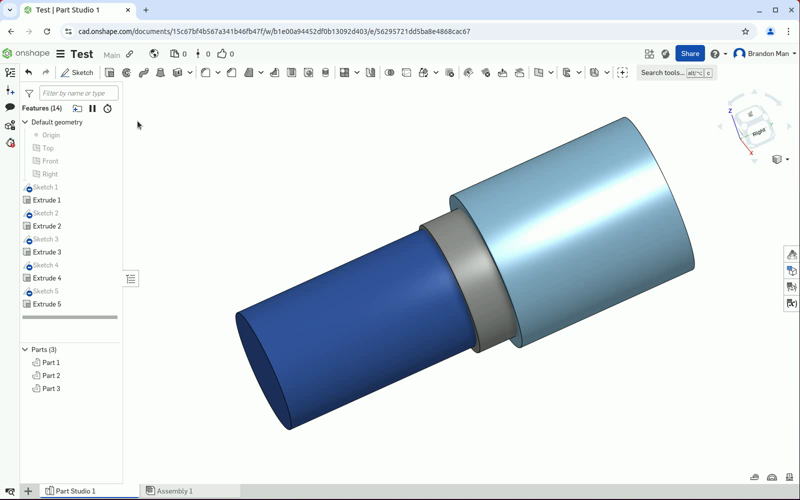
key(down, 2)
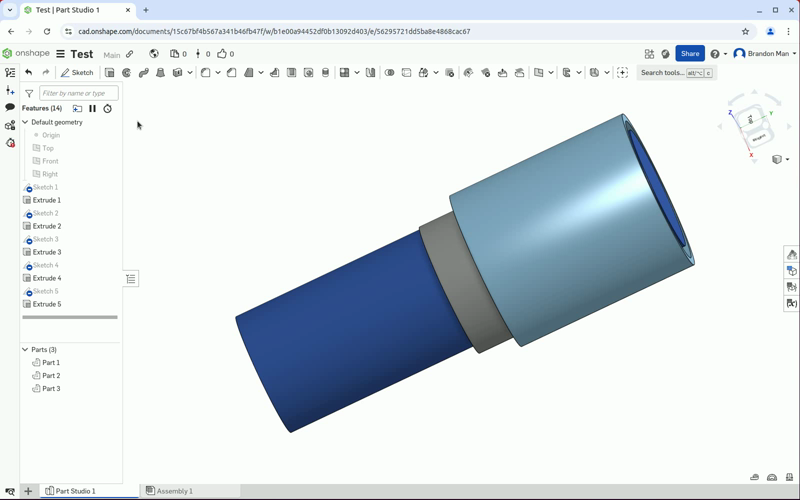
key(up, 2)
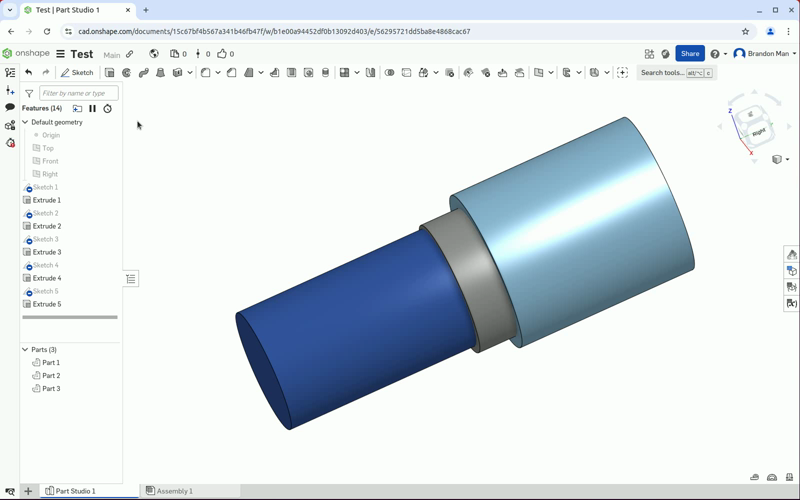
key(right, 2)
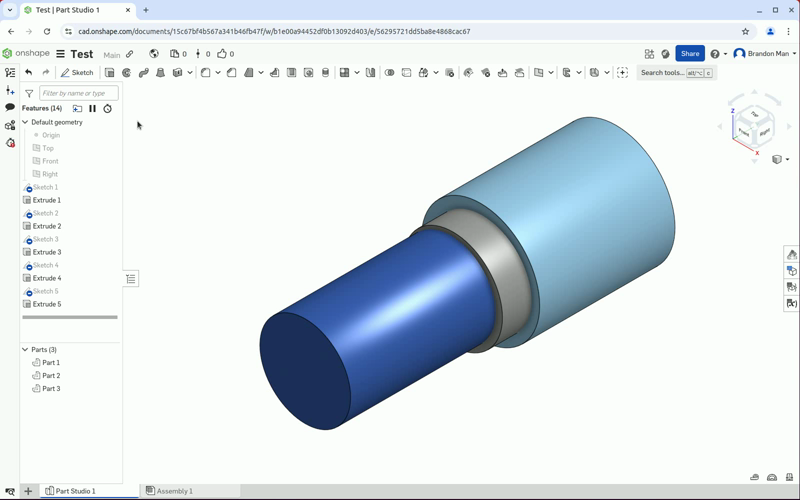
mouse_move(73, 189)
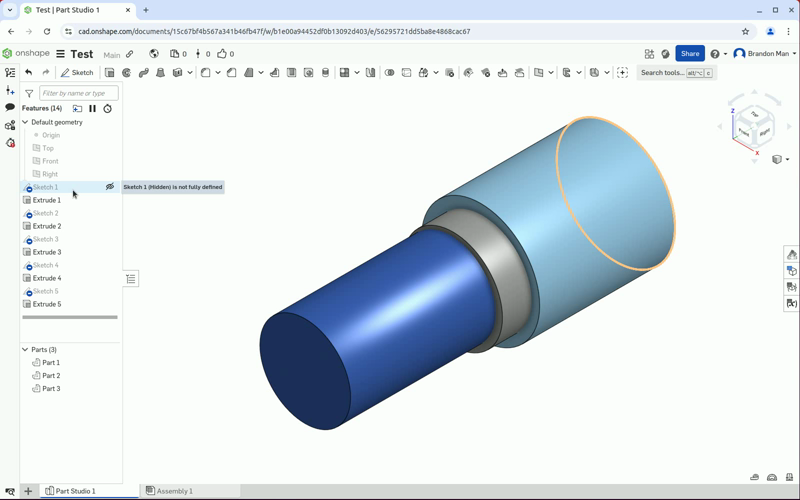
click(73, 189)